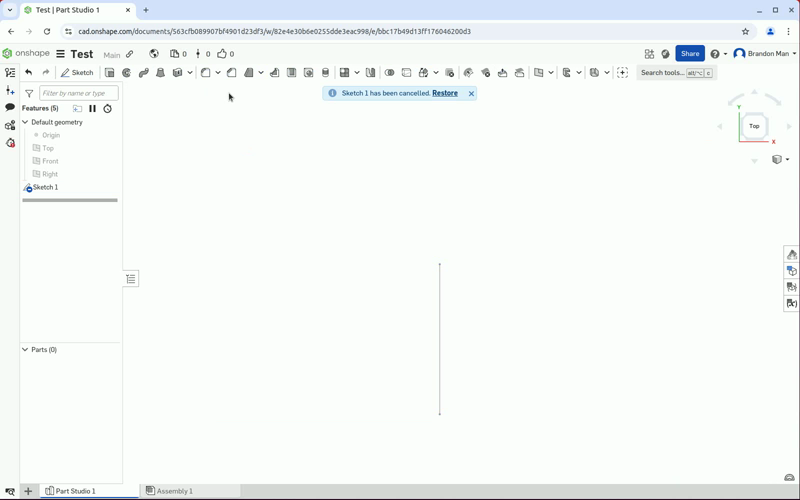
key(shift+h)
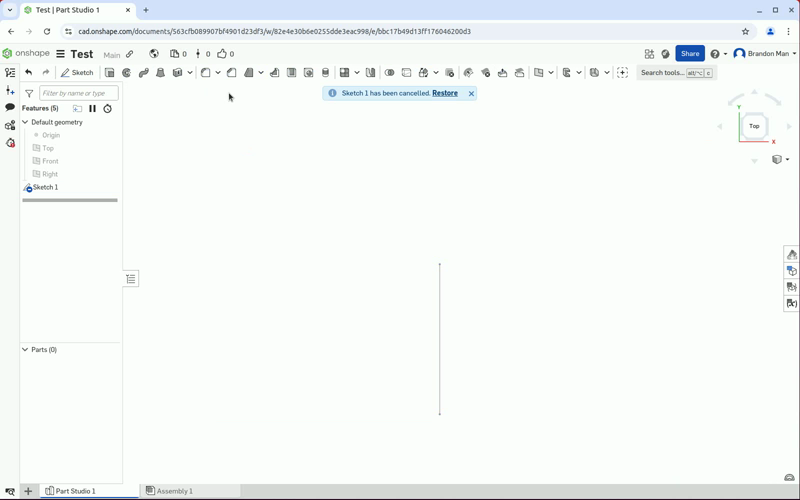
key(shift+s)
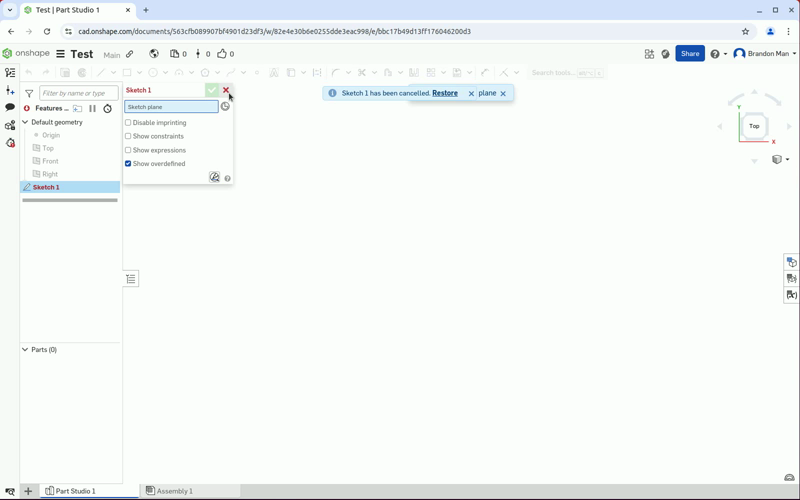
mouse_move(73, 150)
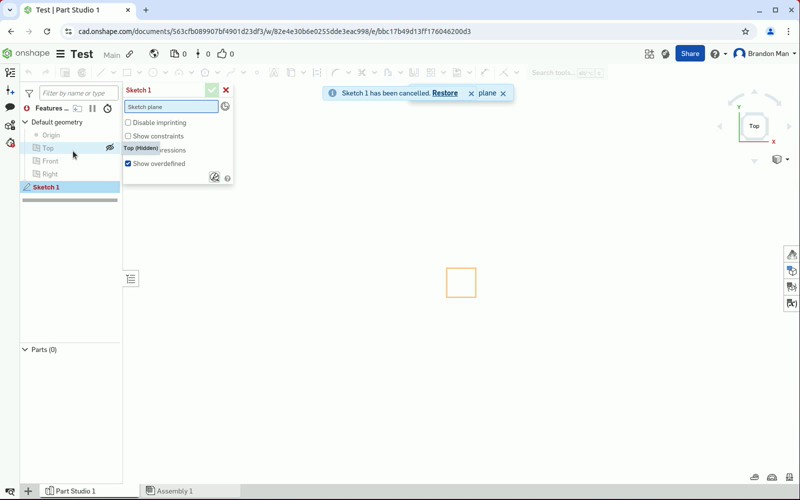
click(73, 150)
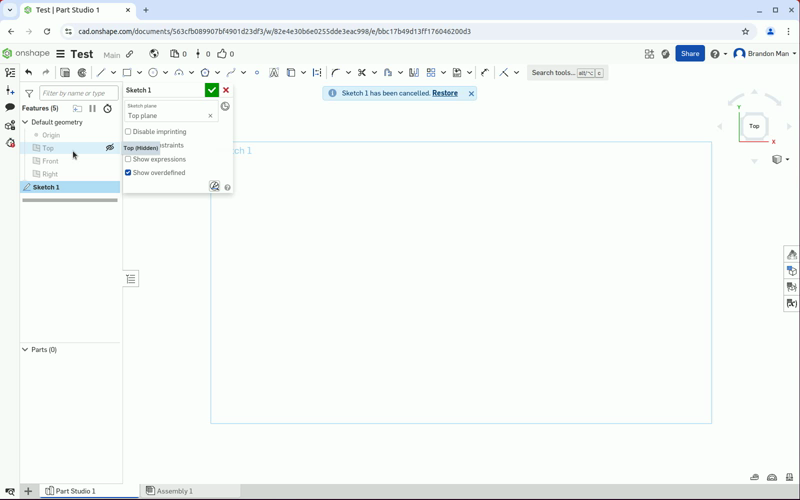
mouse_move(73, 352)
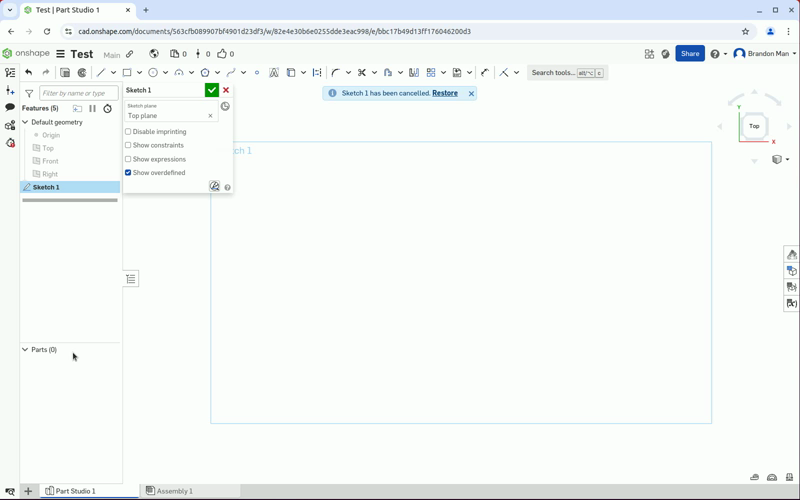
key(y)
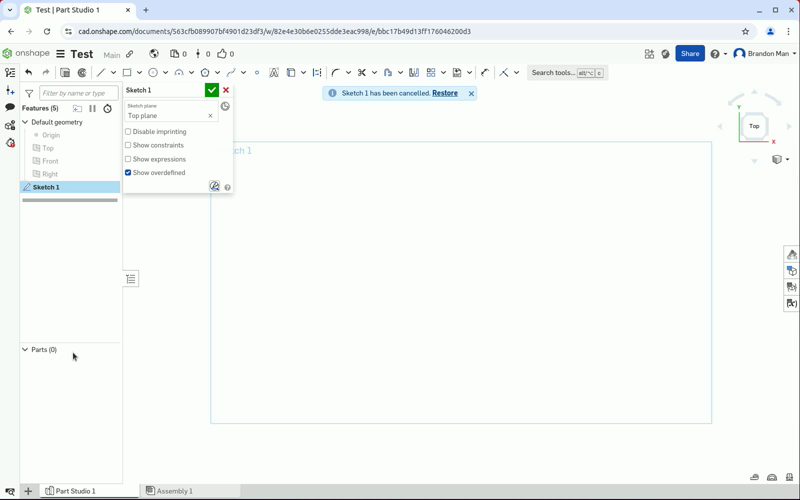
key(l)
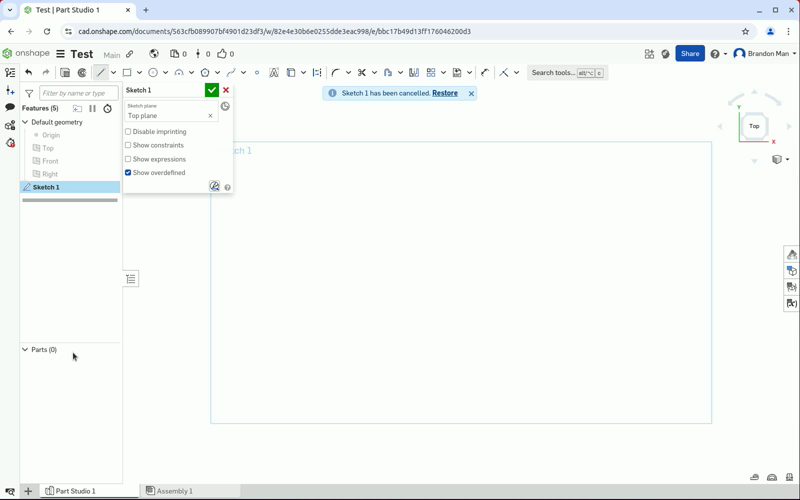
key_down(shift)
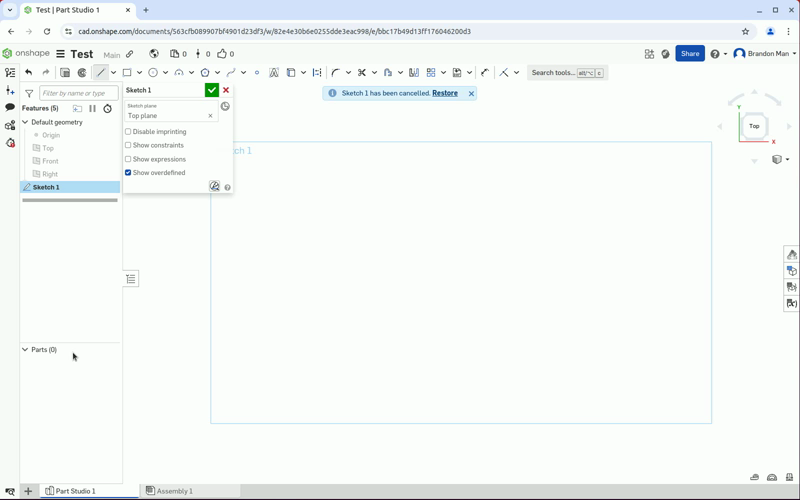
mouse_move(376, 339)
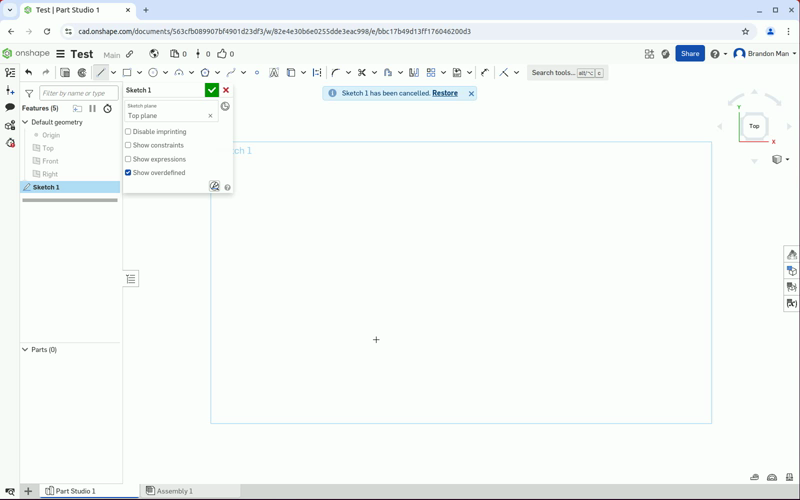
click(376, 339)
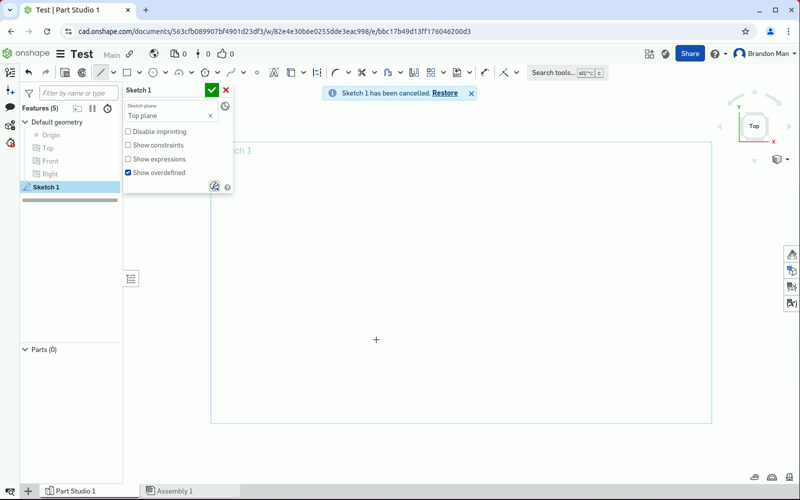
key_up(shift)
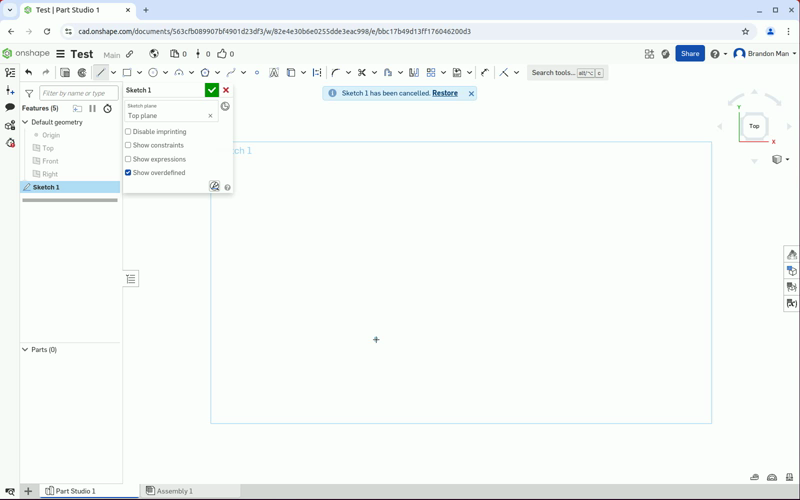
key_down(shift)
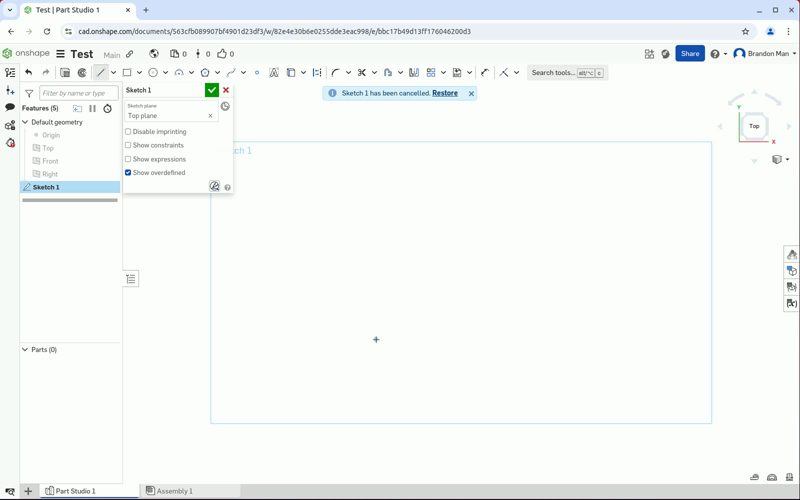
mouse_move(544, 339)
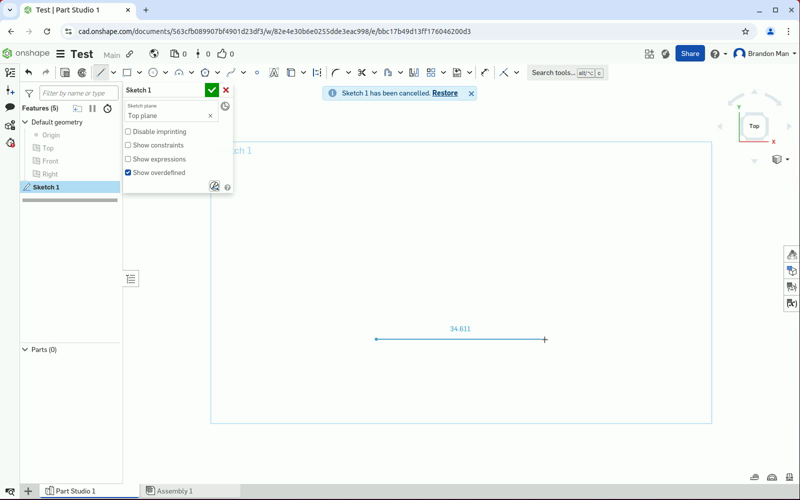
click(544, 339)
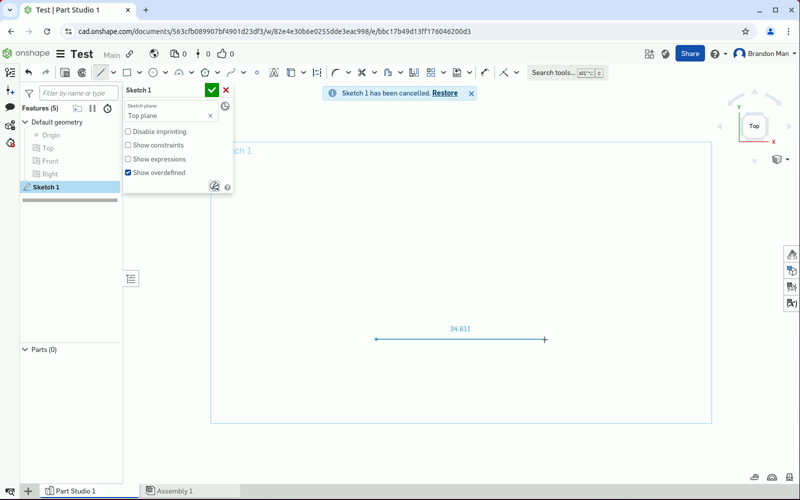
key_up(shift)
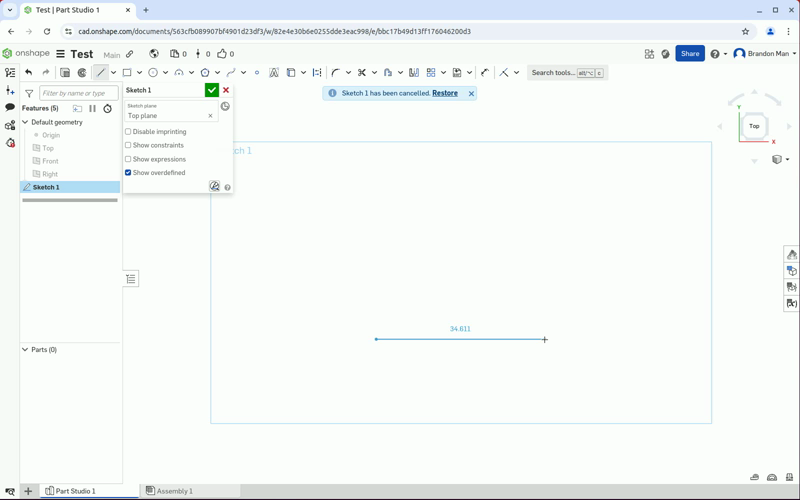
key_down(shift)
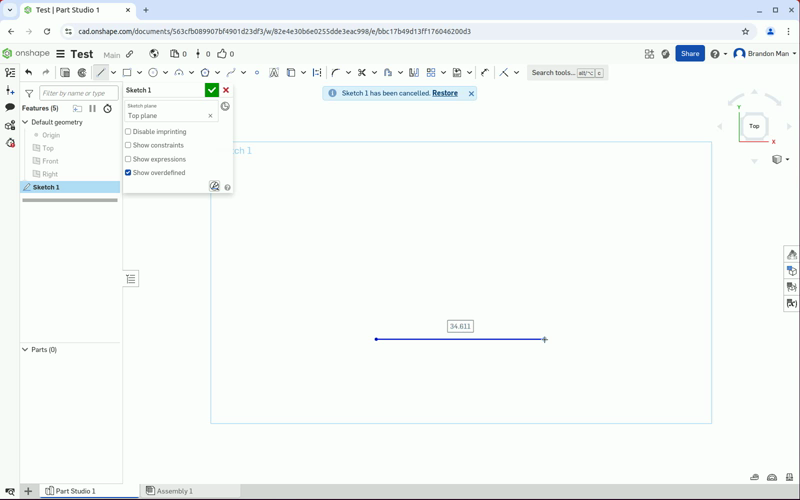
mouse_move(544, 227)
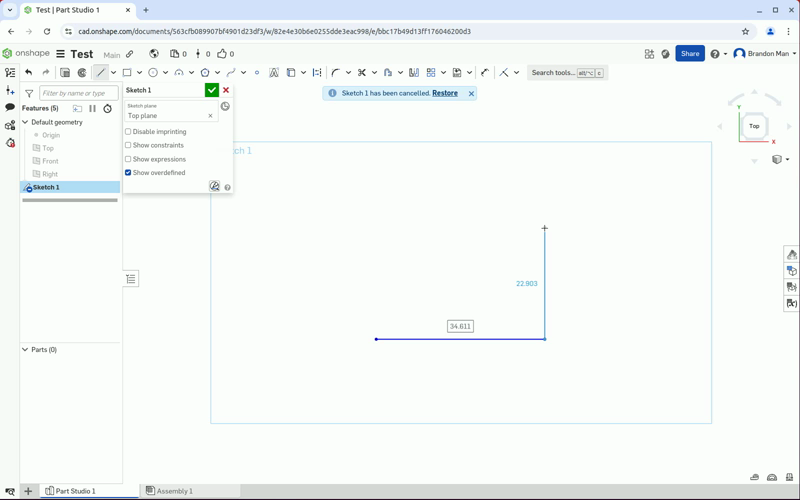
click(544, 227)
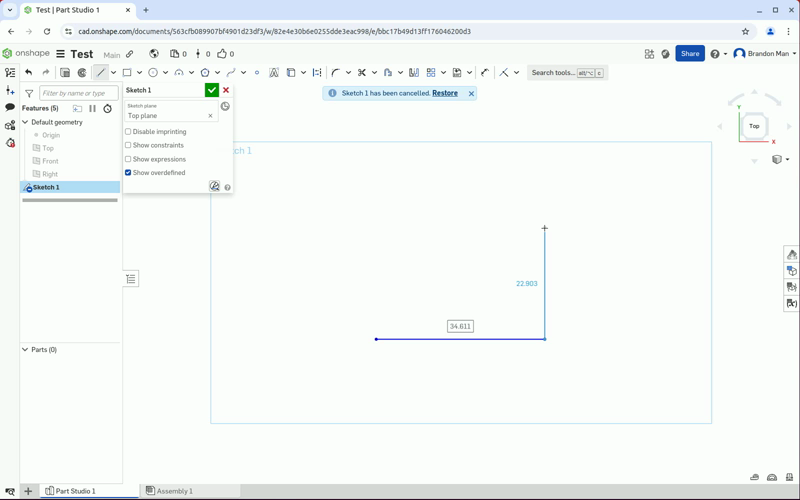
key_up(shift)
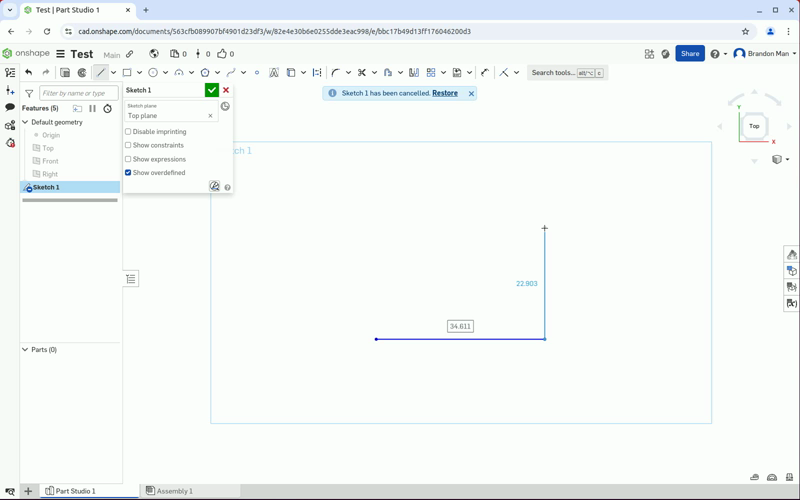
key_down(shift)
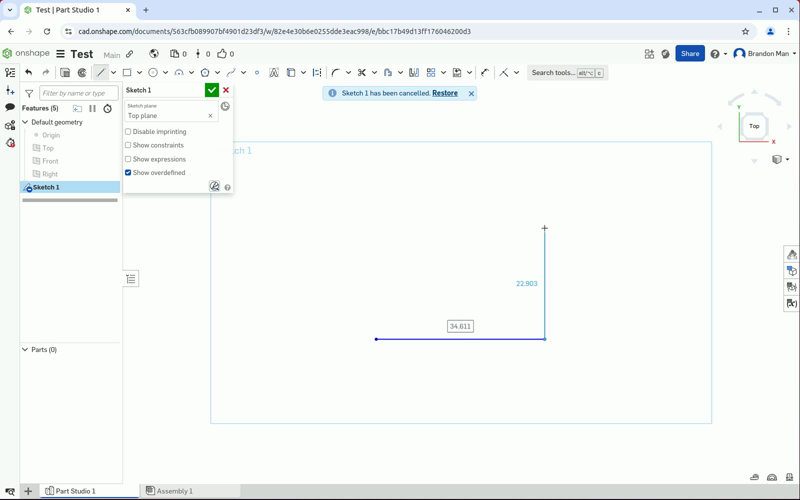
mouse_move(376, 227)
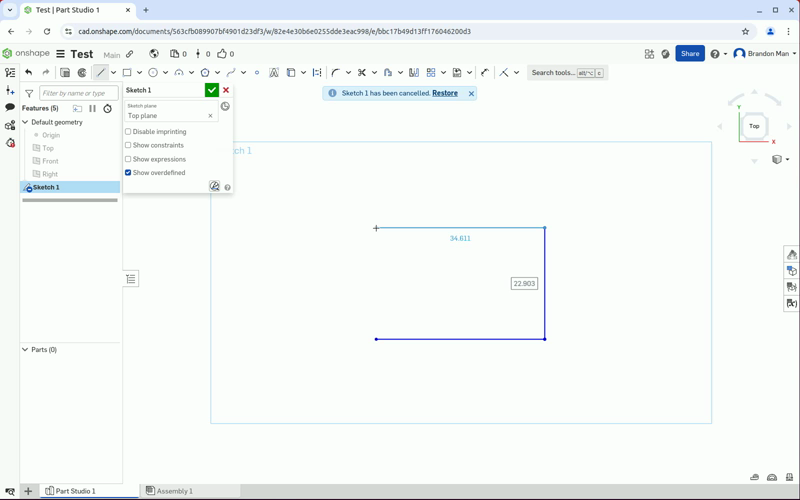
click(376, 227)
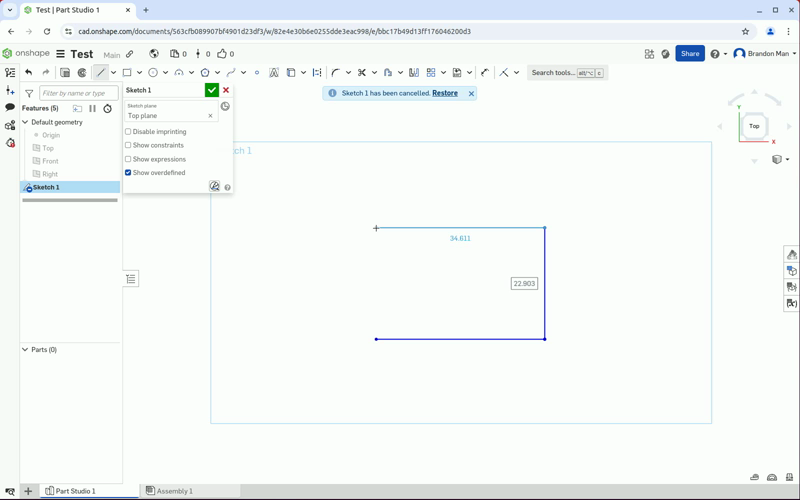
key_up(shift)
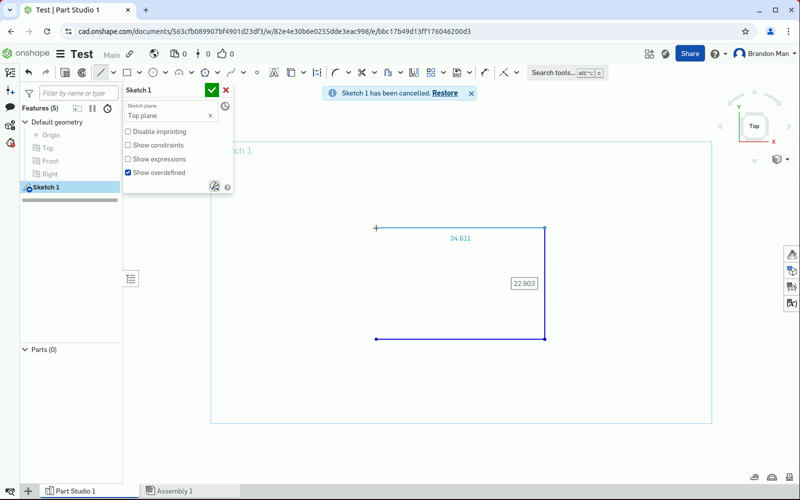
key_down(shift)
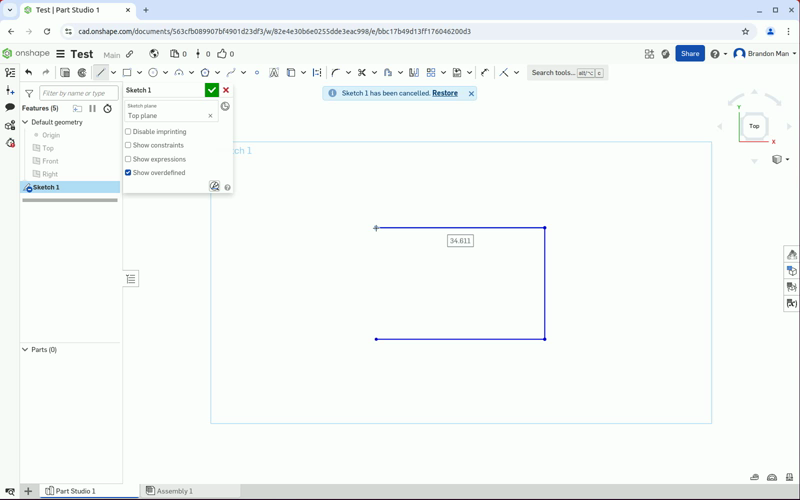
mouse_move(376, 339)
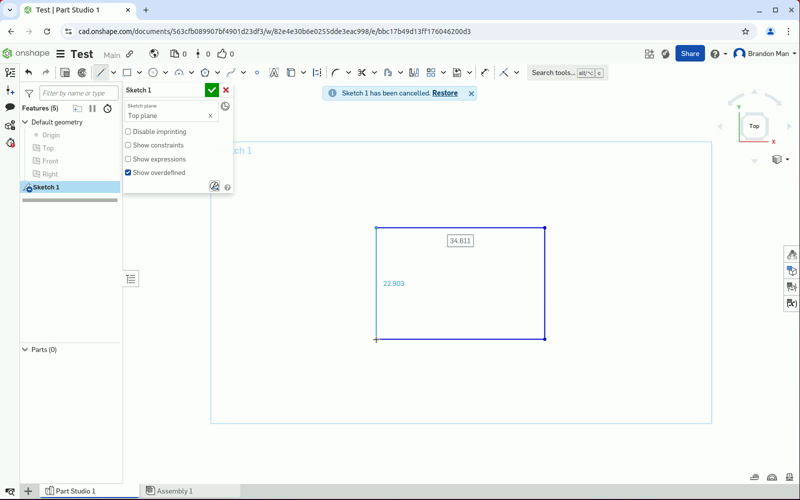
key_up(shift)
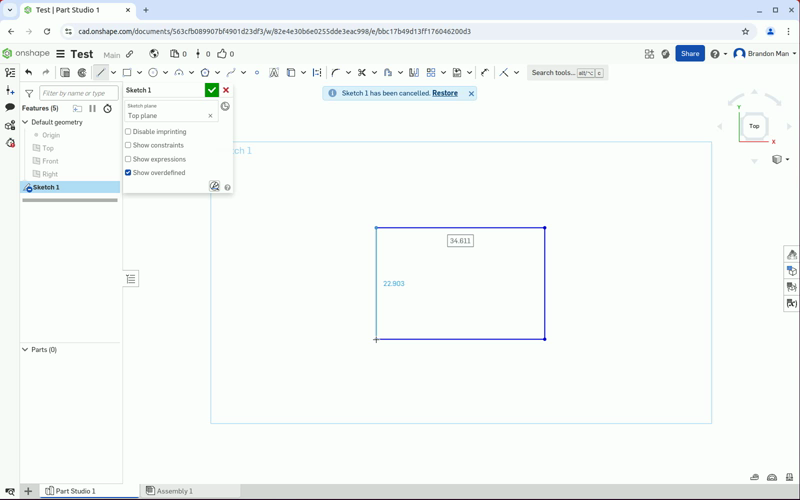
click(376, 339)
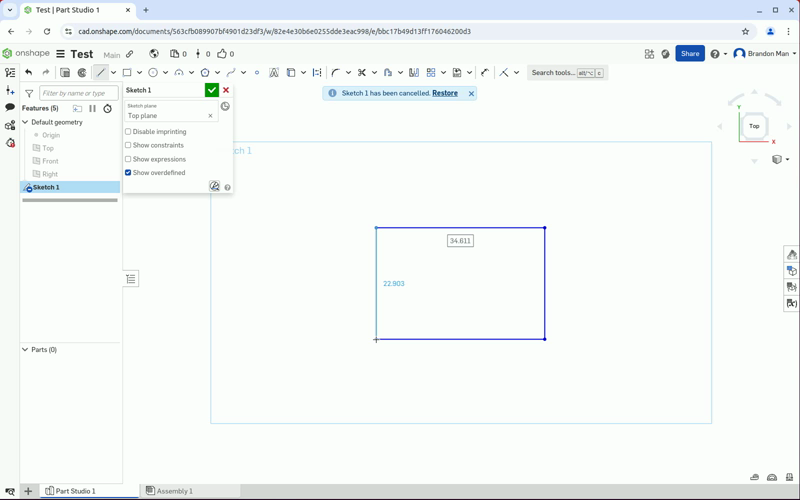
key(esc)
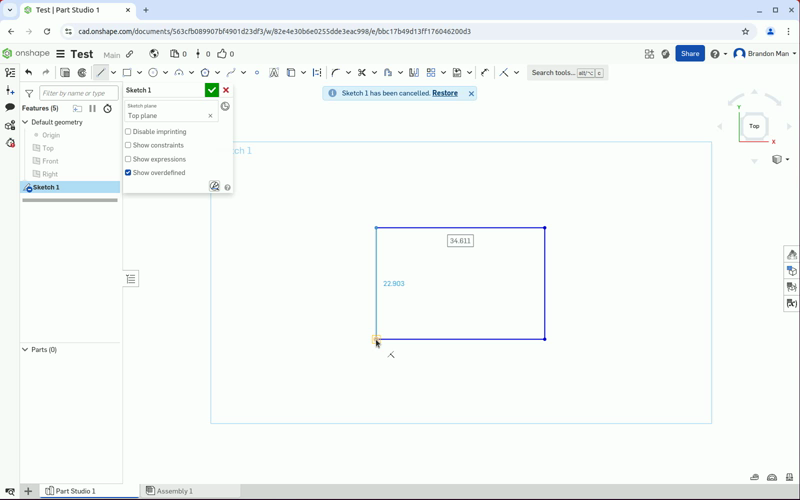
key(c)
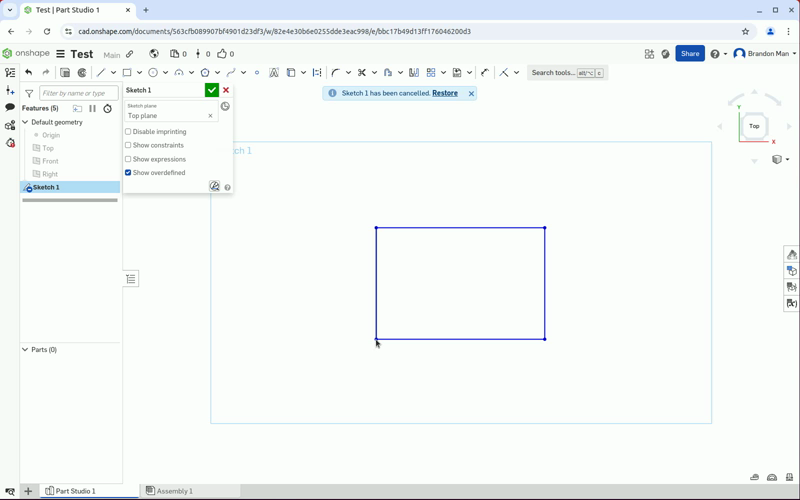
key_down(shift)
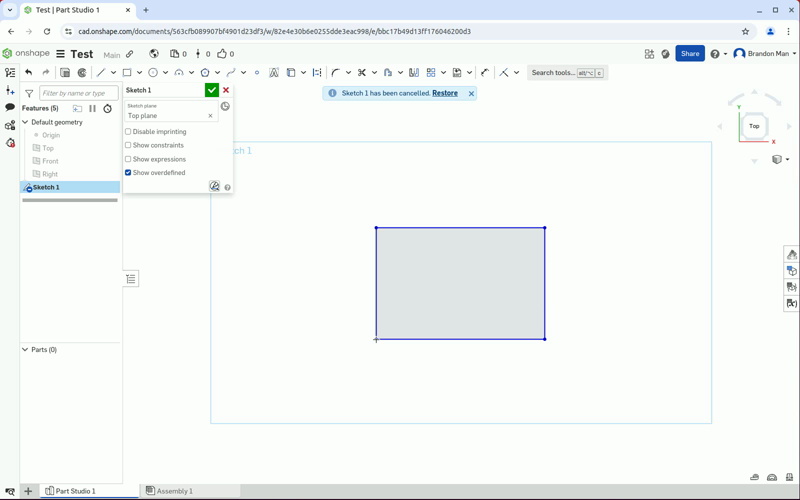
mouse_move(461, 282)
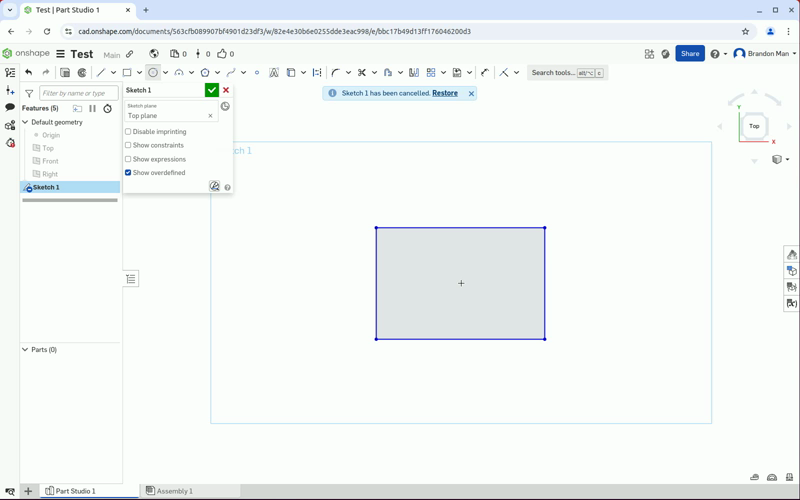
click(461, 282)
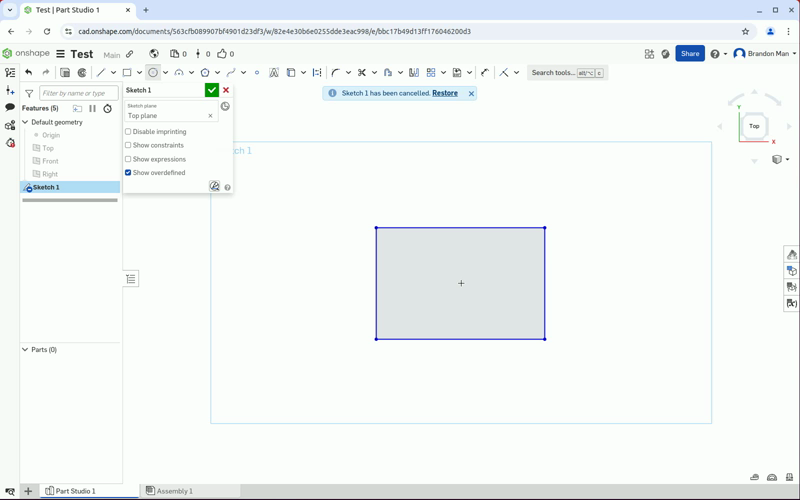
key_up(shift)
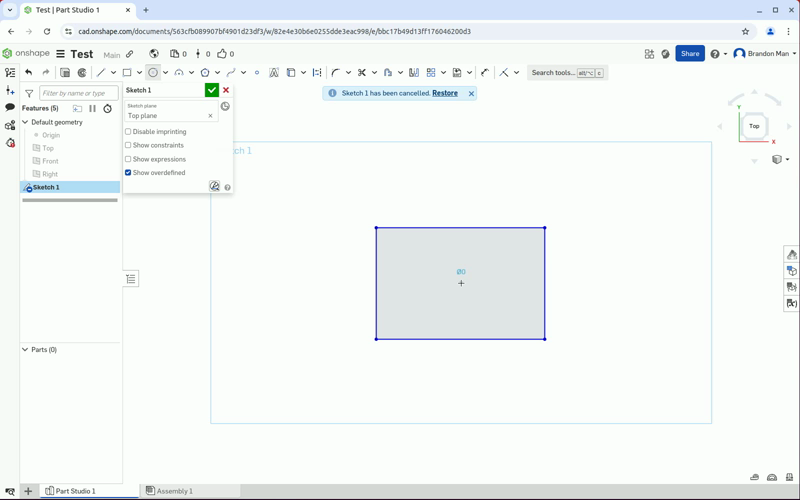
mouse_move(489, 282)
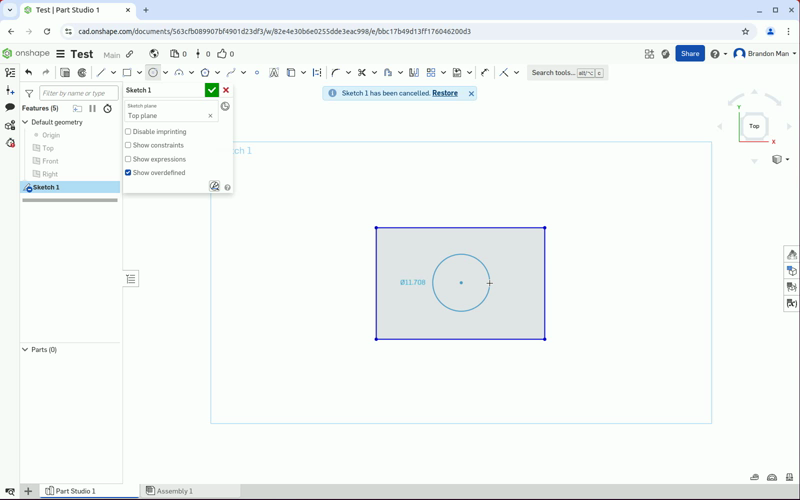
click(489, 282)
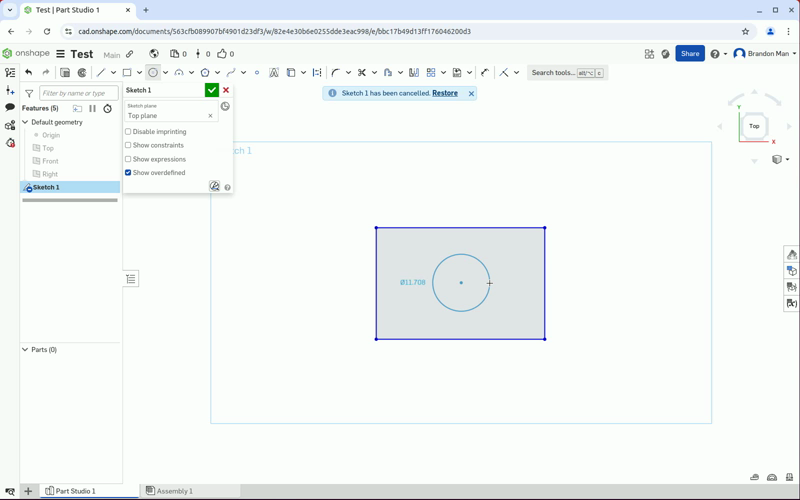
key(esc)
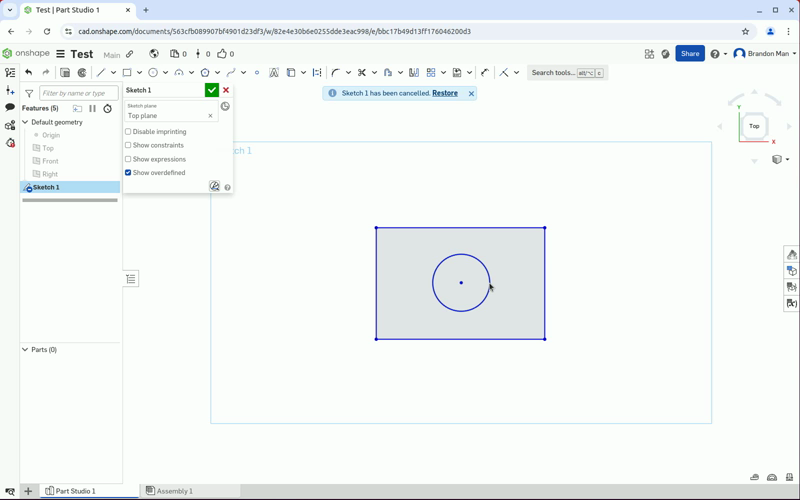
mouse_move(400, 317)
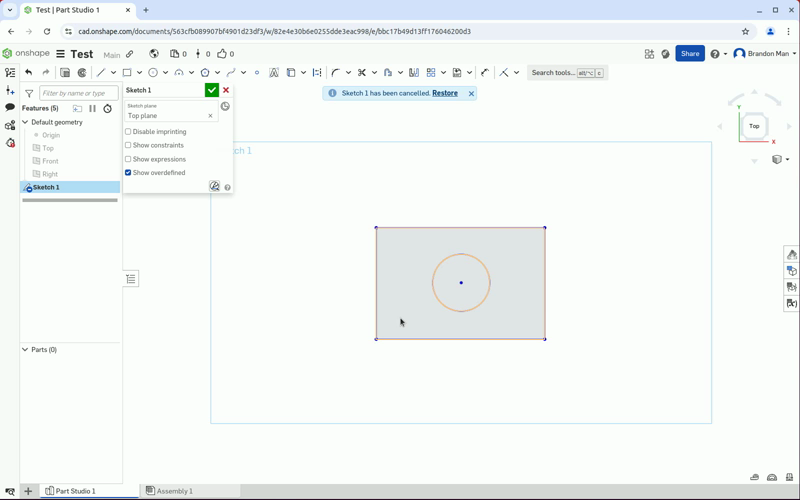
click(400, 317)
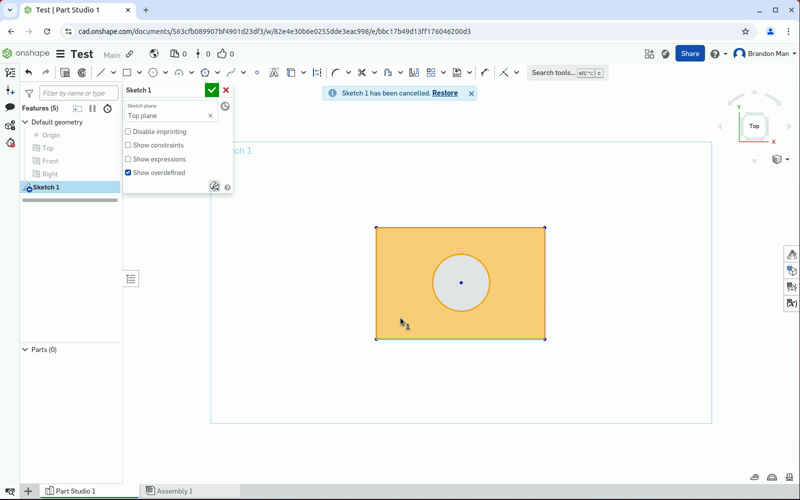
mouse_move(73, 352)
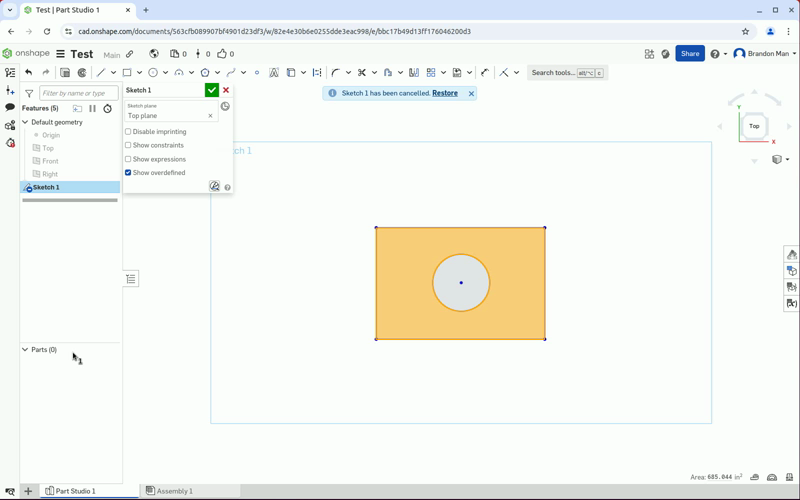
key(shift+y)
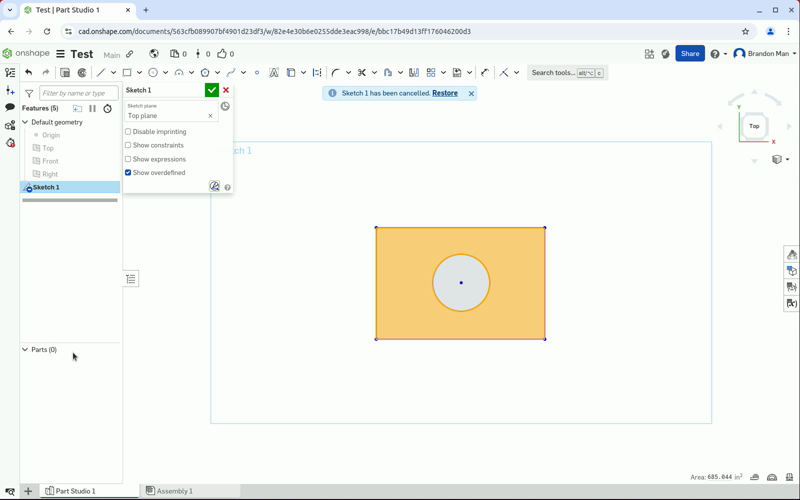
key(shift+e)
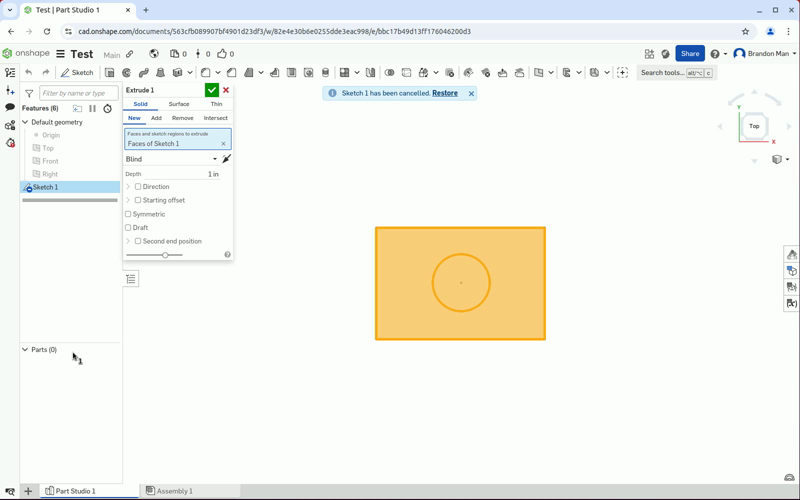
mouse_move(143, 106)
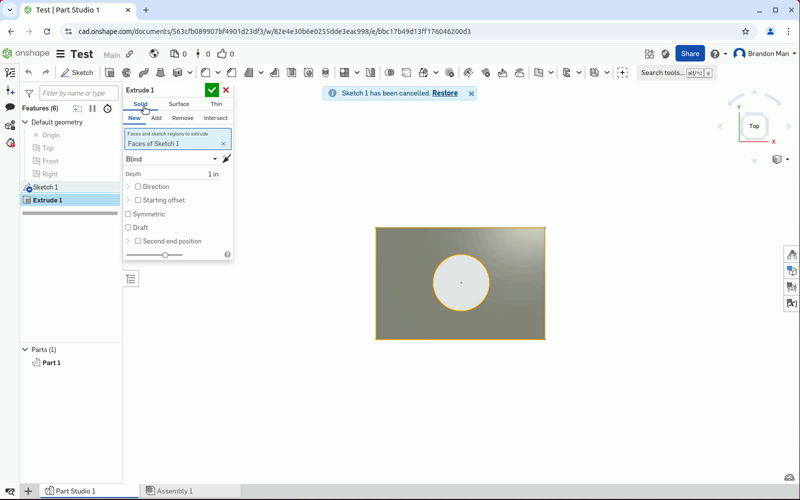
click(143, 106)
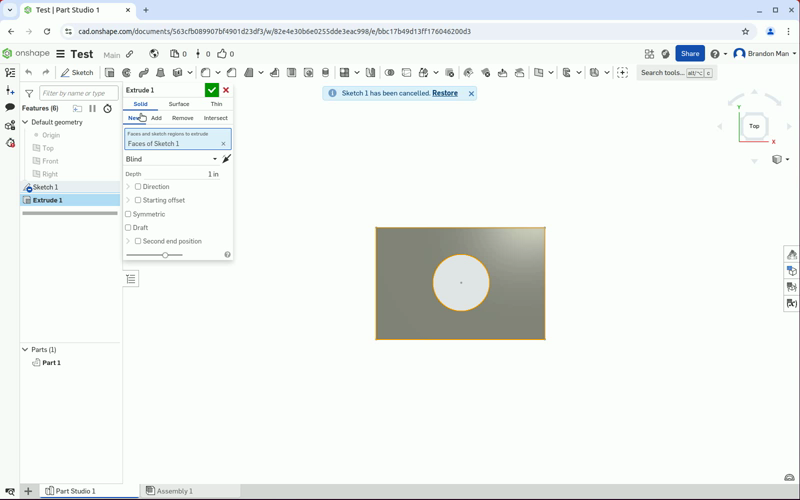
mouse_move(137, 120)
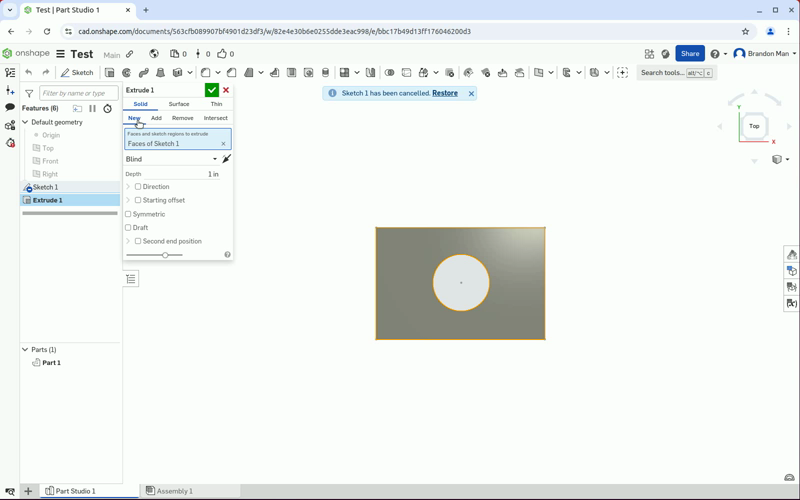
click(137, 120)
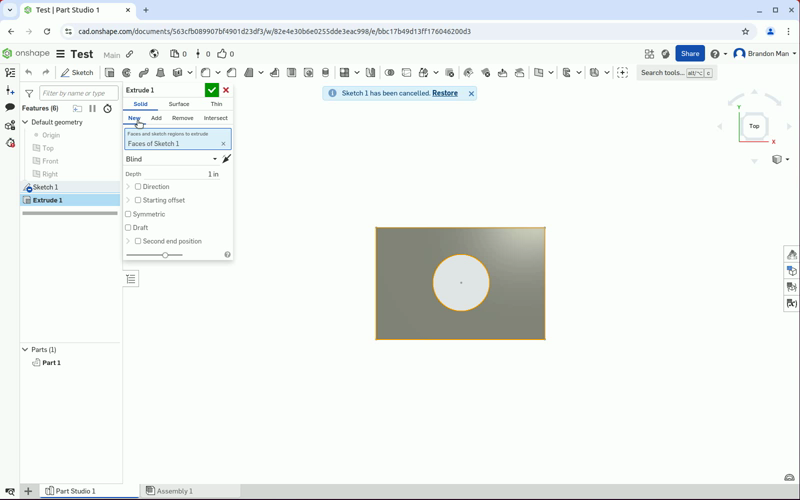
key(tab, 4)
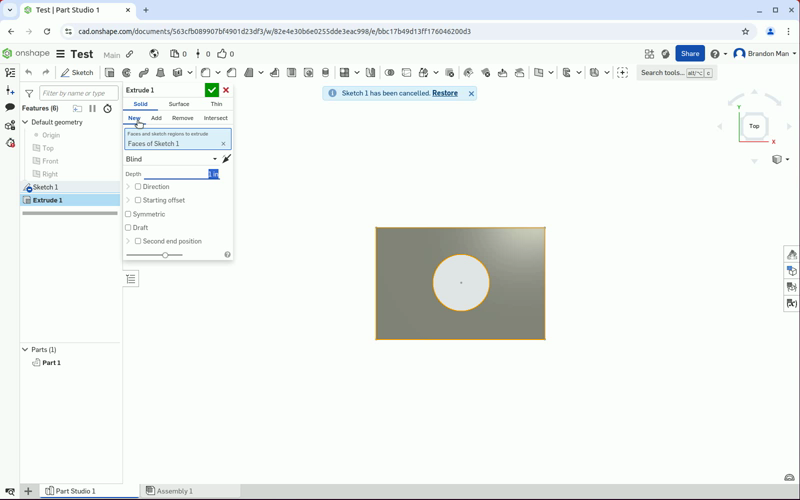
text(5.777)
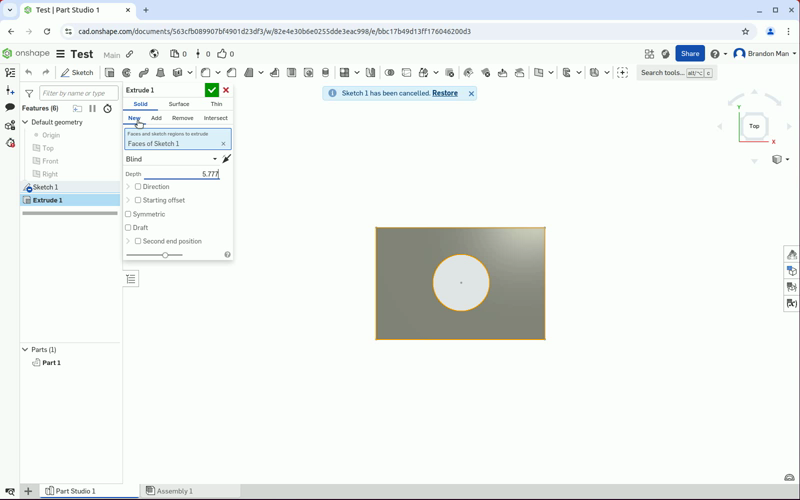
key(enter)
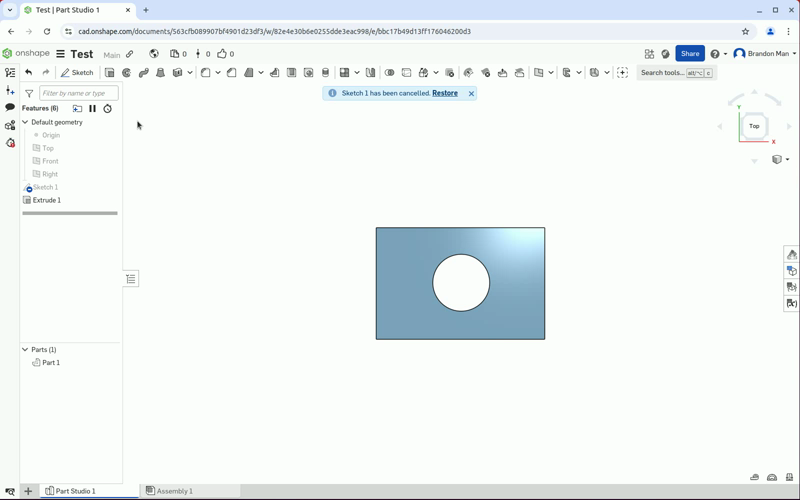
key(shift+h)
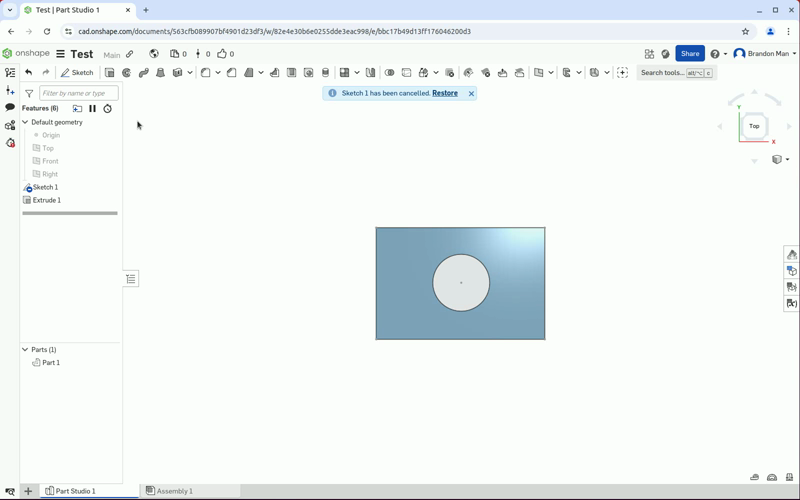
key(shift+h)
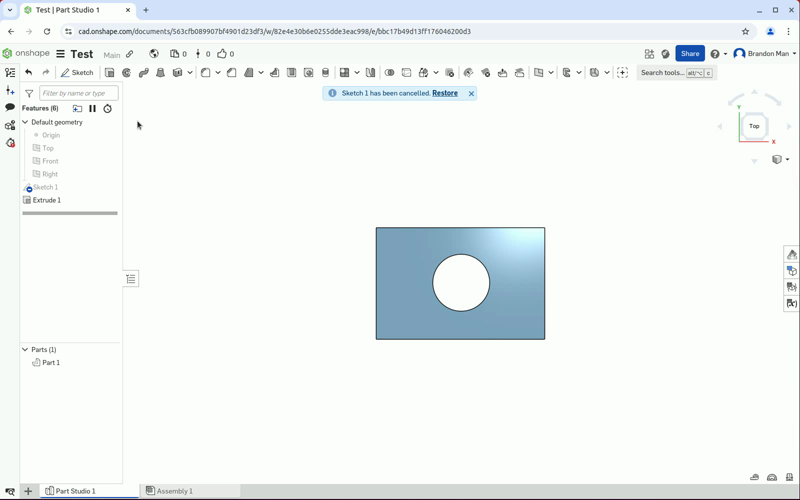
mouse_move(73, 189)
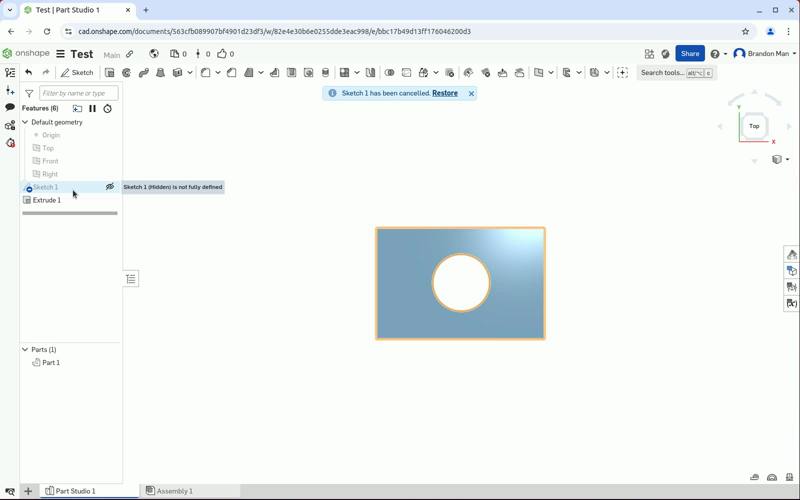
click(73, 189)
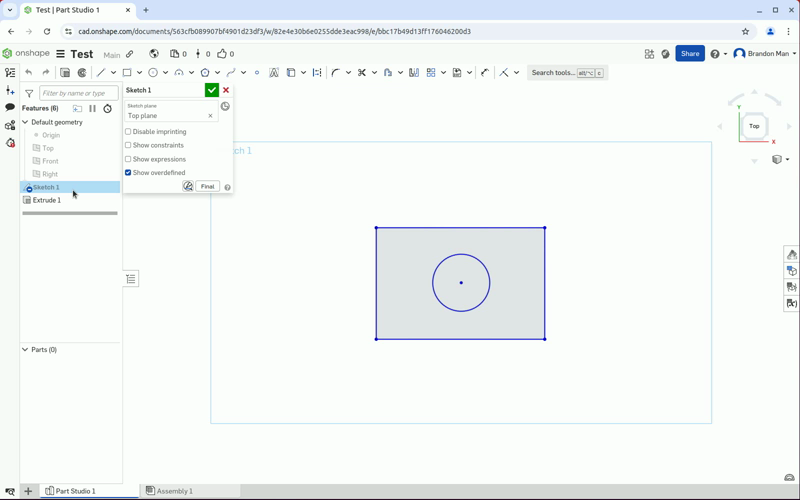
mouse_move(229, 92)
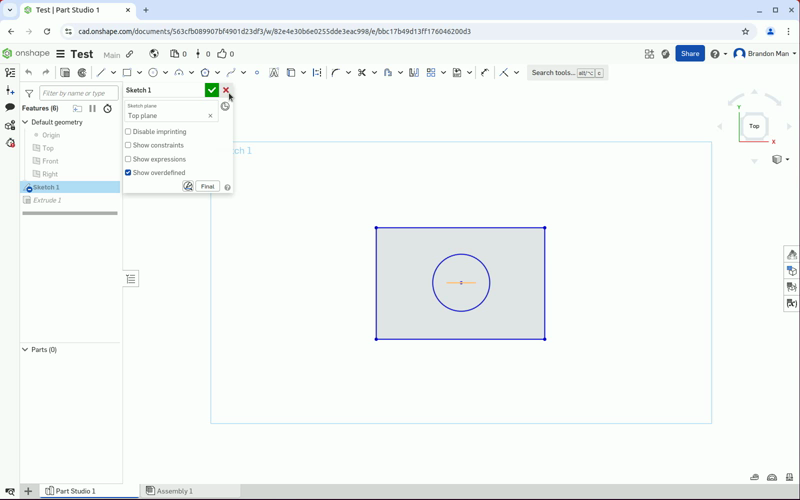
click(229, 92)
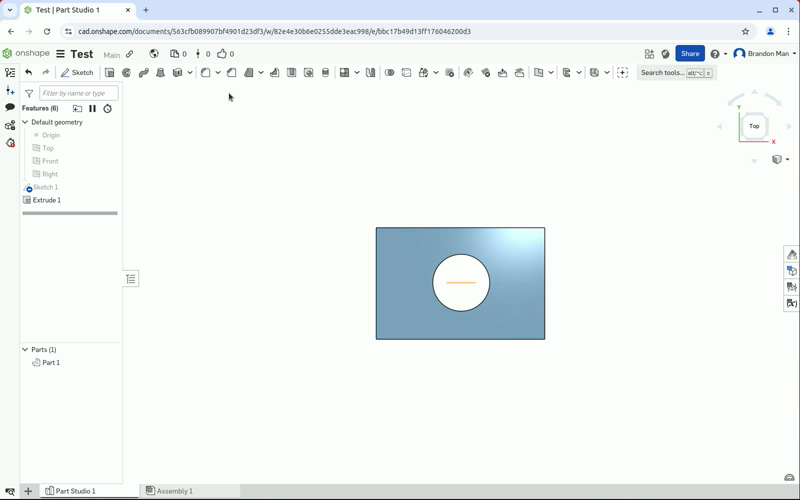
mouse_move(541, 75)
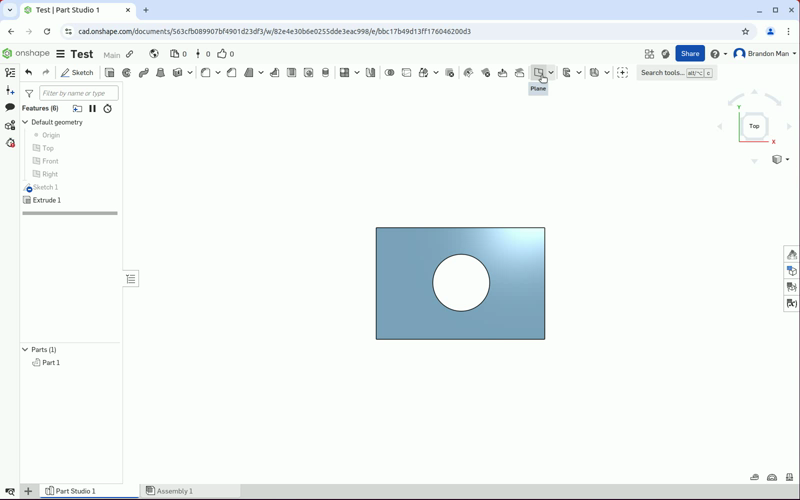
click(541, 75)
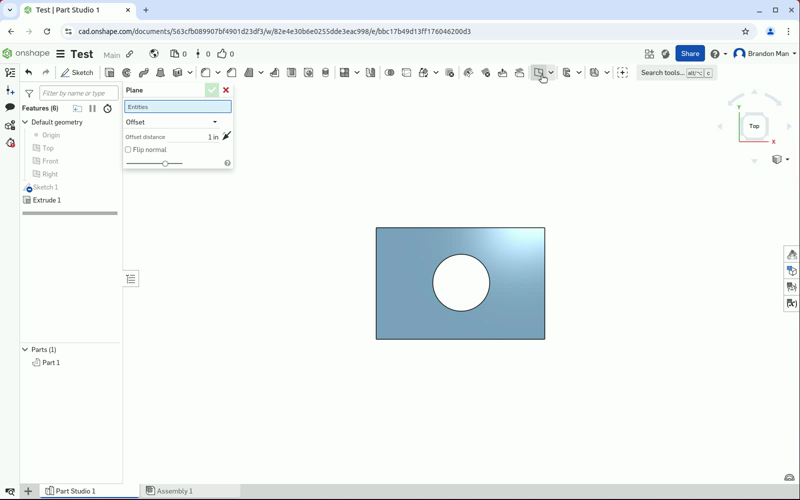
mouse_move(73, 150)
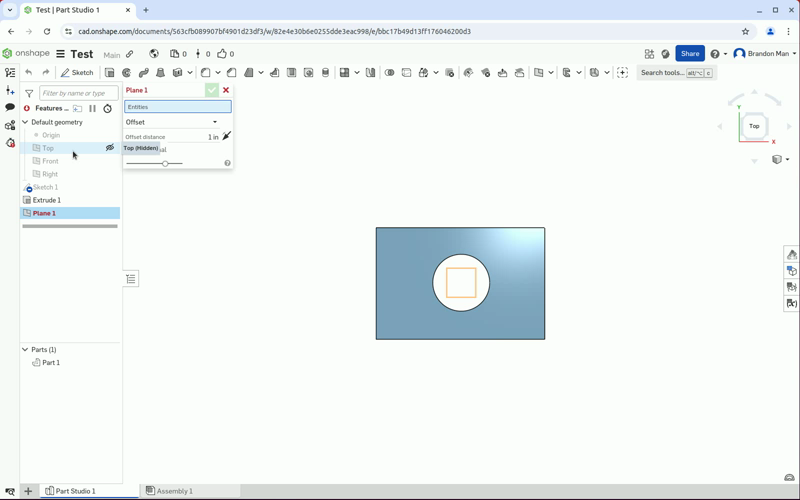
click(73, 150)
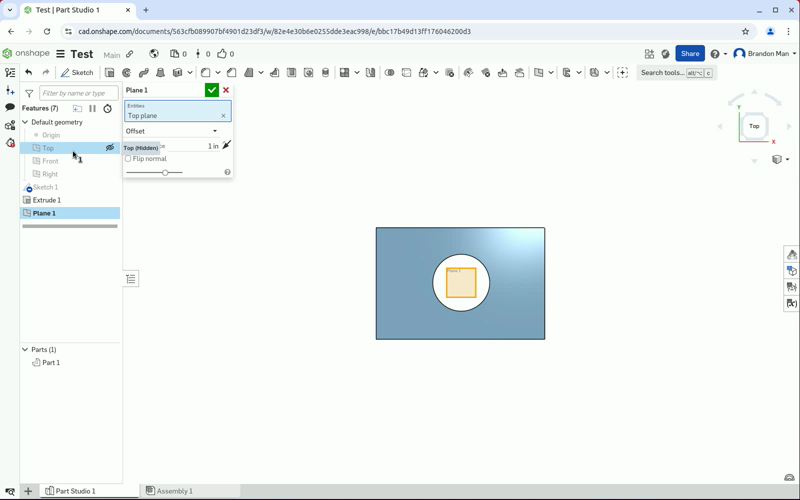
key(tab, 2)
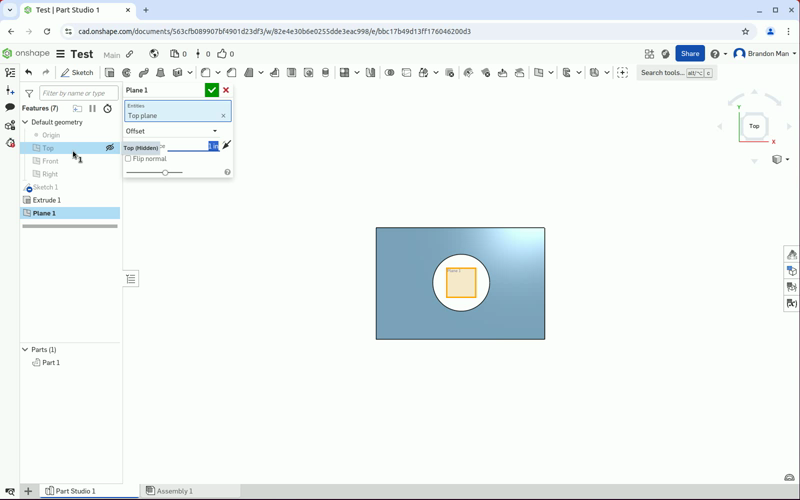
text(5.792)
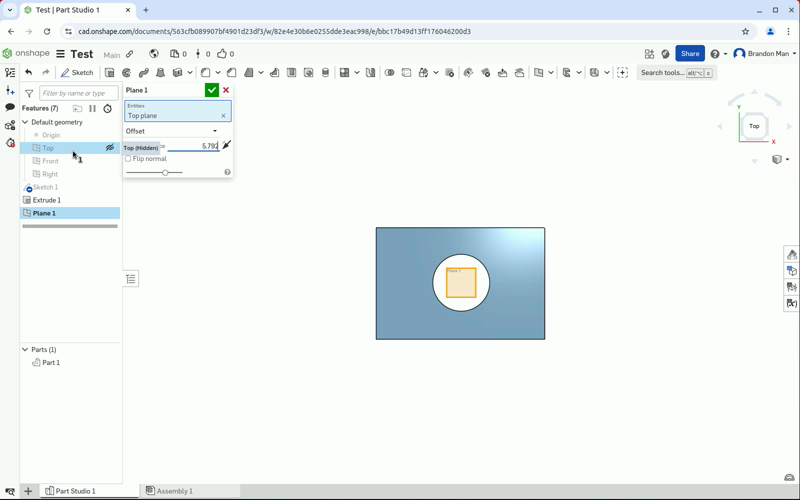
key(enter, 2)
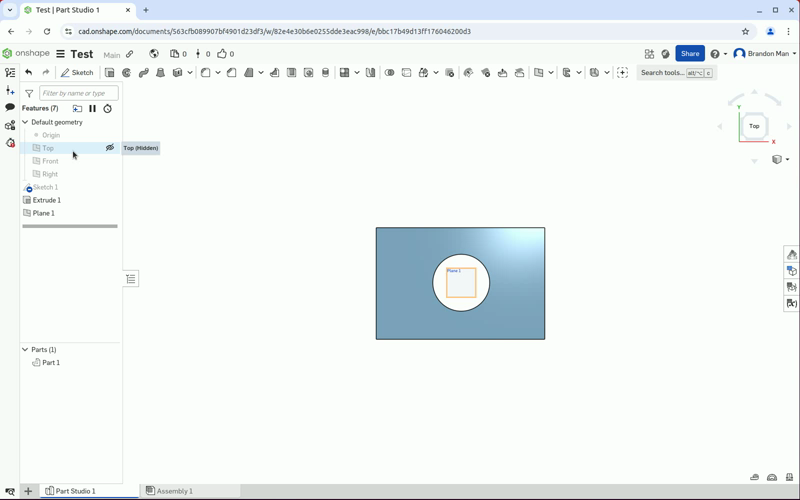
key(shift+s)
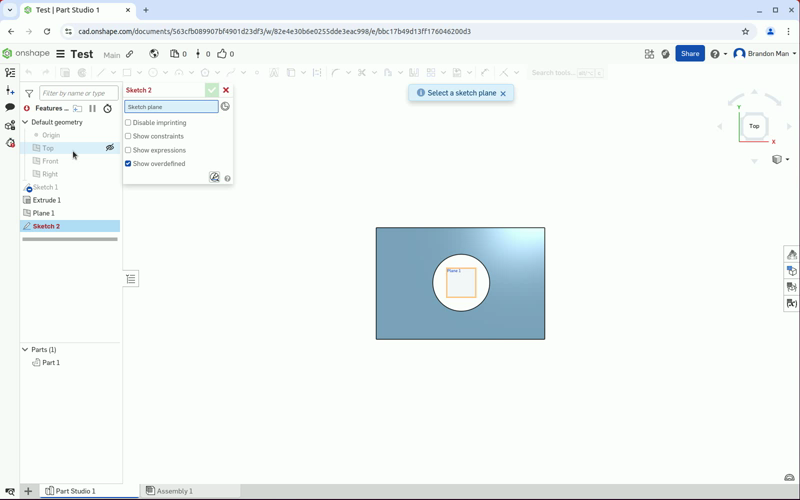
mouse_move(73, 215)
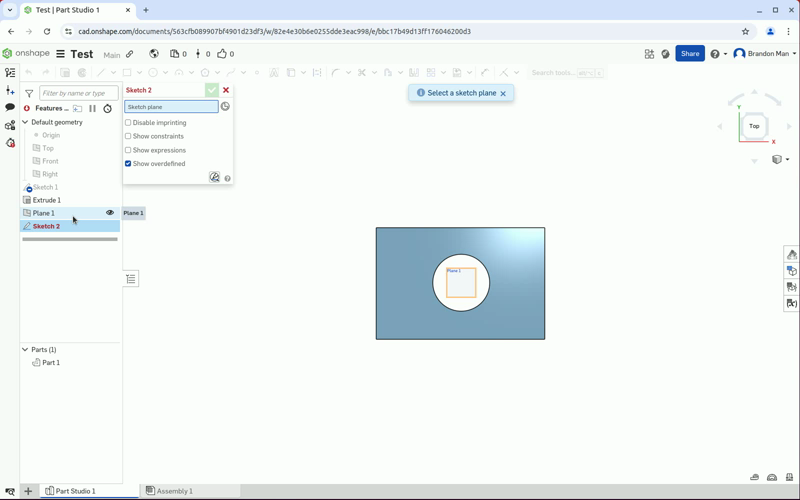
click(73, 215)
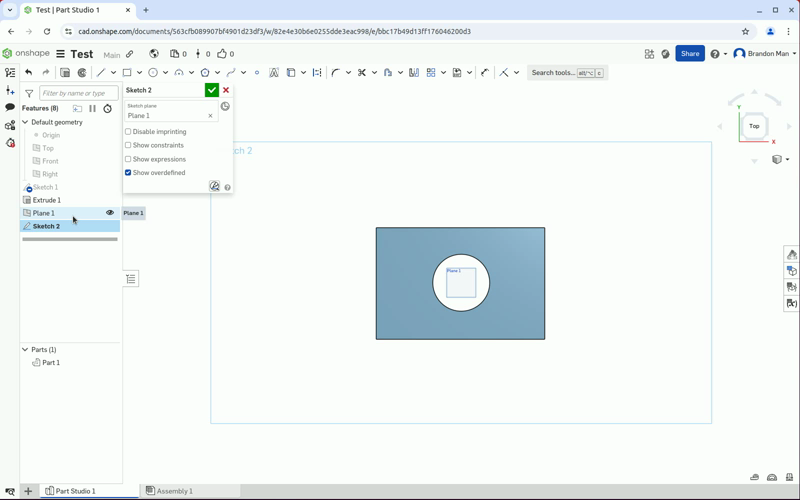
mouse_move(73, 352)
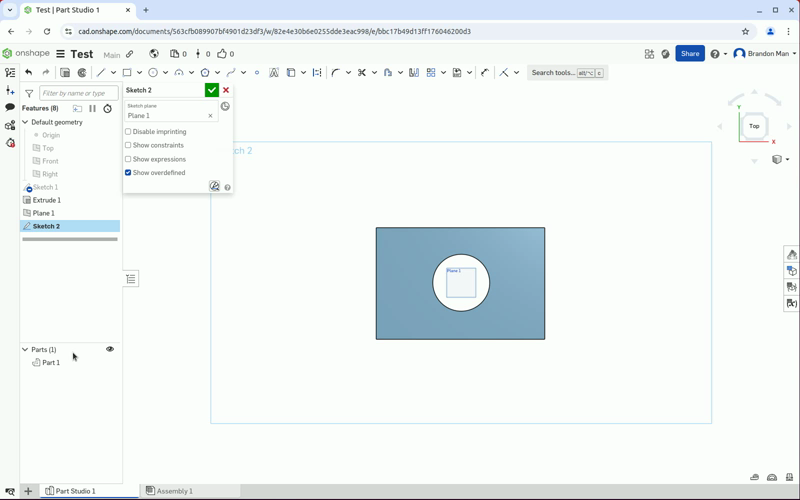
key(y)
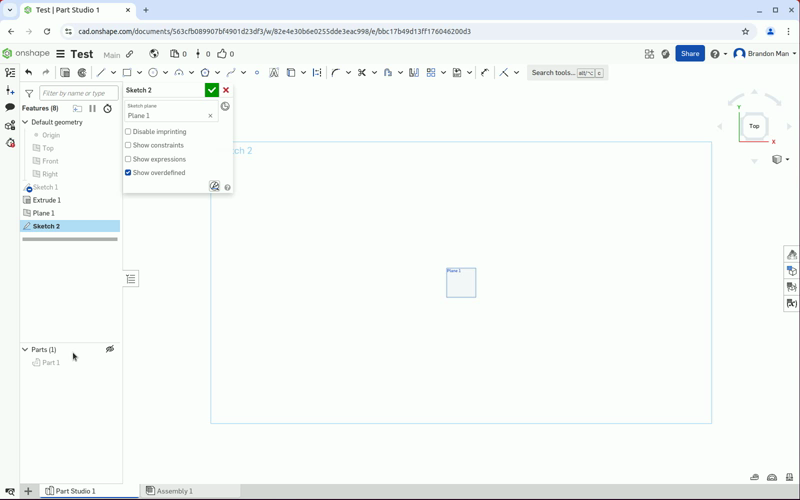
key(l)
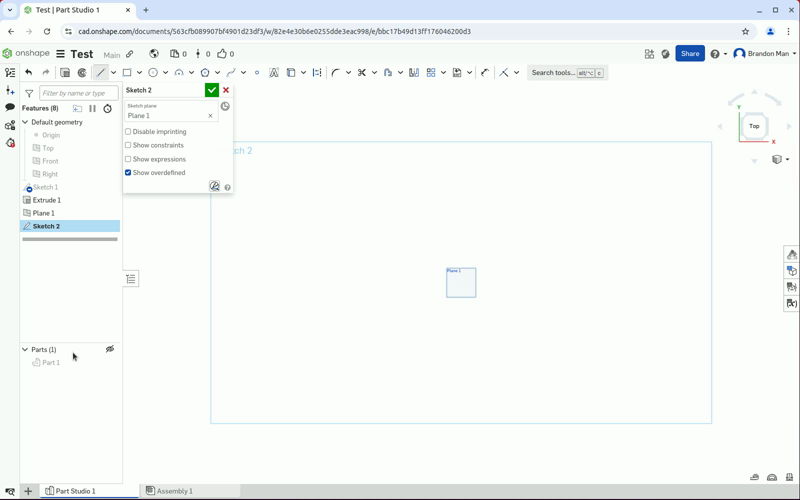
key_down(shift)
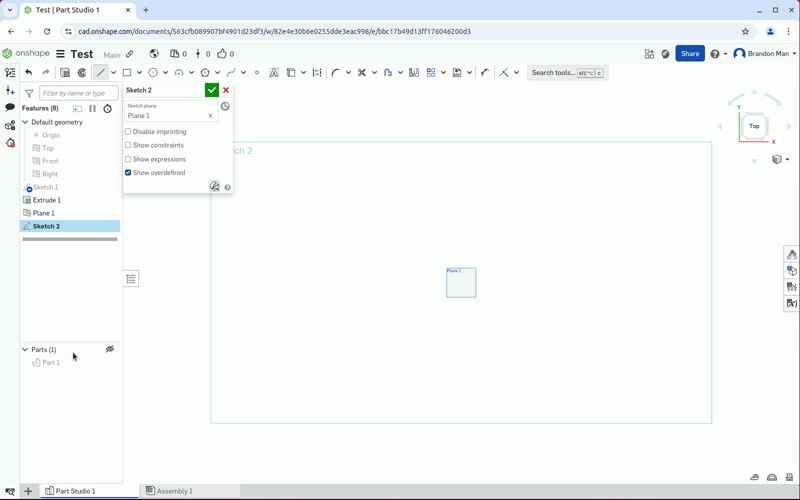
mouse_move(382, 339)
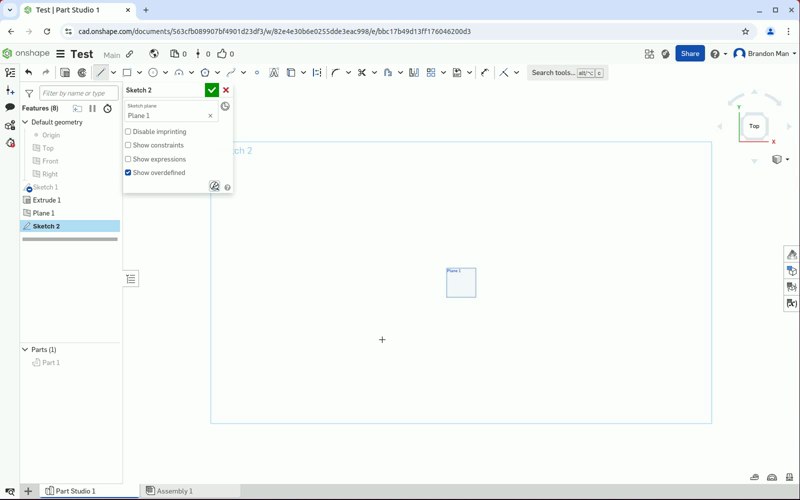
click(382, 339)
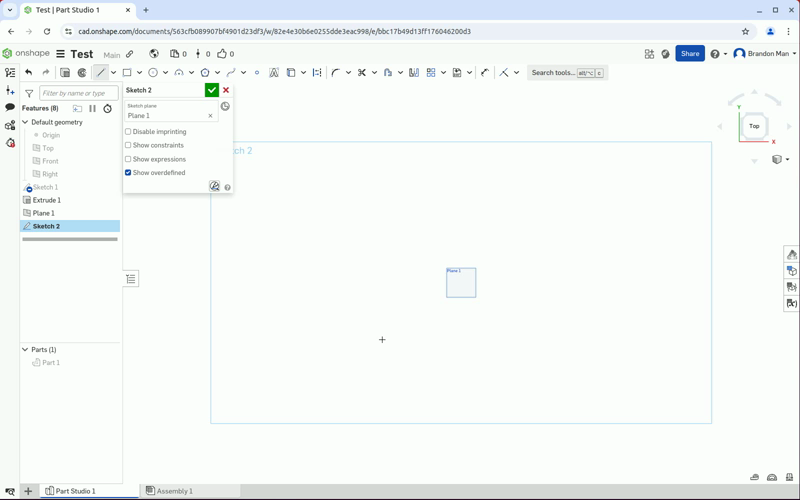
key_up(shift)
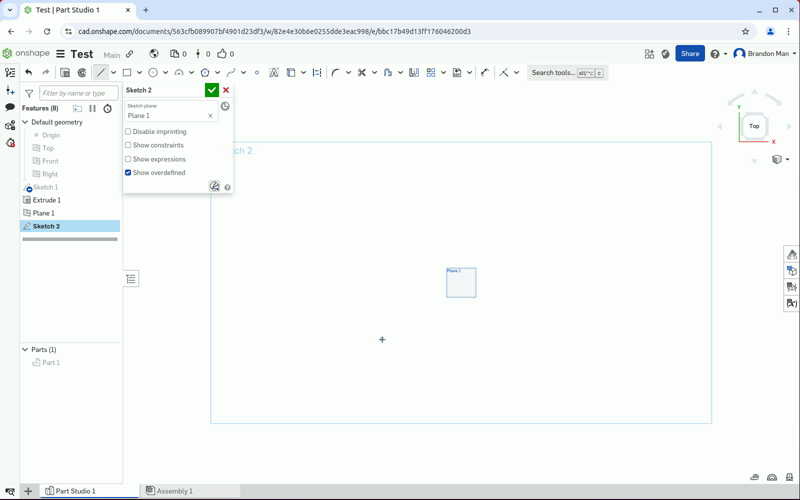
key_down(shift)
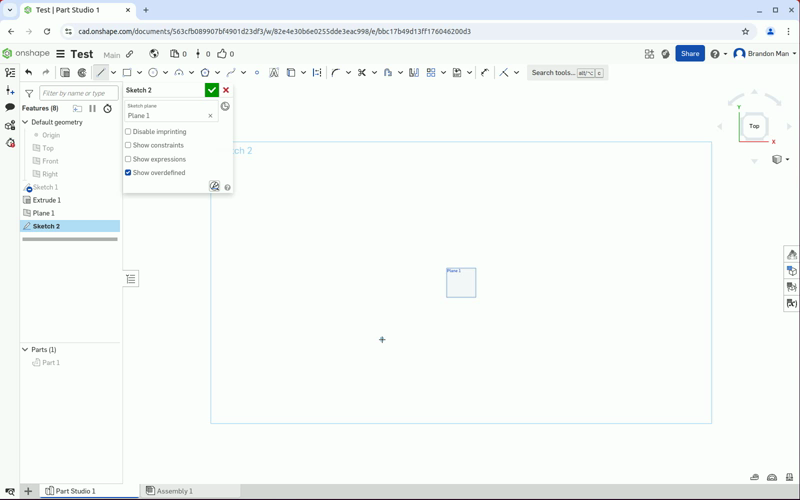
mouse_move(412, 339)
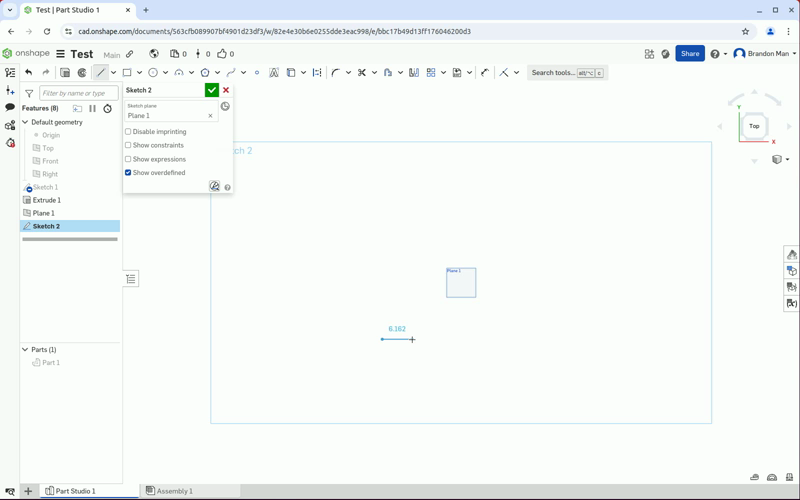
mouse_move(396, 339)
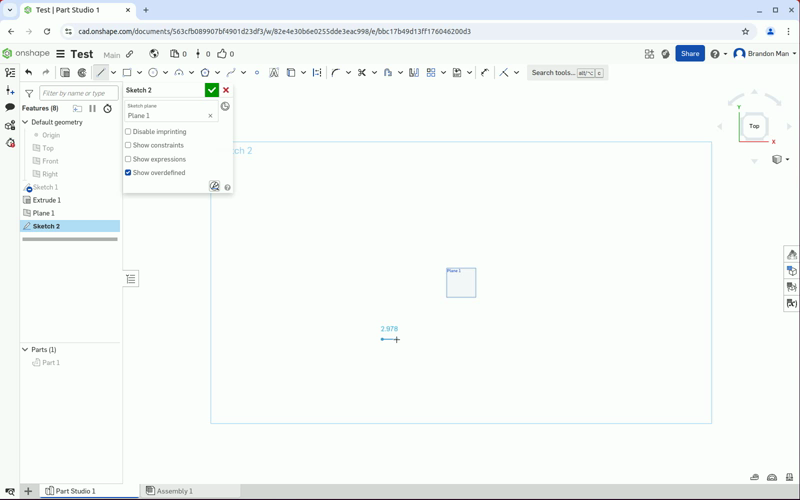
click(396, 339)
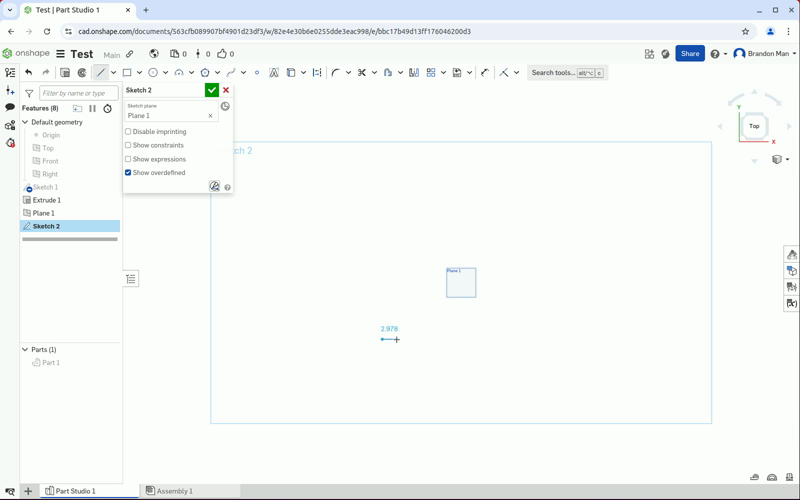
key_up(shift)
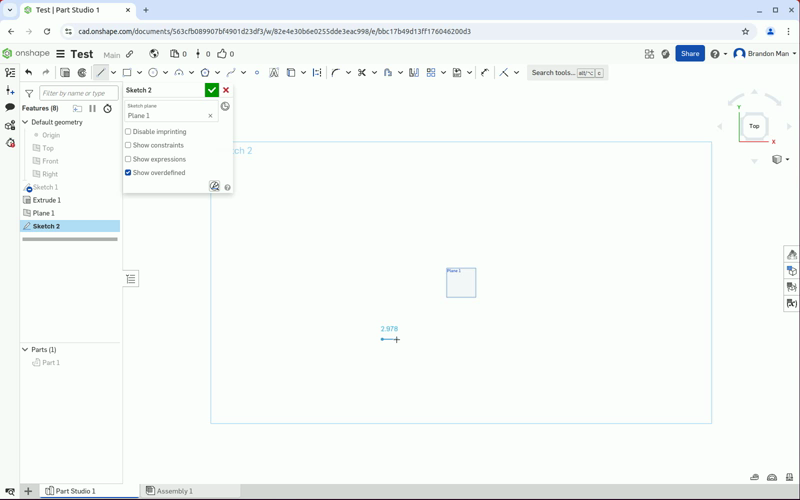
key_down(shift)
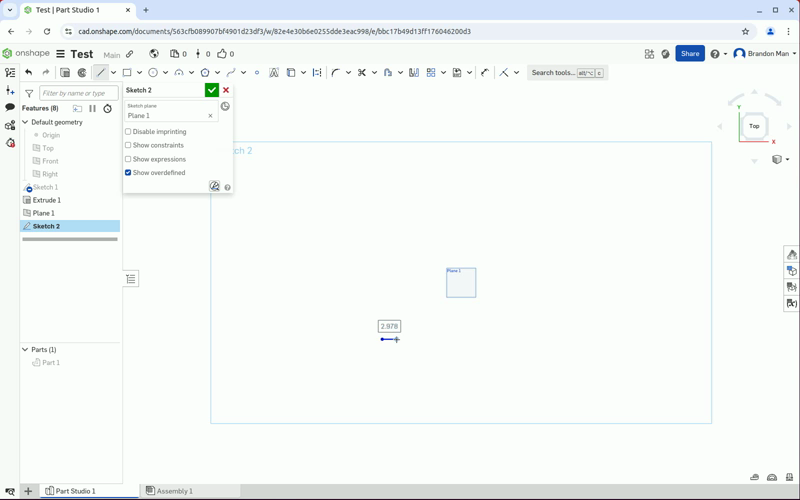
mouse_move(396, 226)
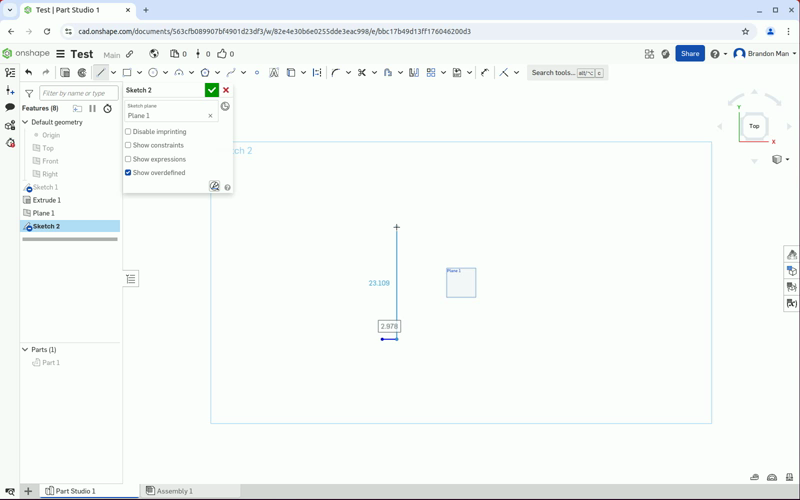
click(396, 226)
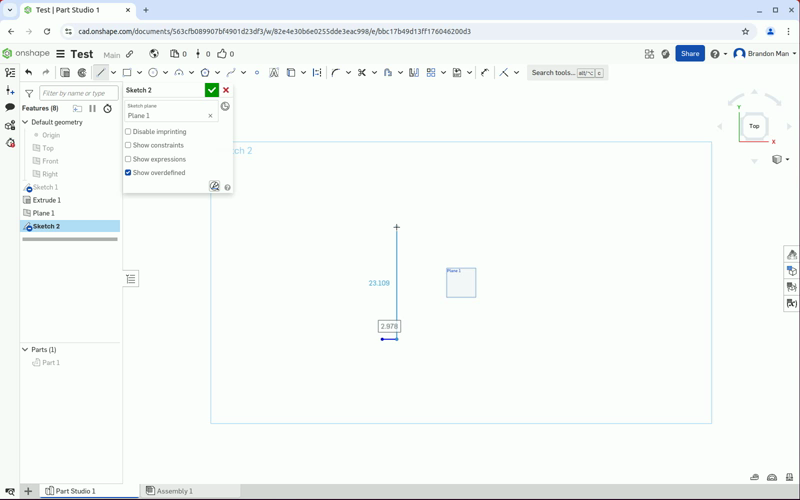
key_up(shift)
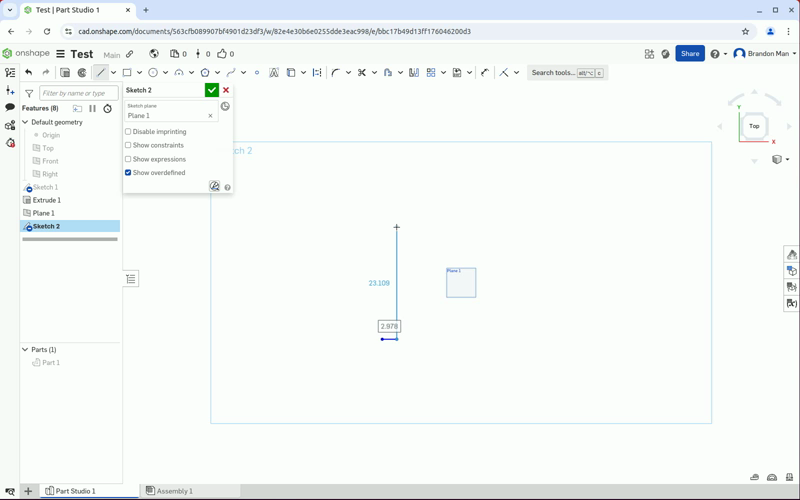
key_down(shift)
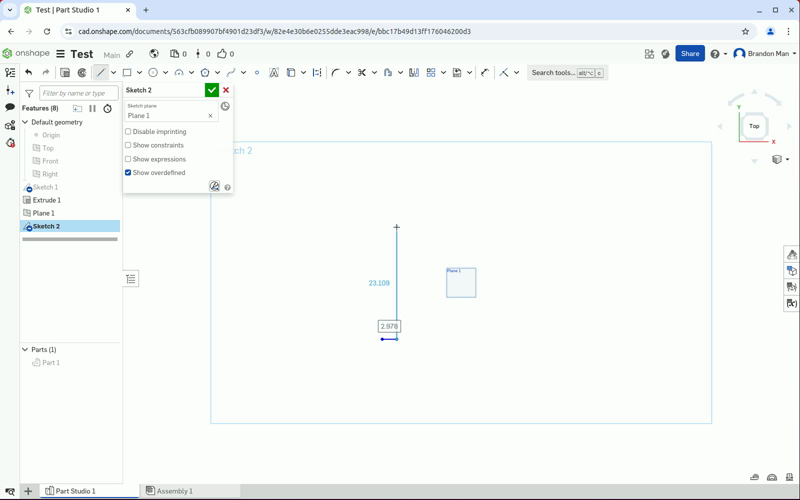
mouse_move(426, 226)
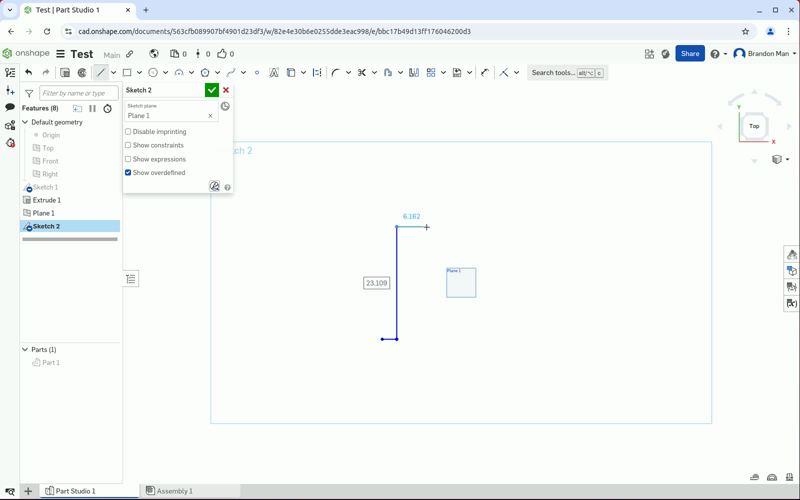
mouse_move(382, 226)
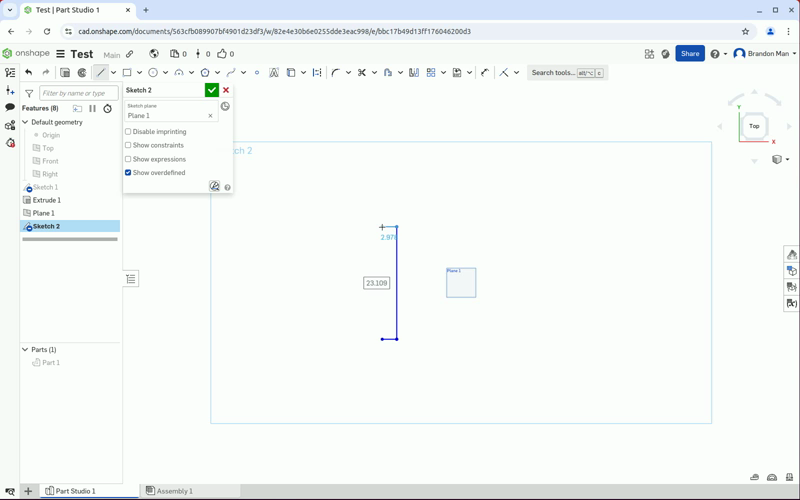
click(382, 226)
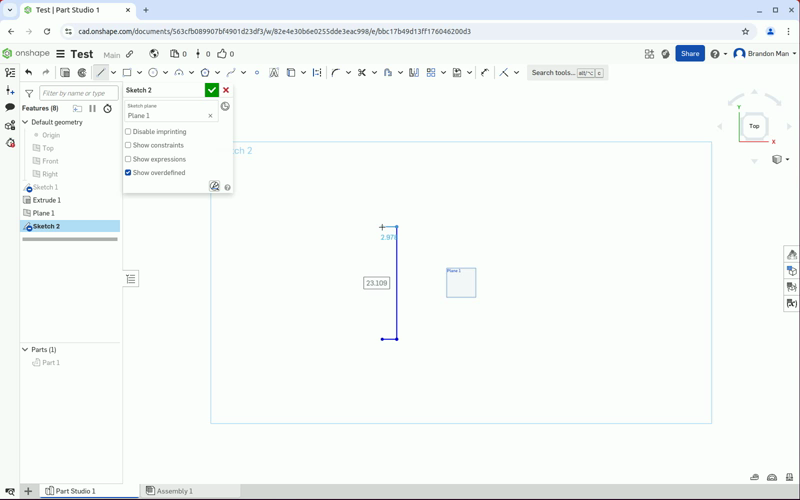
key_up(shift)
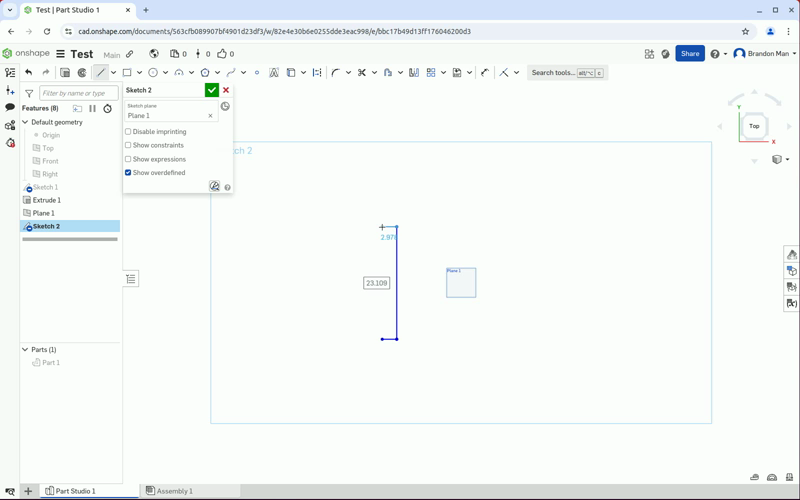
key_down(shift)
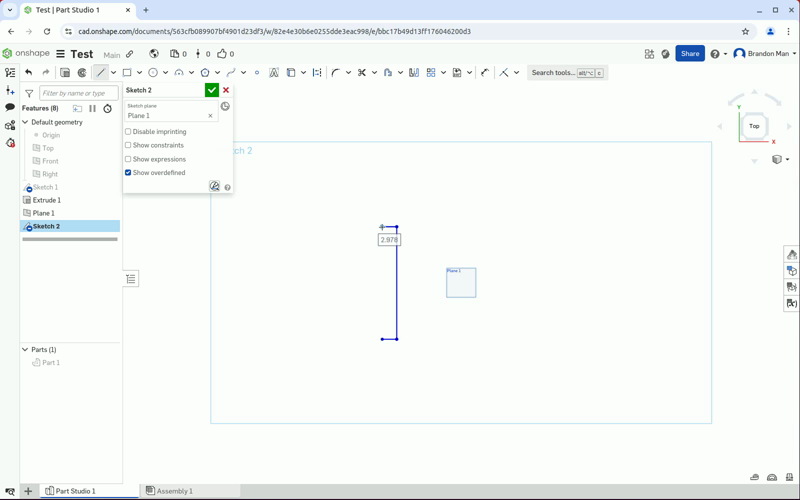
mouse_move(382, 339)
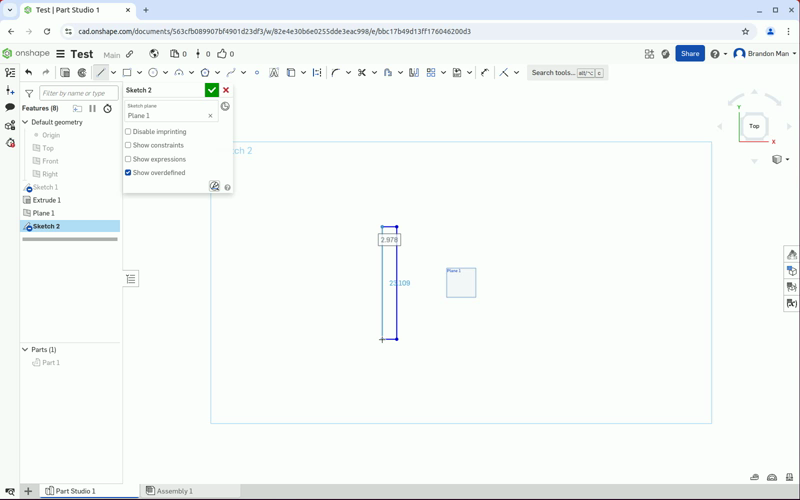
key_up(shift)
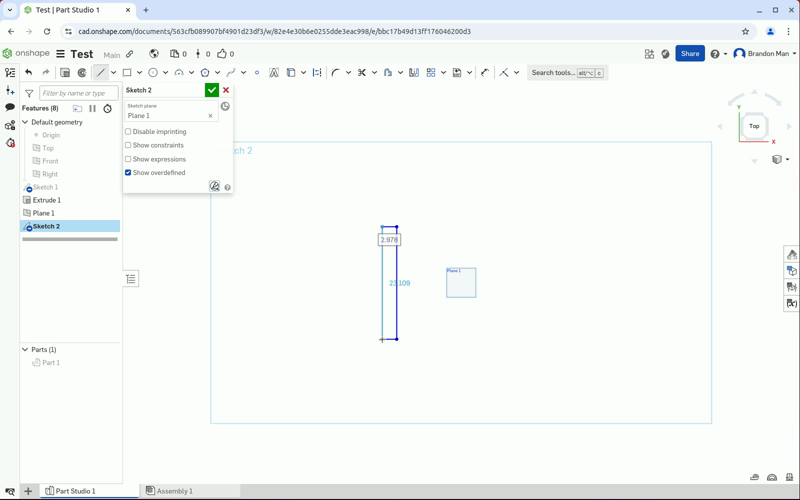
click(382, 339)
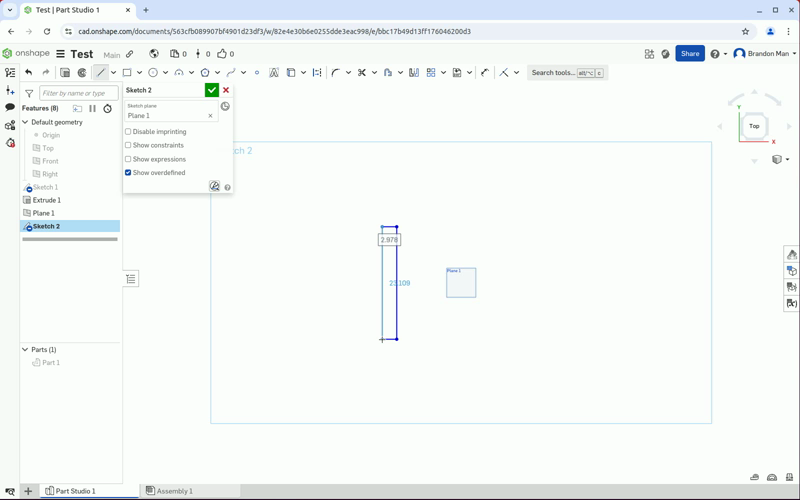
key(esc)
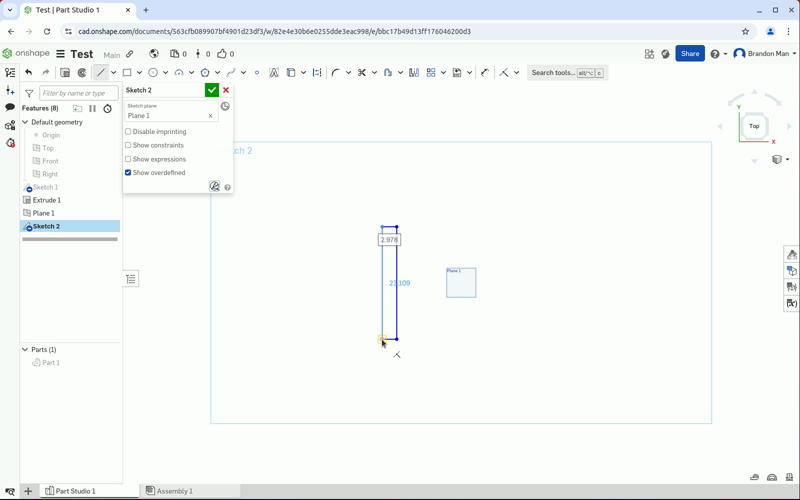
mouse_move(390, 246)
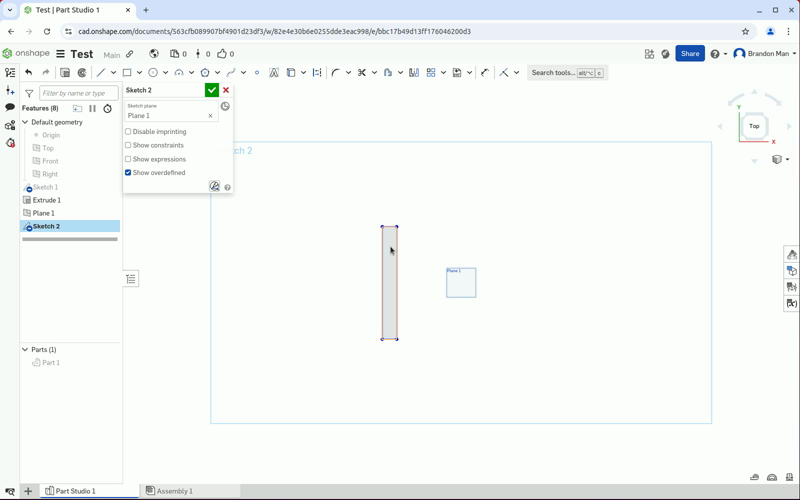
scroll(6)
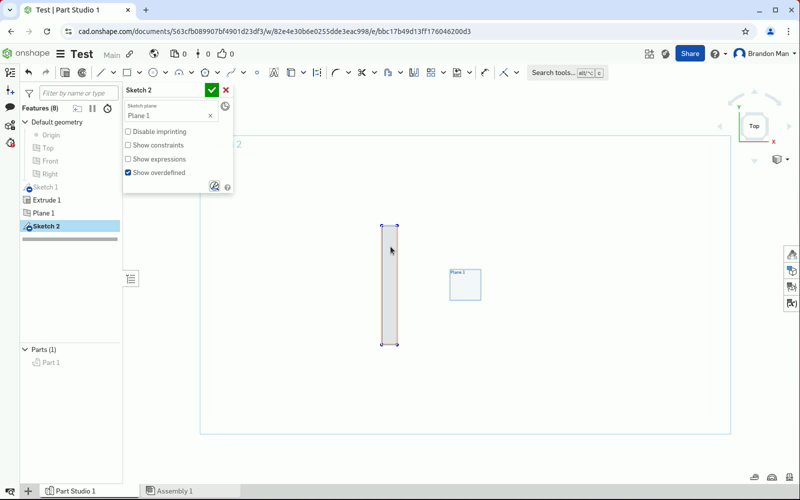
scroll(6)
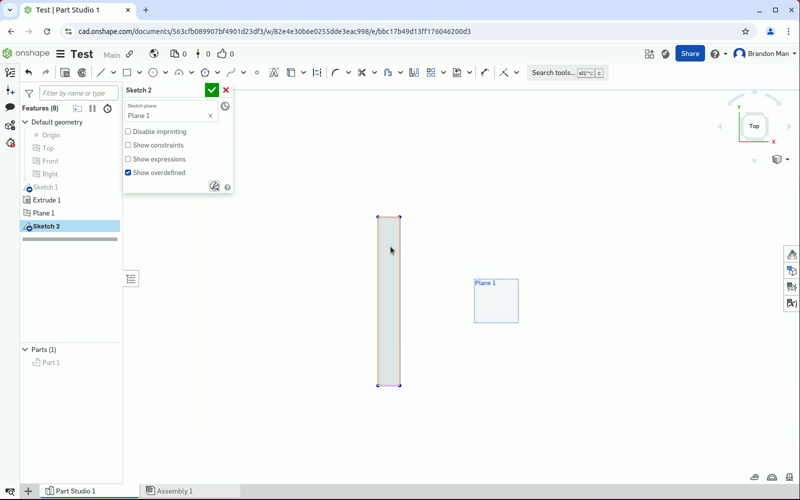
scroll(6)
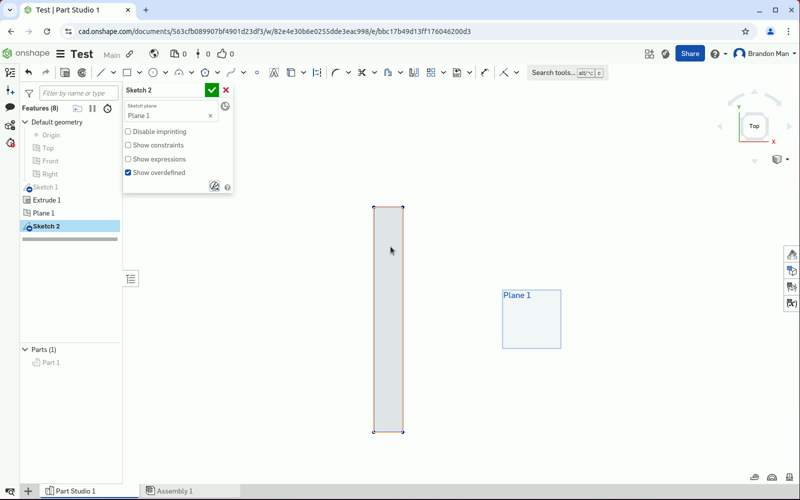
scroll(6)
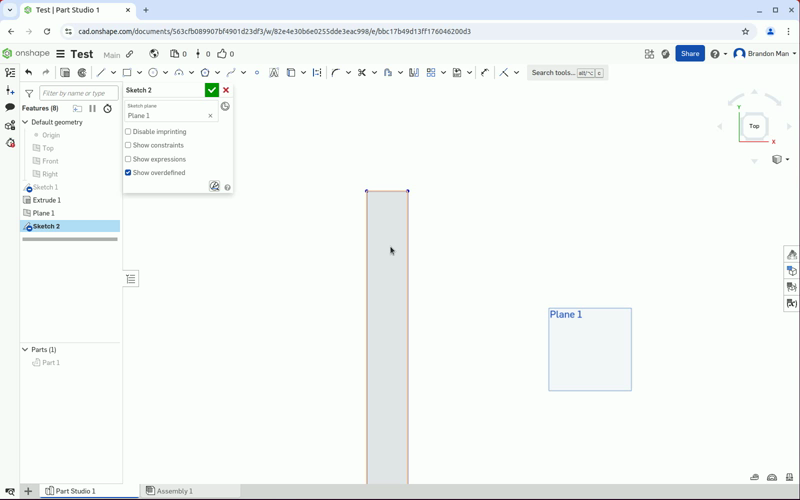
scroll(6)
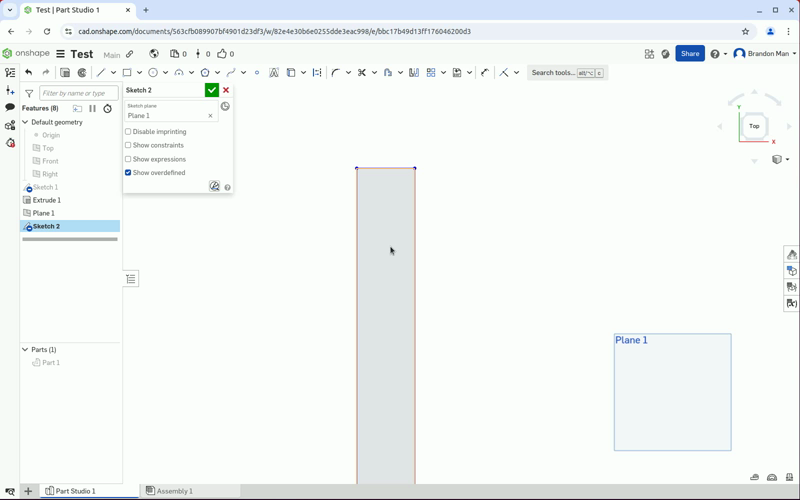
scroll(6)
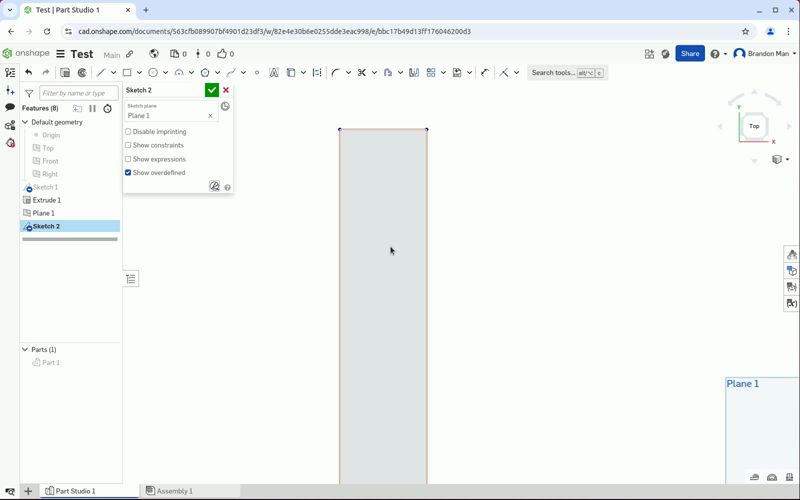
scroll(6)
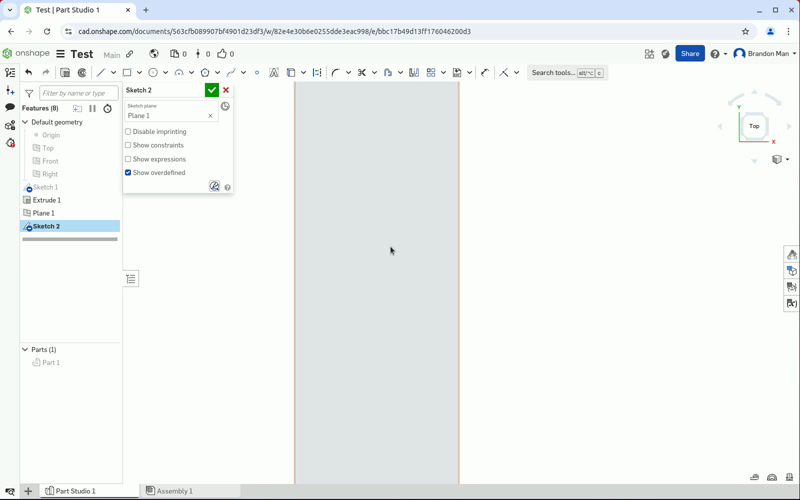
click(390, 246)
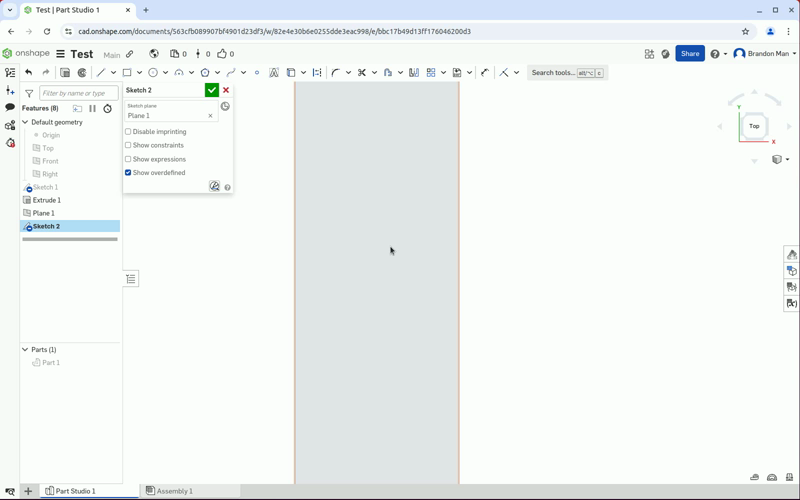
scroll(-6)
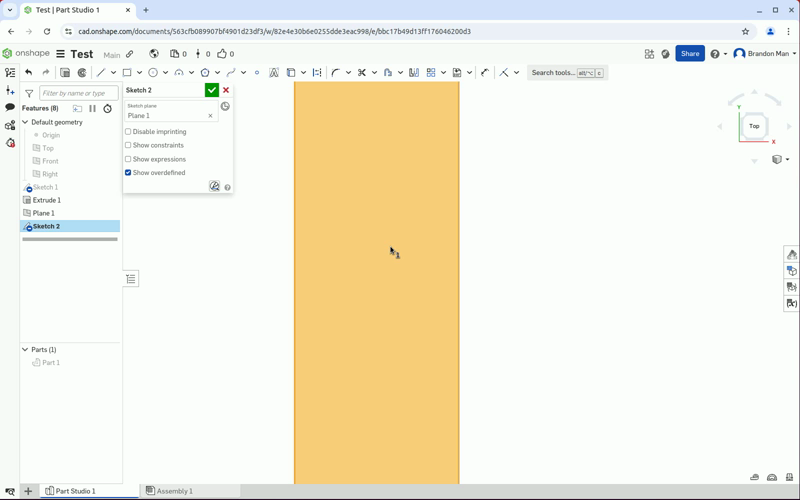
scroll(-6)
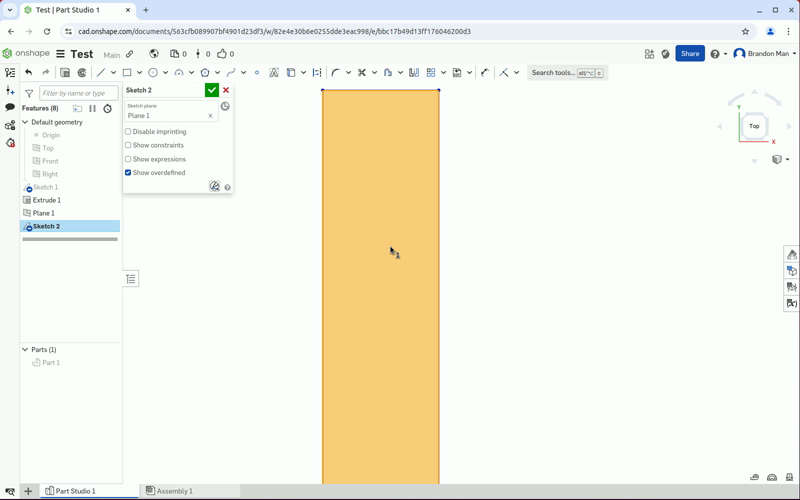
scroll(-6)
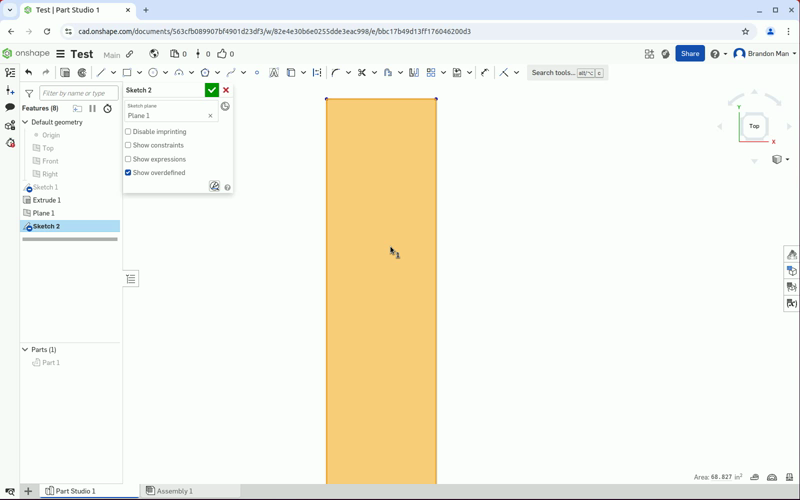
scroll(-6)
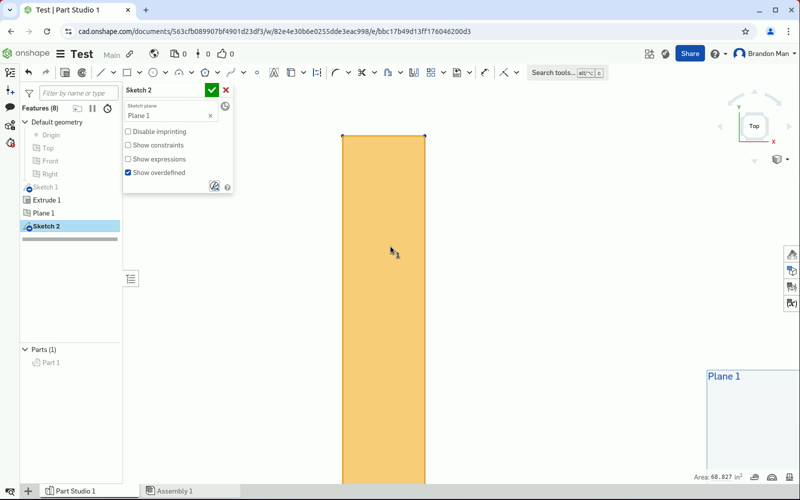
scroll(-6)
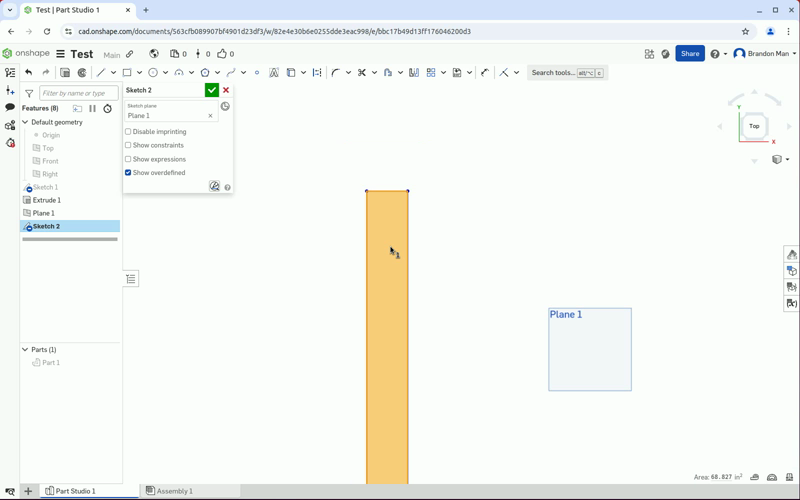
scroll(-6)
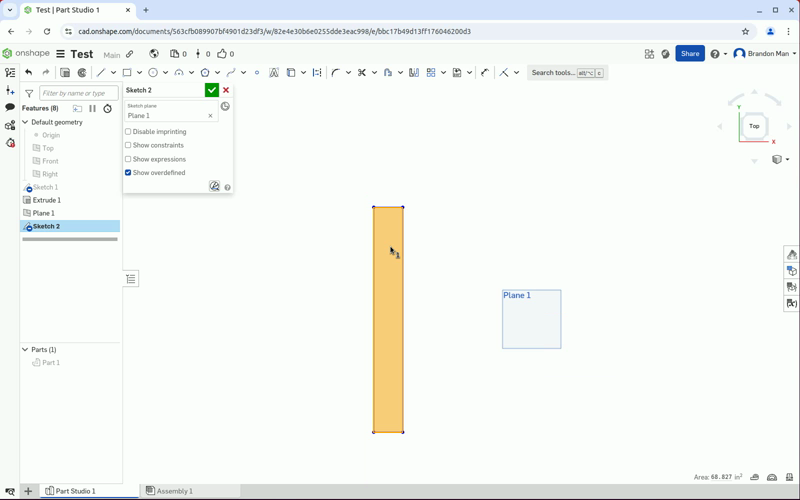
scroll(-6)
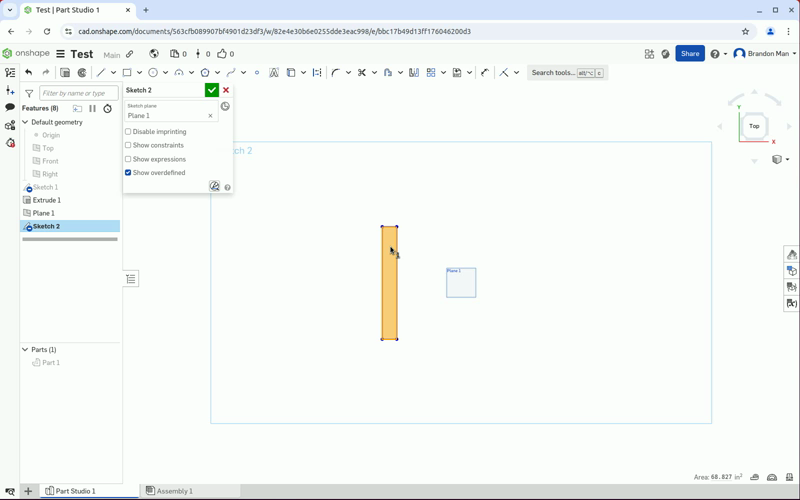
mouse_move(73, 352)
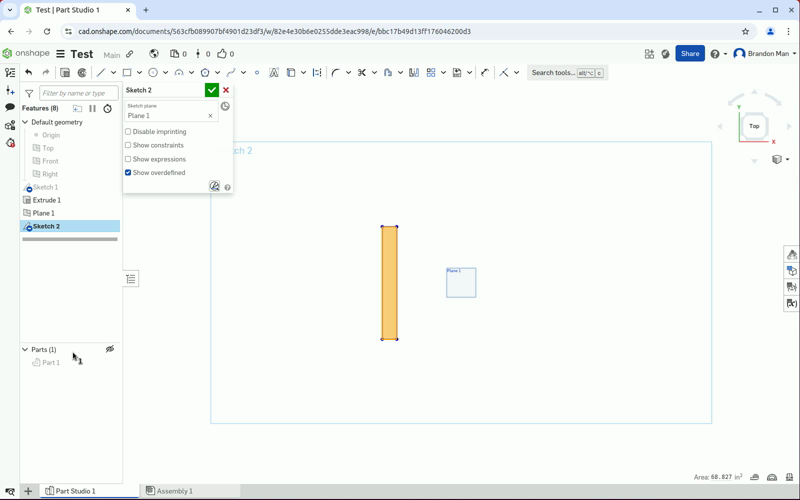
key(shift+y)
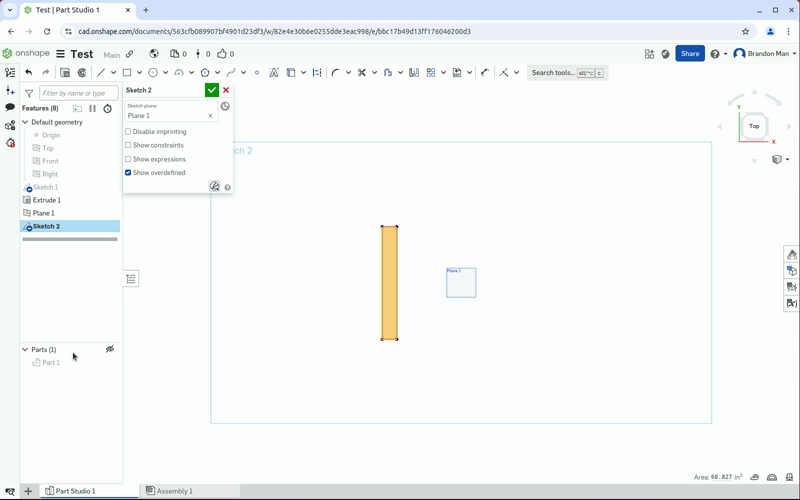
key(shift+e)
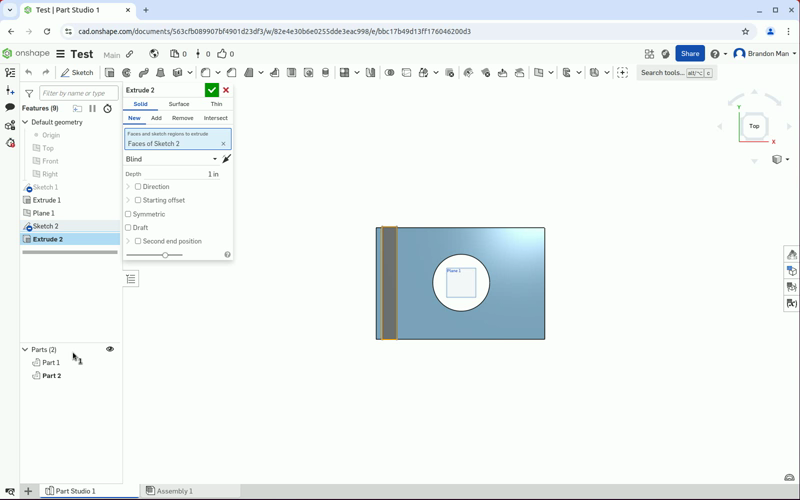
mouse_move(143, 106)
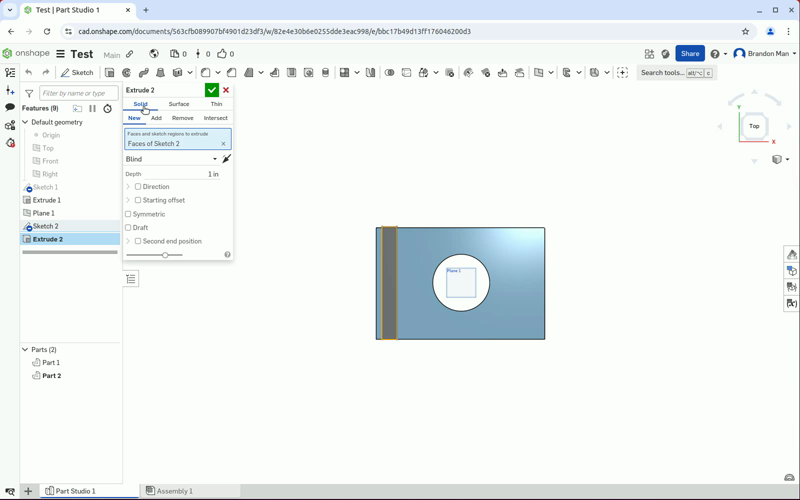
click(143, 106)
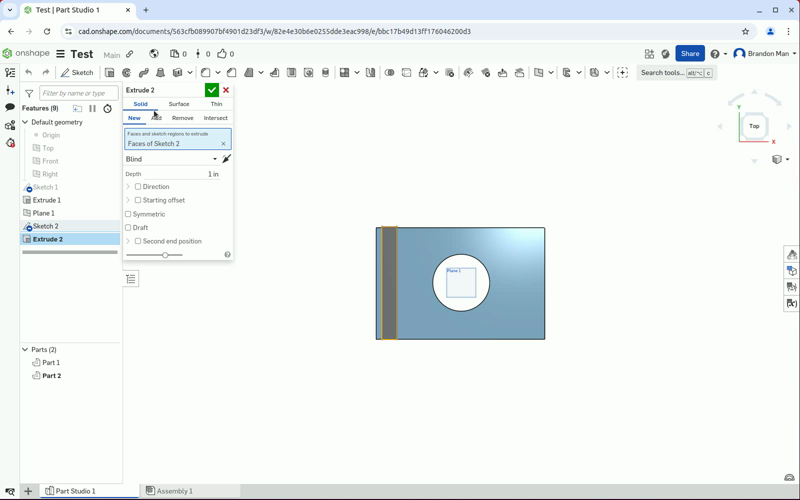
mouse_move(186, 120)
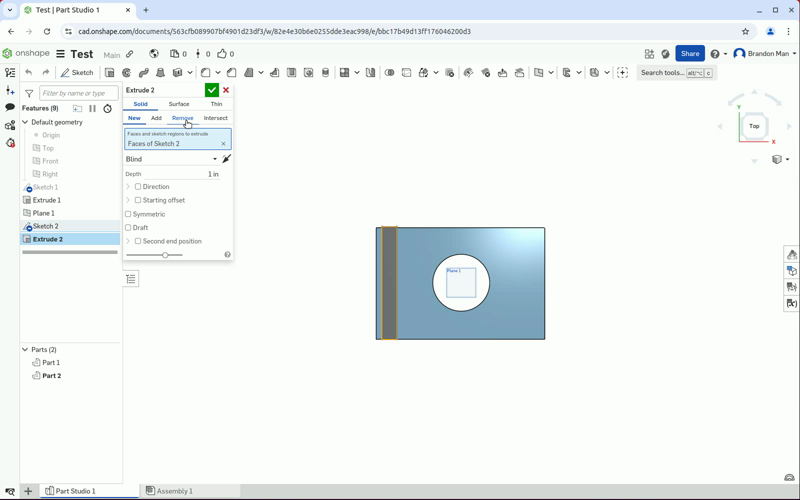
click(186, 120)
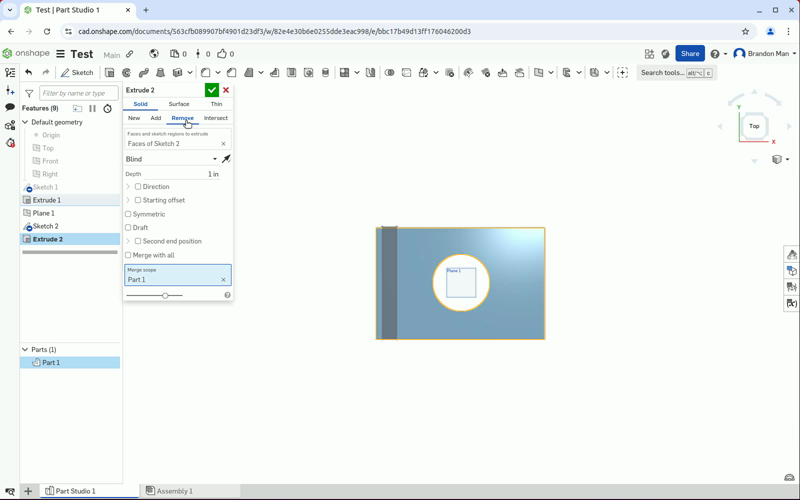
key(tab, 4)
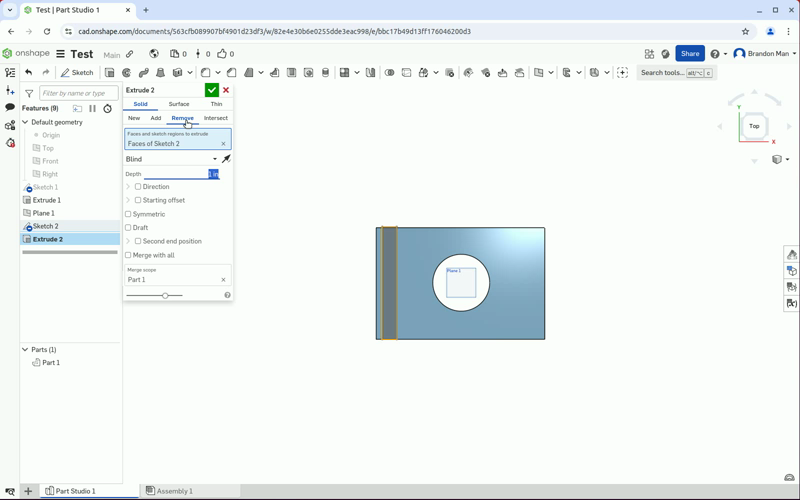
text(1.204)
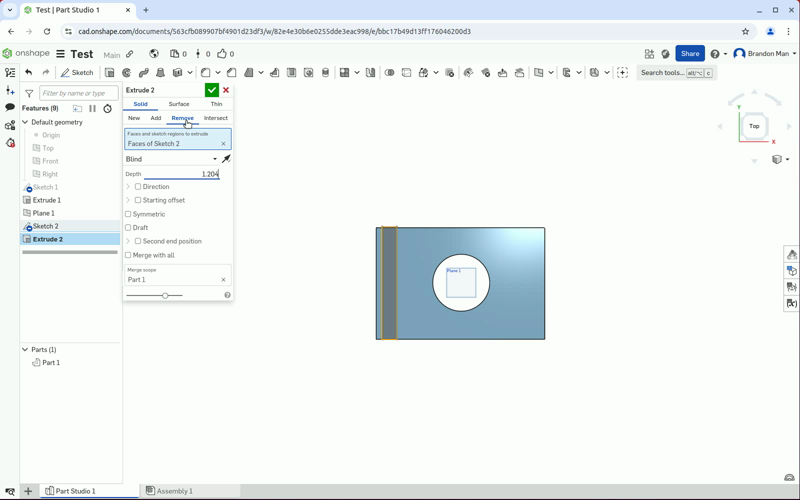
key(tab, 6)
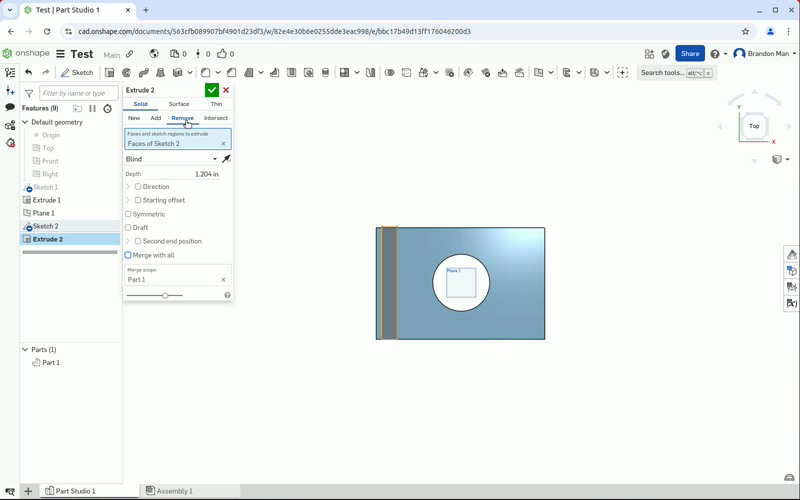
key(space)
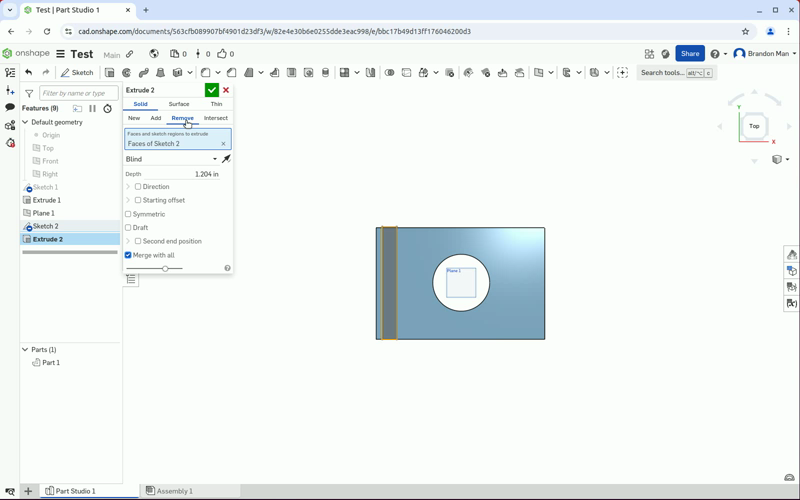
key(enter)
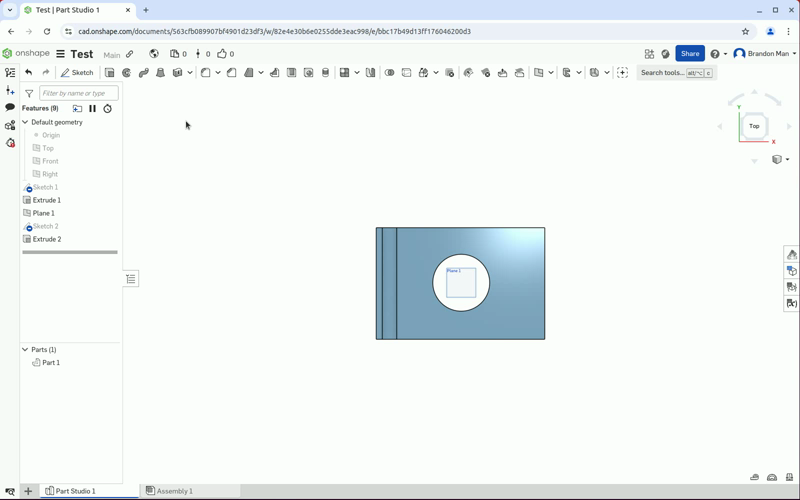
key(shift+h)
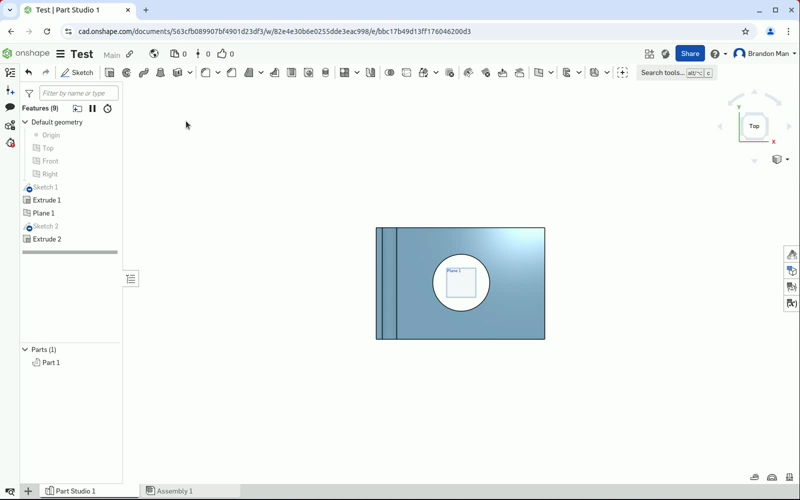
key(shift+h)
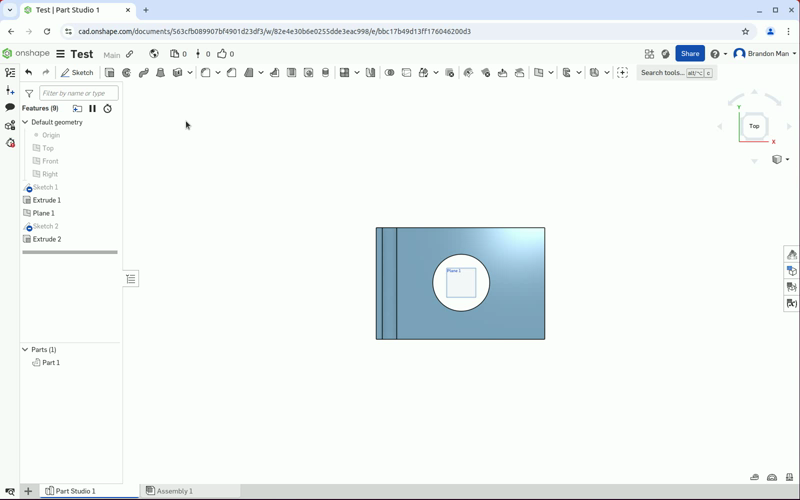
mouse_move(73, 189)
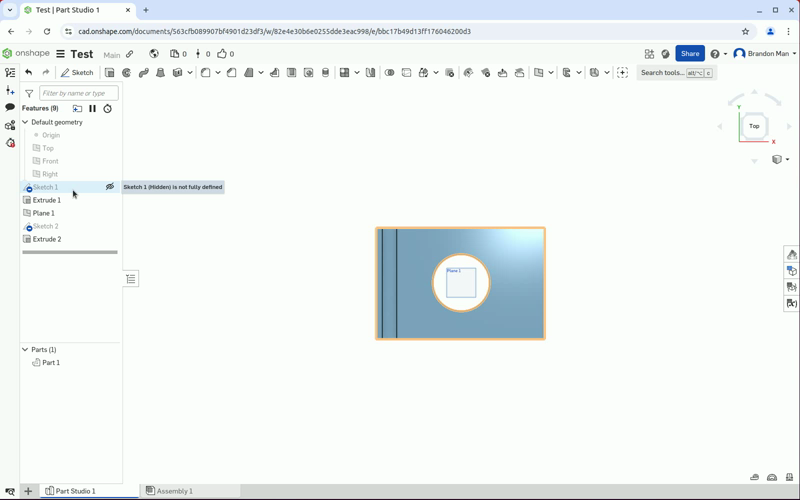
click(73, 189)
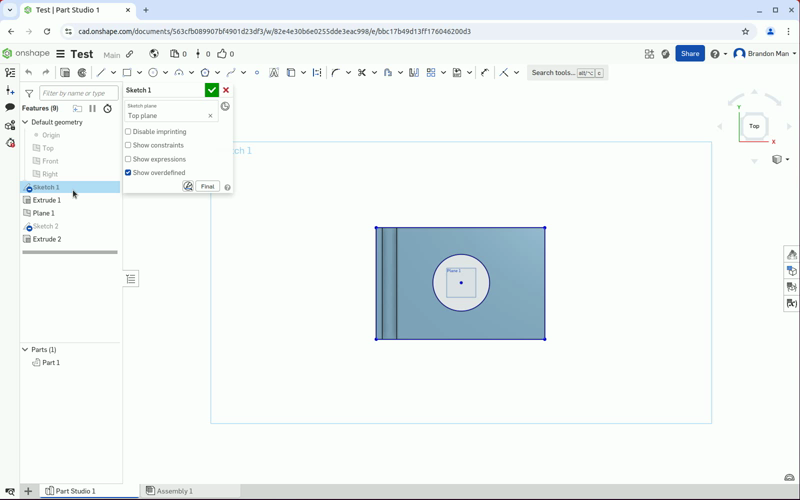
mouse_move(229, 92)
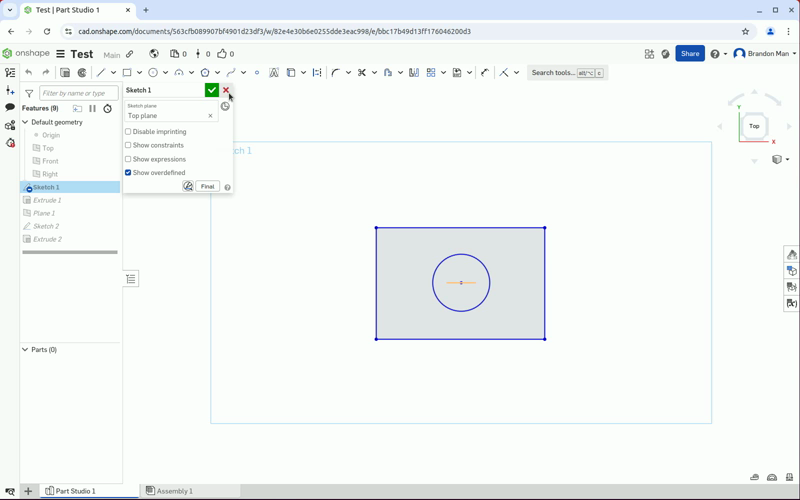
click(229, 92)
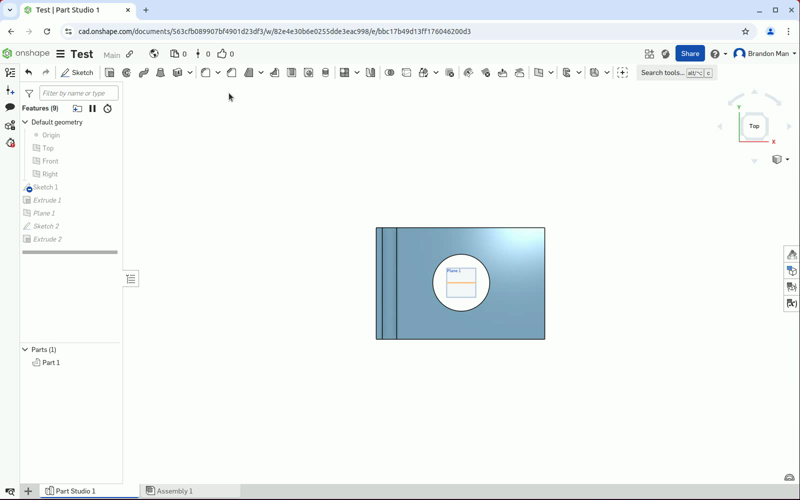
key(shift+s)
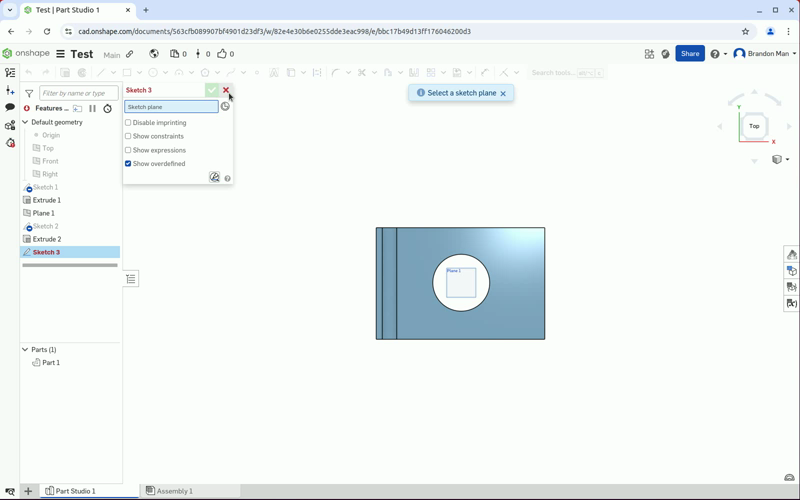
mouse_move(73, 215)
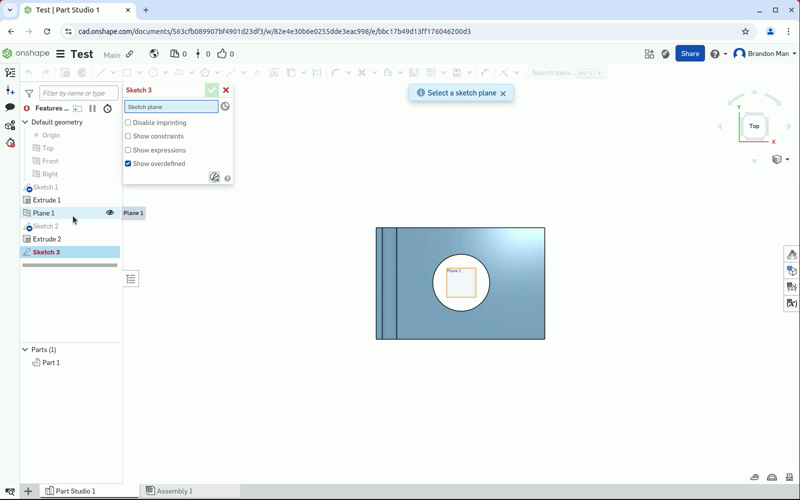
click(73, 215)
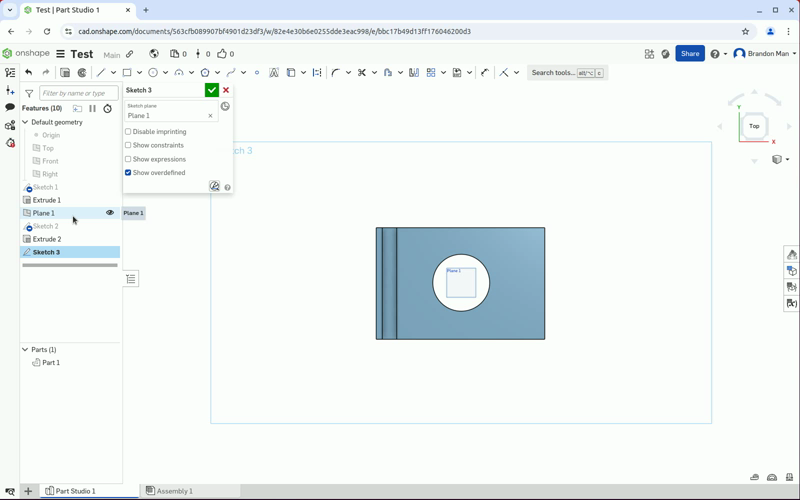
mouse_move(73, 352)
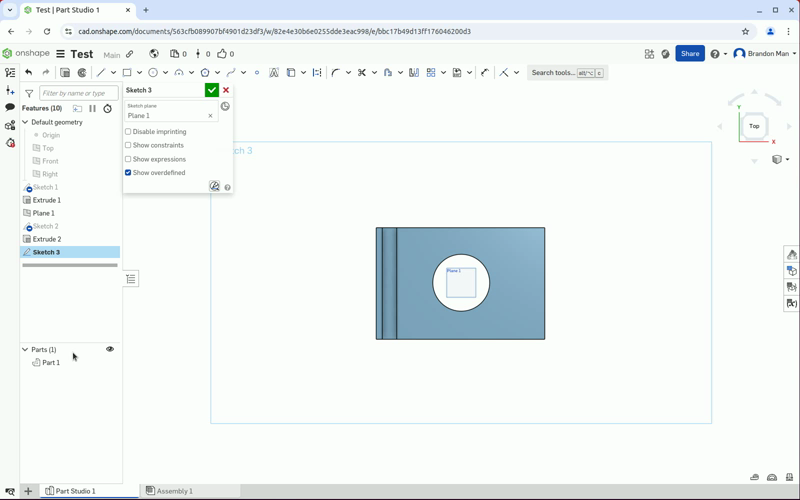
key(y)
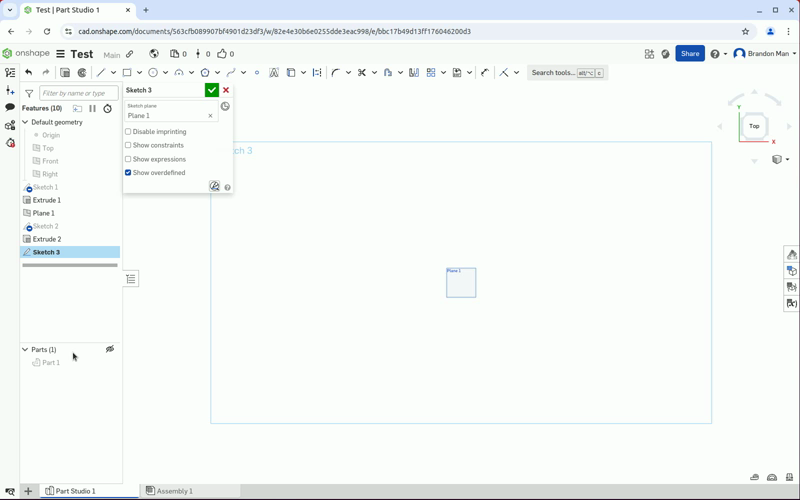
key(l)
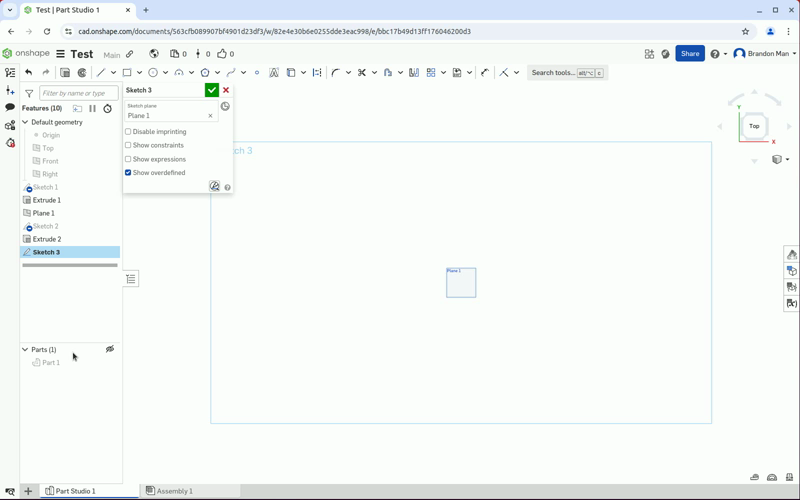
key_down(shift)
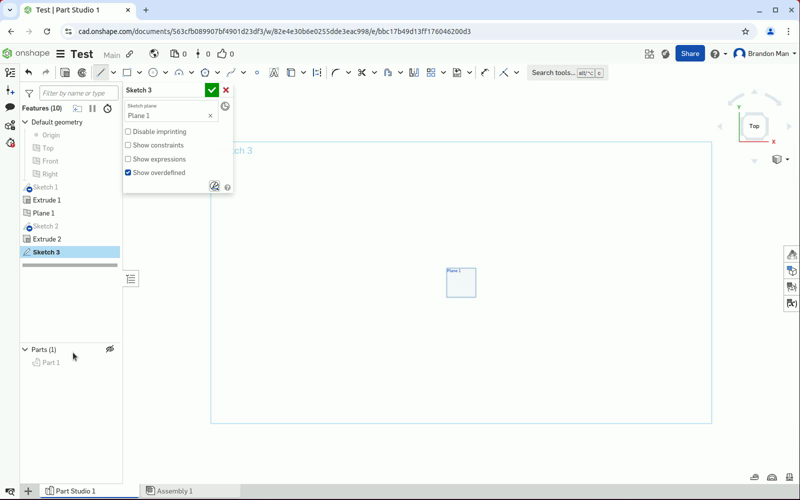
mouse_move(446, 339)
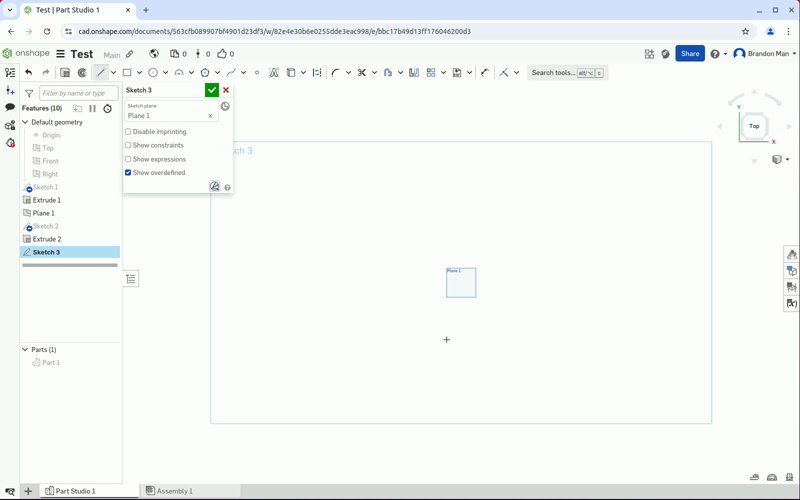
click(446, 339)
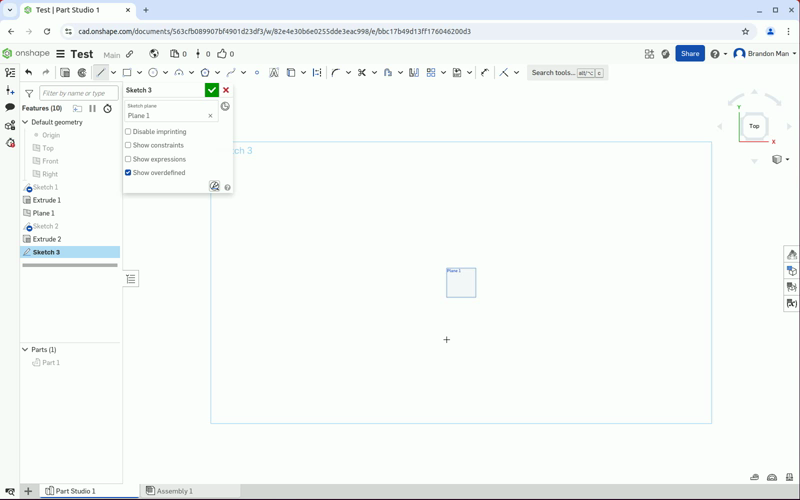
key_up(shift)
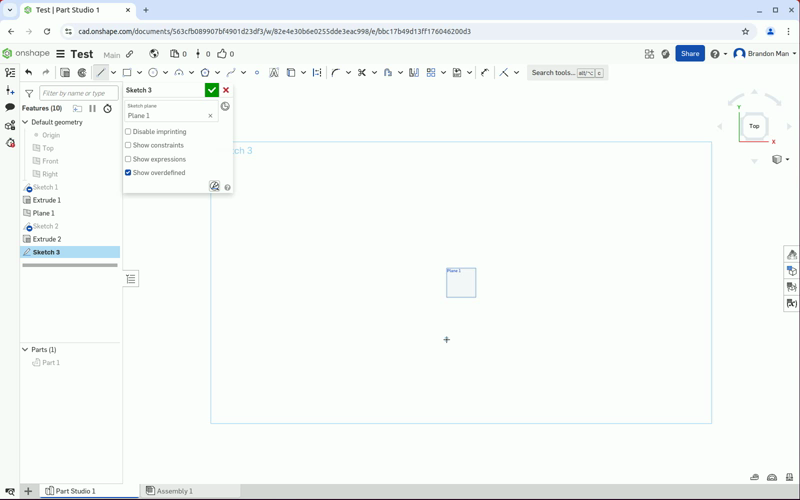
key_down(shift)
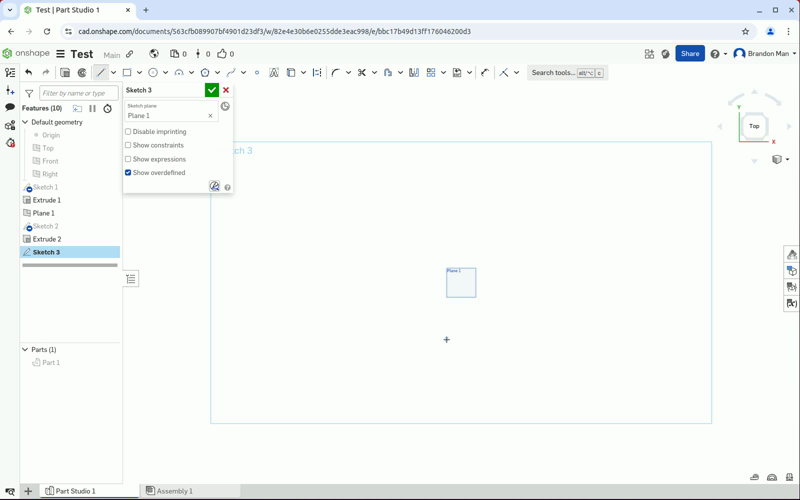
mouse_move(476, 339)
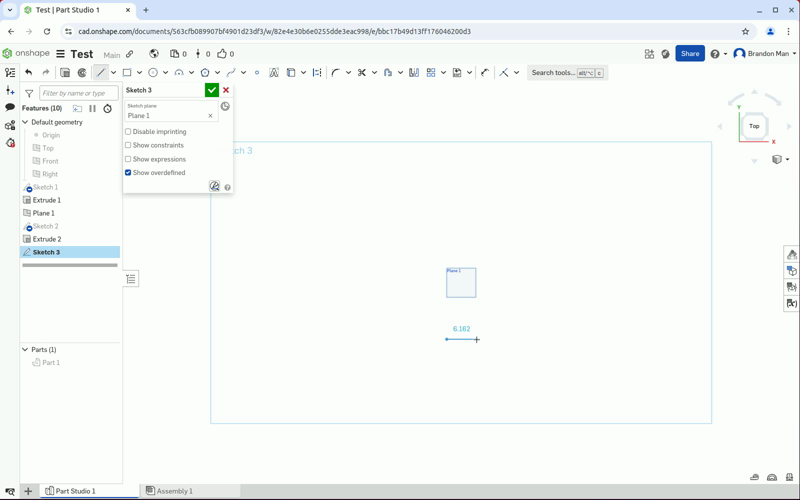
mouse_move(475, 339)
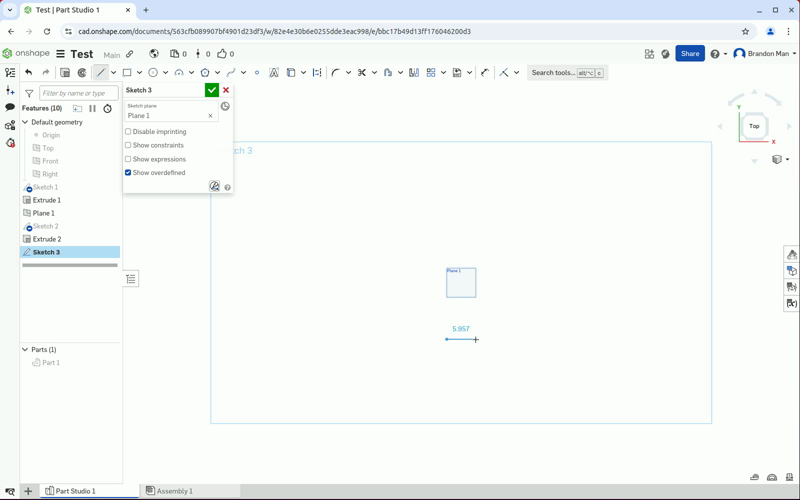
click(475, 339)
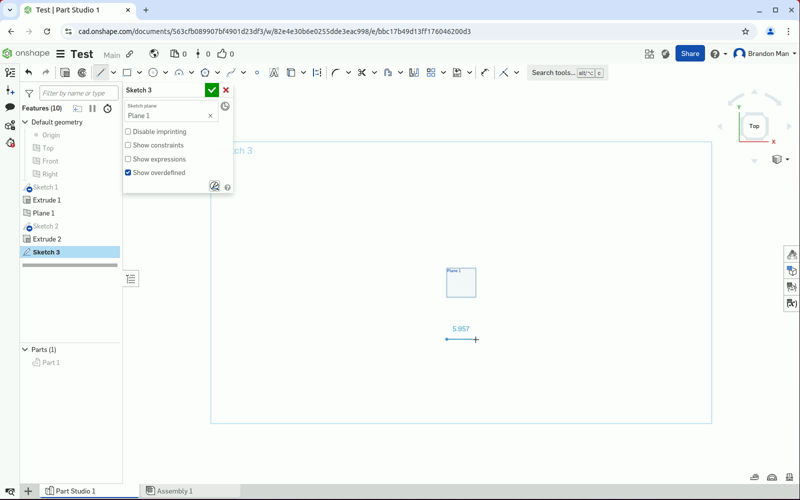
key_up(shift)
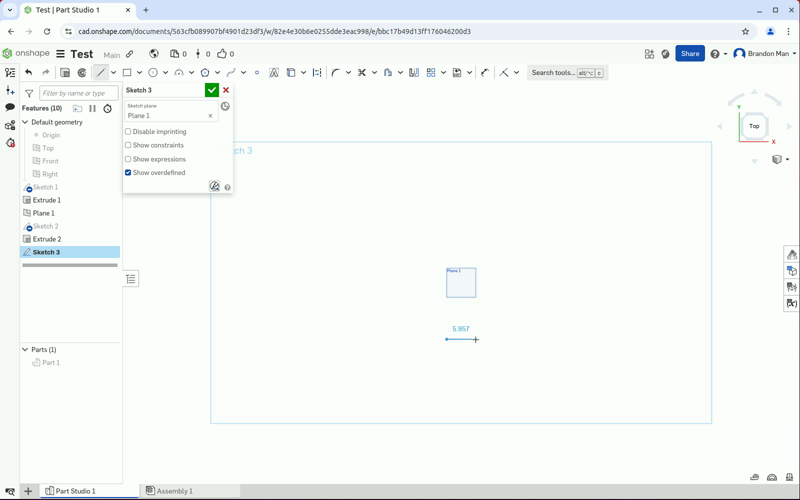
key_down(shift)
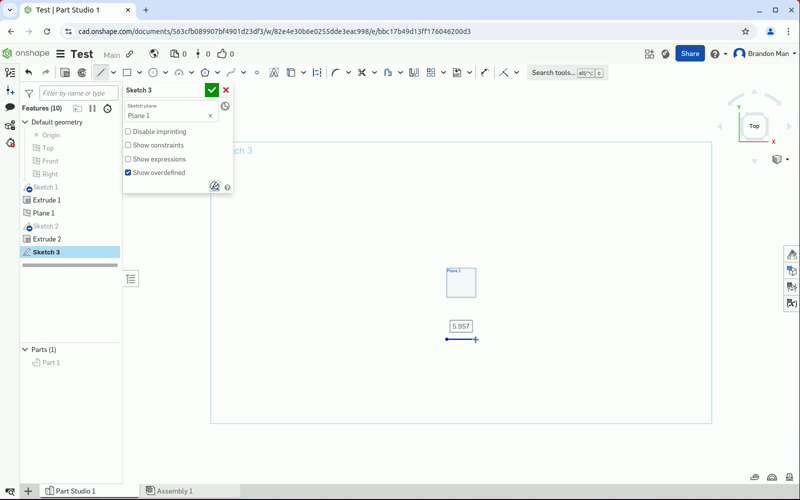
mouse_move(505, 339)
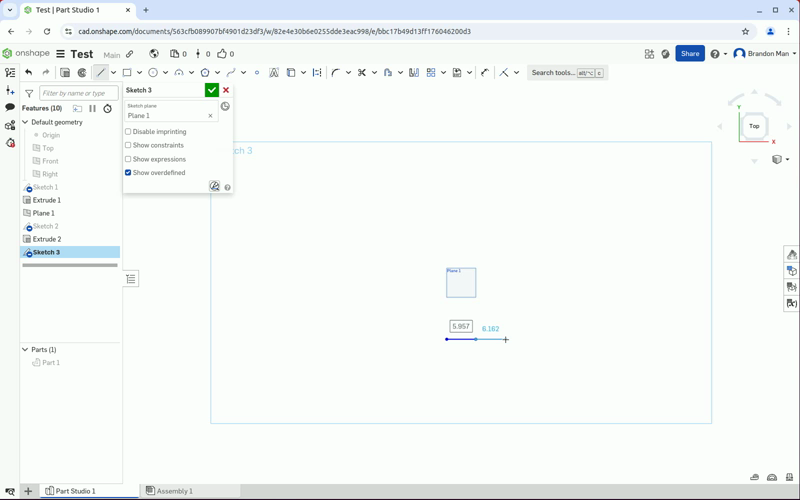
mouse_move(475, 306)
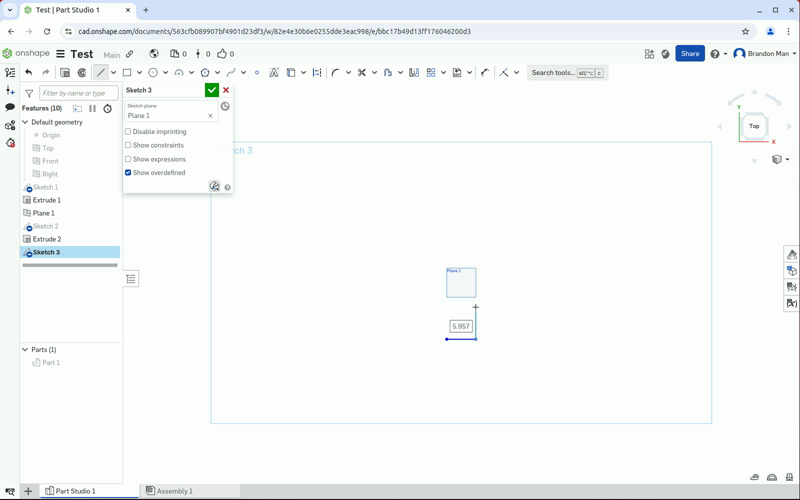
click(475, 306)
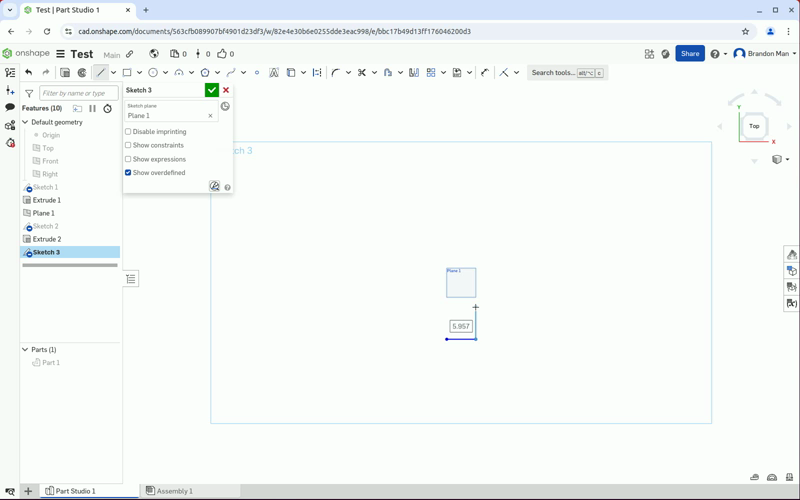
key_up(shift)
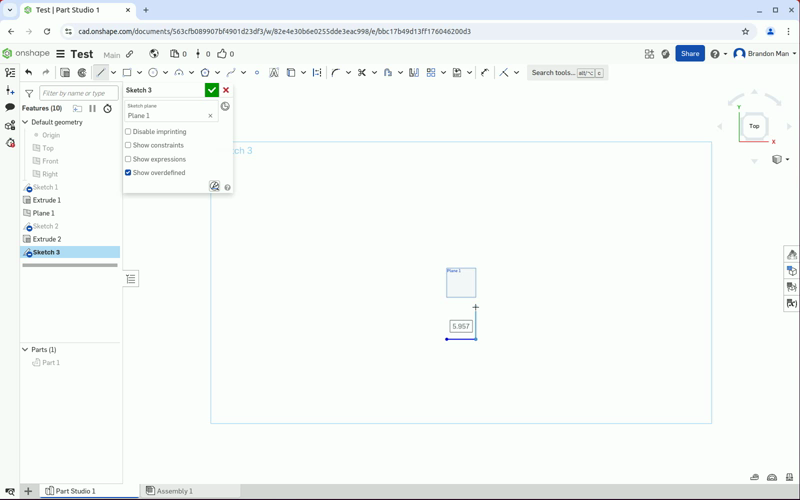
key(esc)
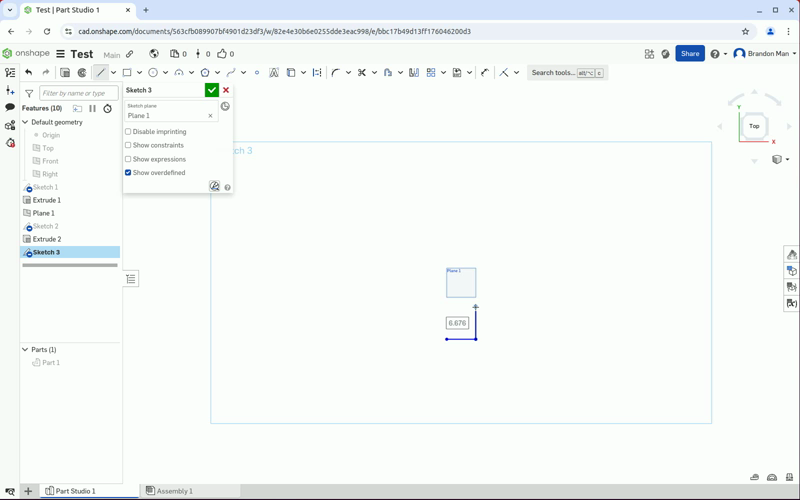
key(a)
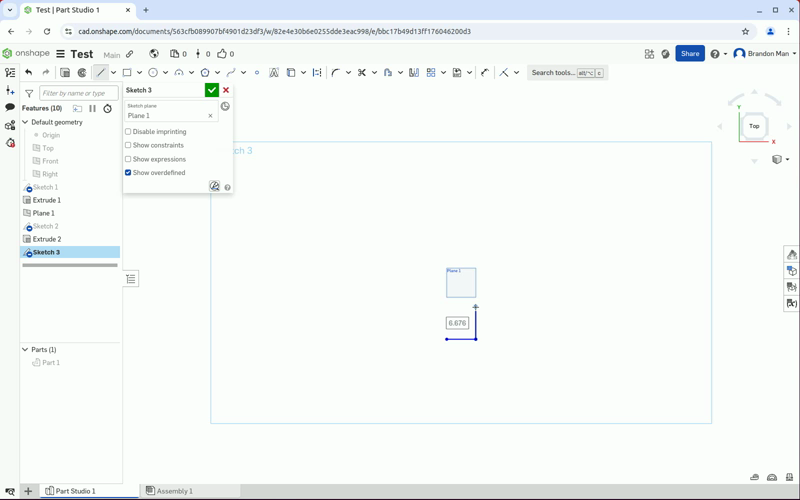
mouse_move(475, 306)
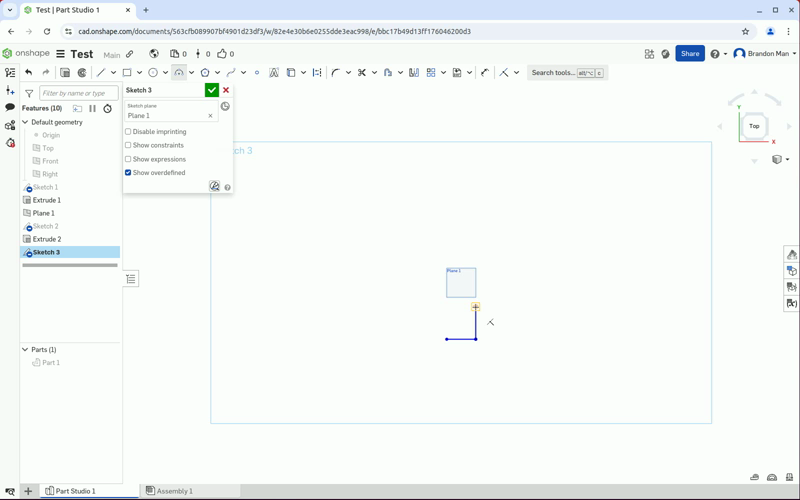
click(475, 306)
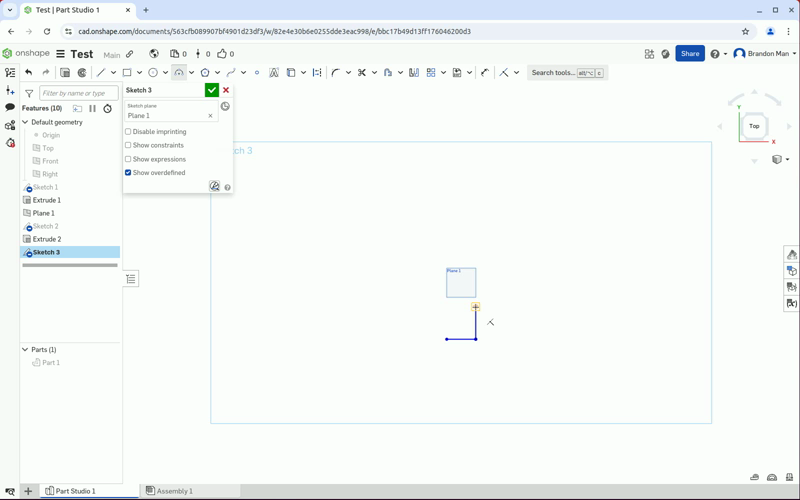
key_down(shift)
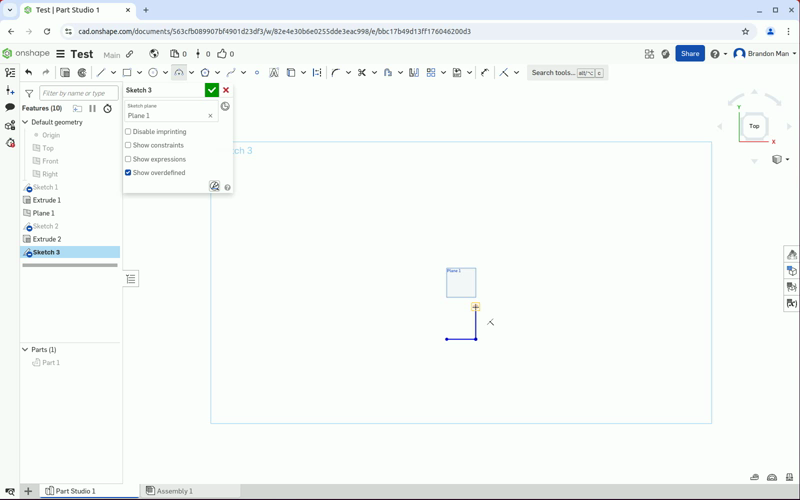
mouse_move(446, 306)
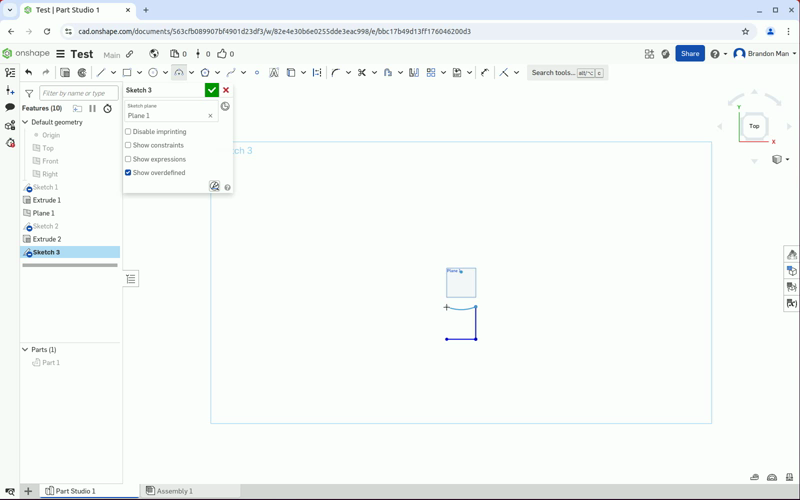
click(446, 306)
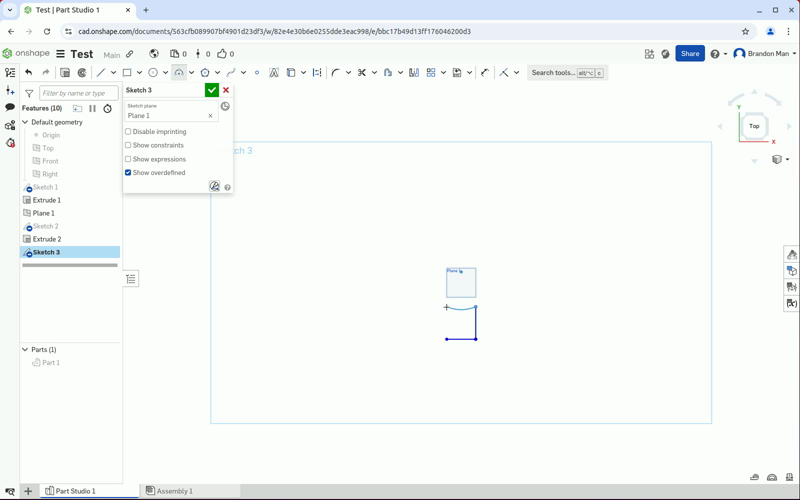
mouse_move(461, 310)
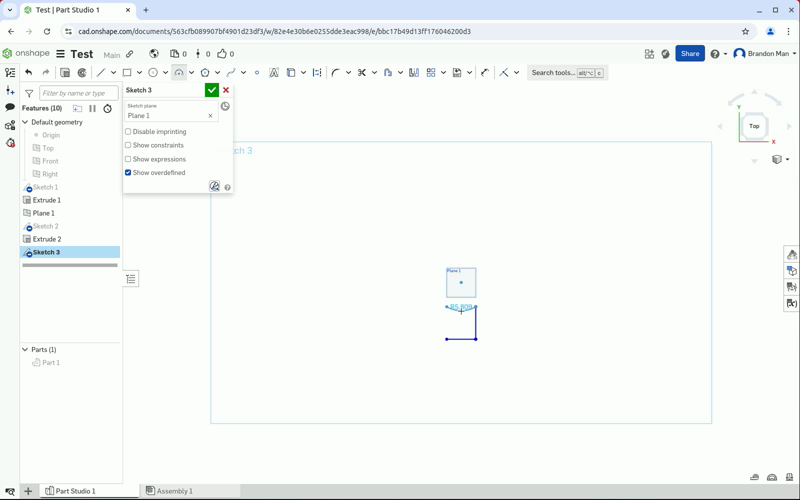
click(461, 310)
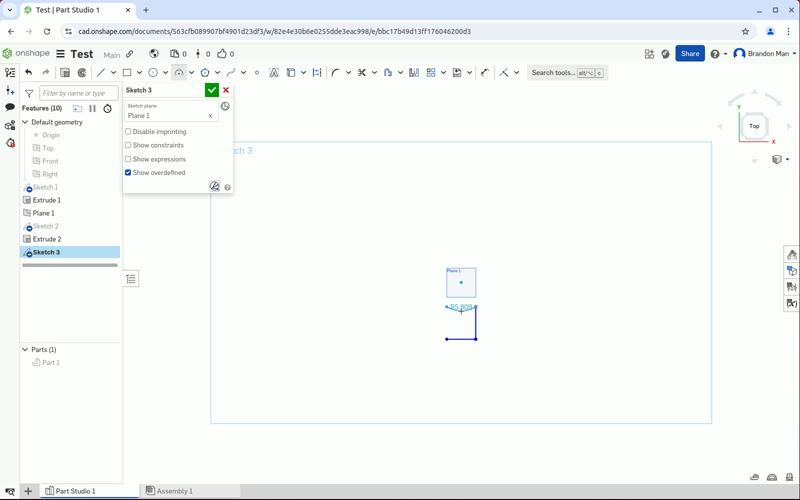
key_up(shift)
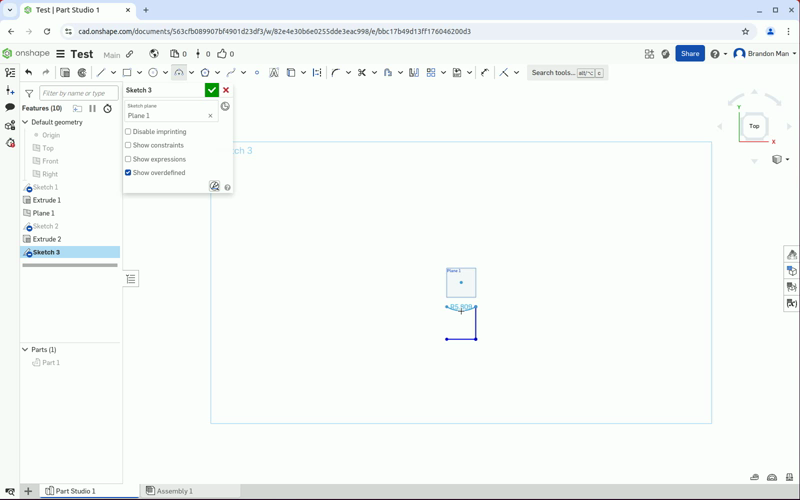
key(esc)
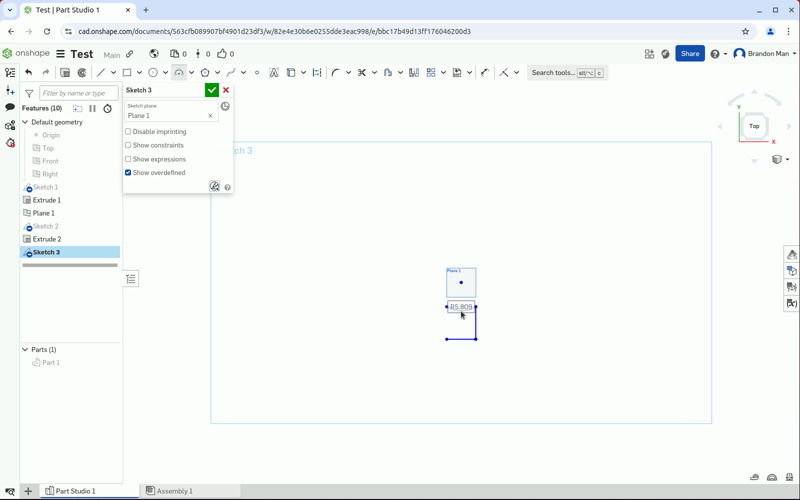
key(l)
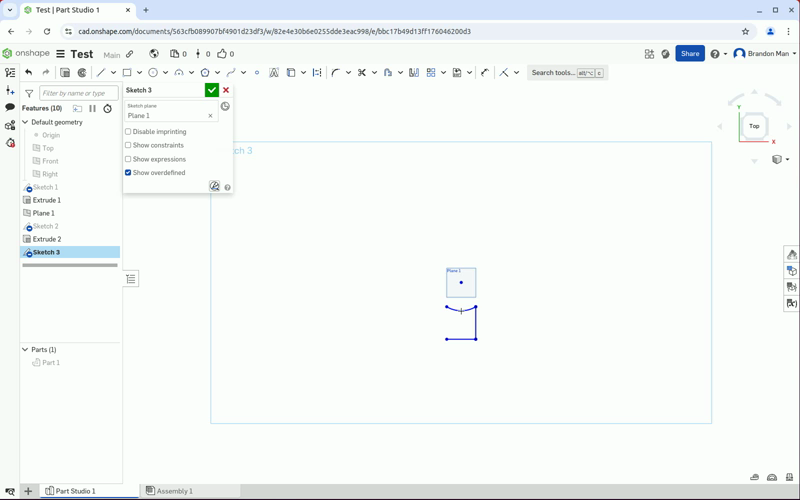
mouse_move(446, 306)
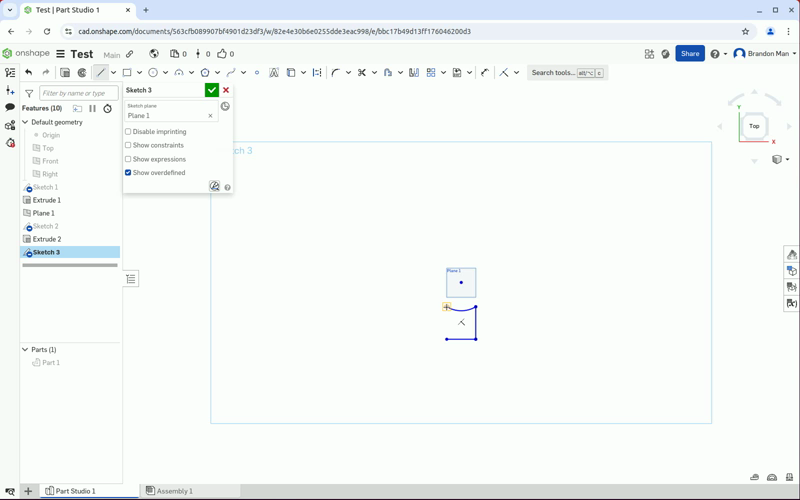
click(446, 306)
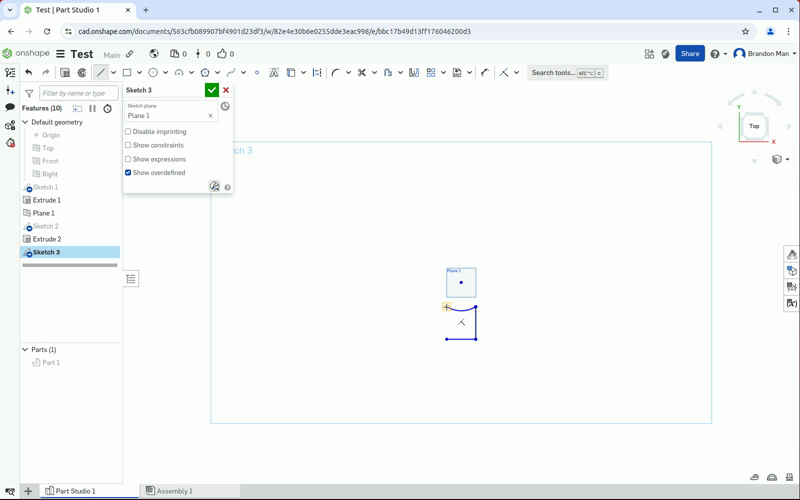
mouse_move(476, 306)
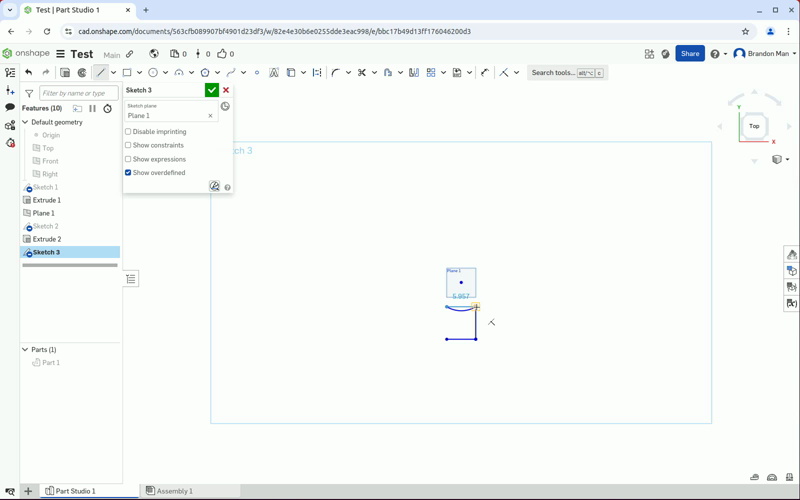
key_down(shift)
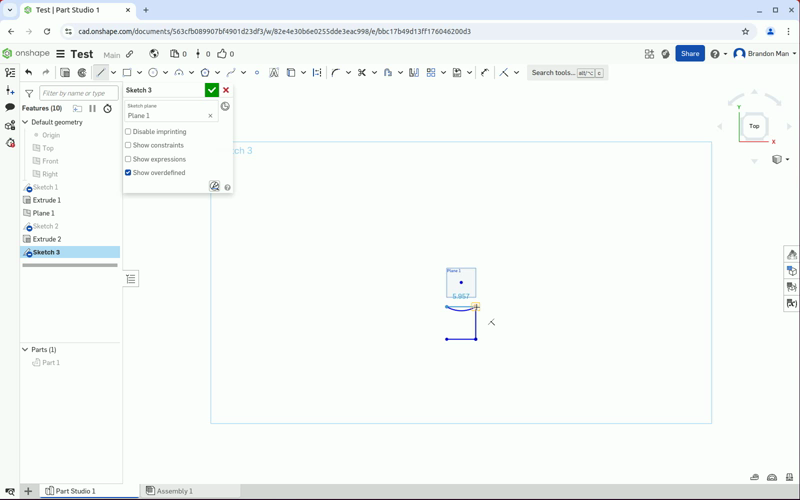
mouse_move(446, 339)
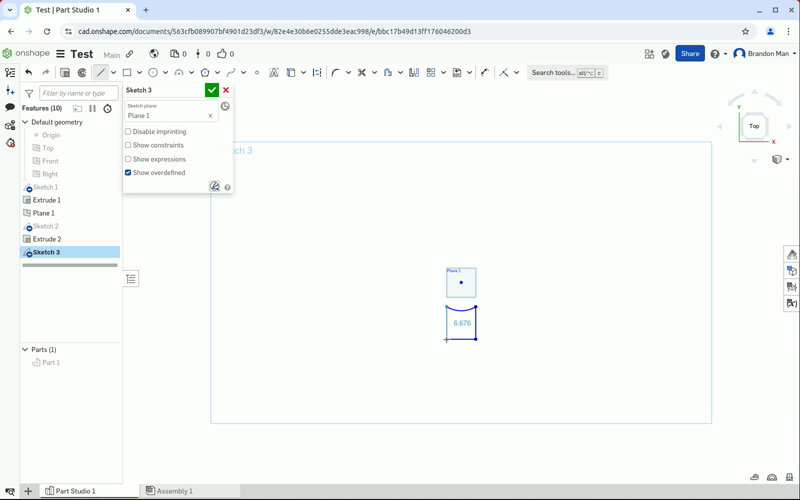
key_up(shift)
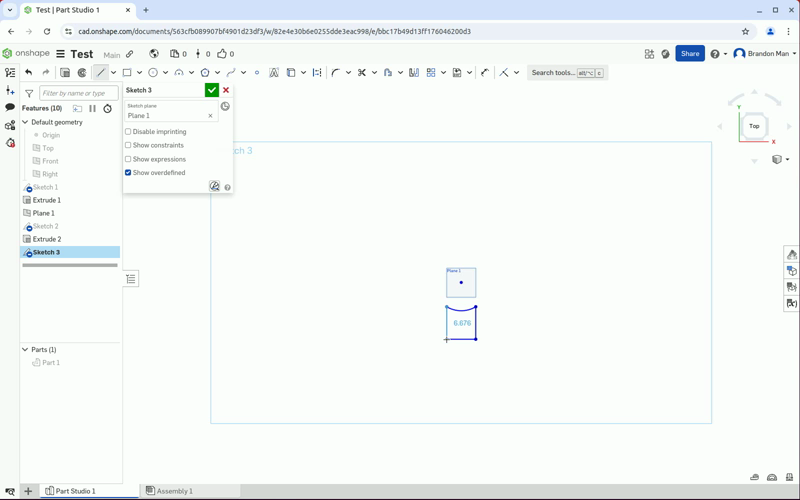
click(446, 339)
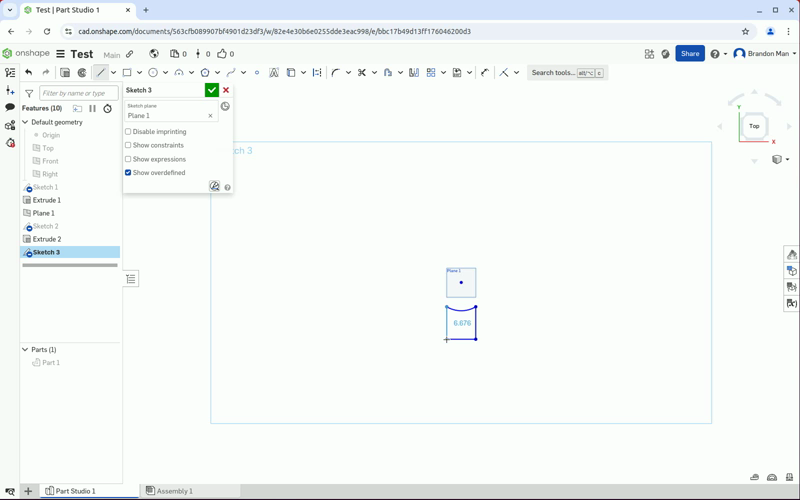
key(esc)
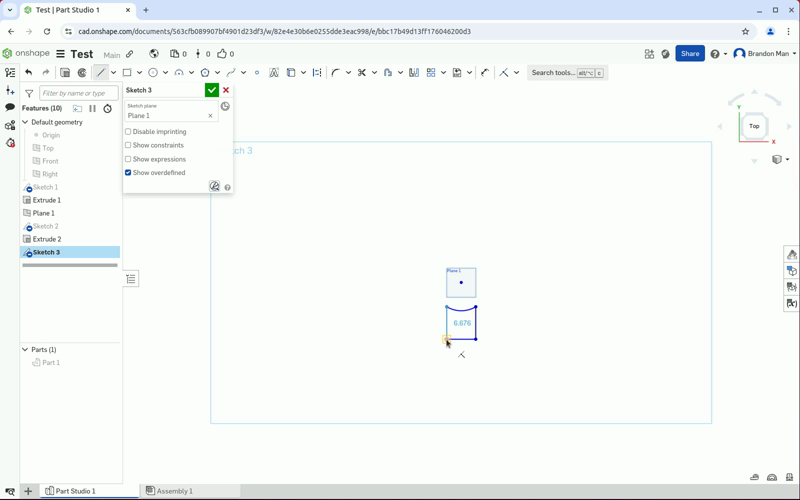
mouse_move(458, 317)
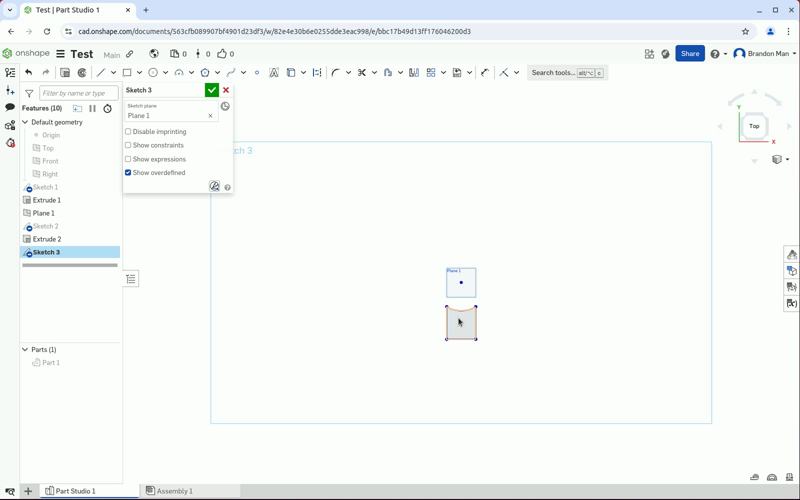
scroll(6)
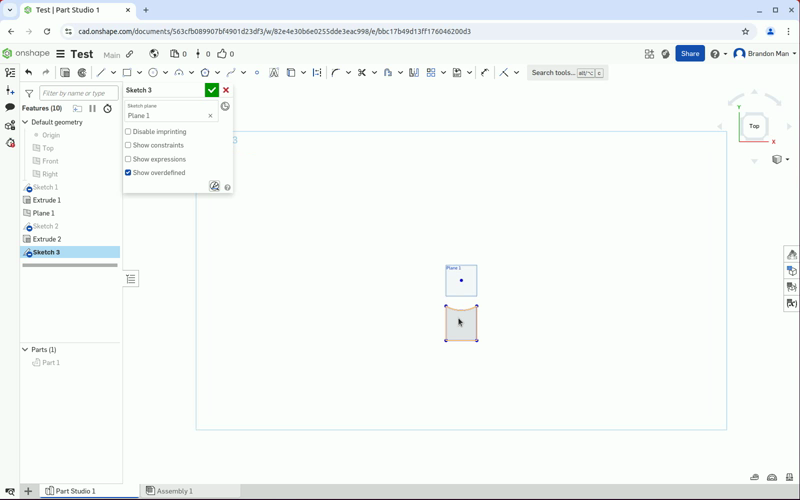
scroll(6)
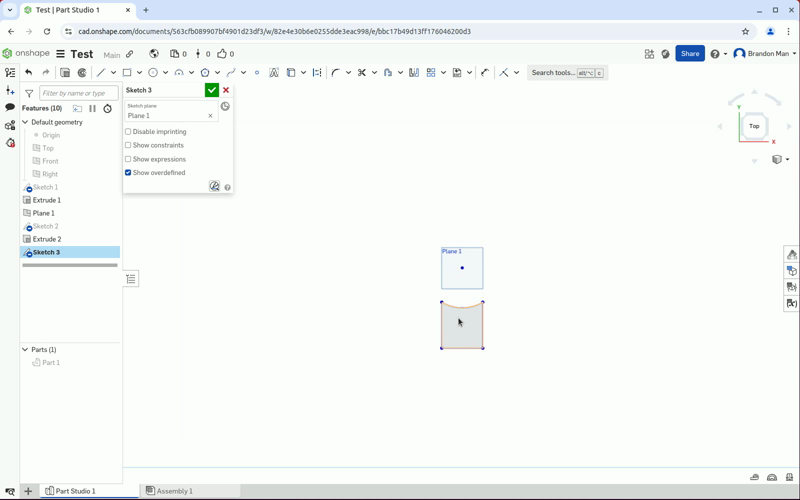
scroll(6)
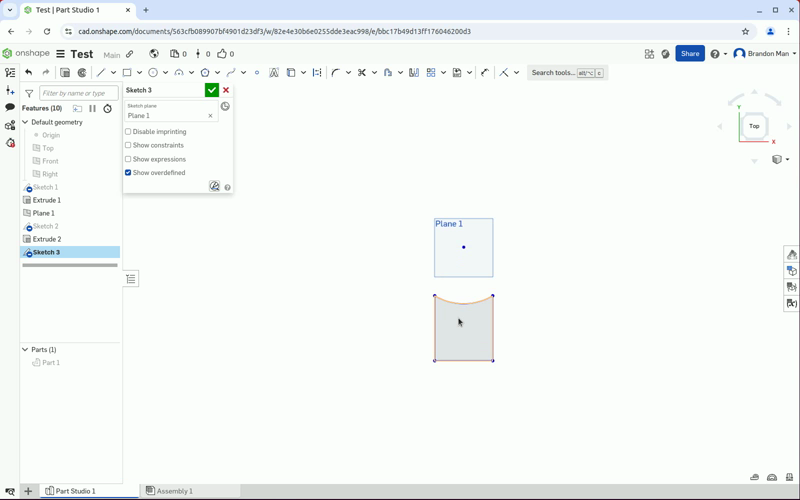
scroll(6)
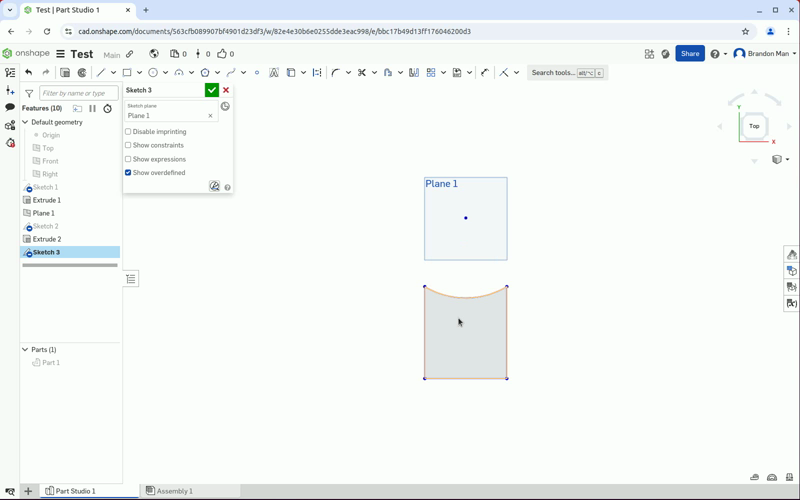
scroll(6)
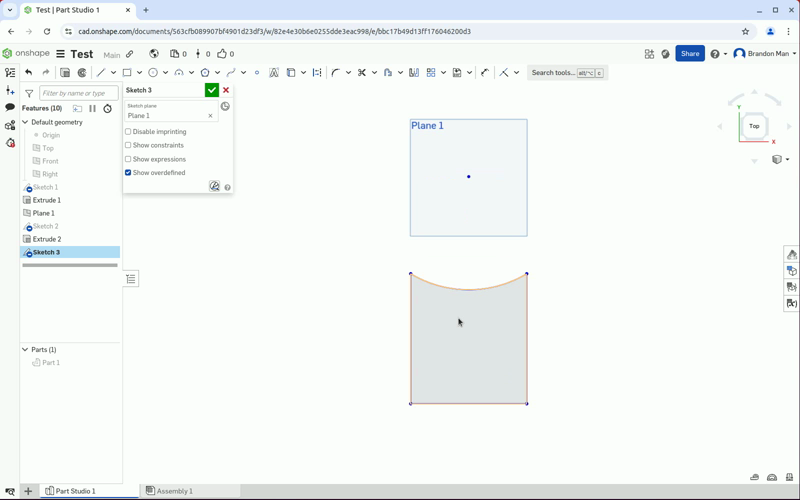
scroll(6)
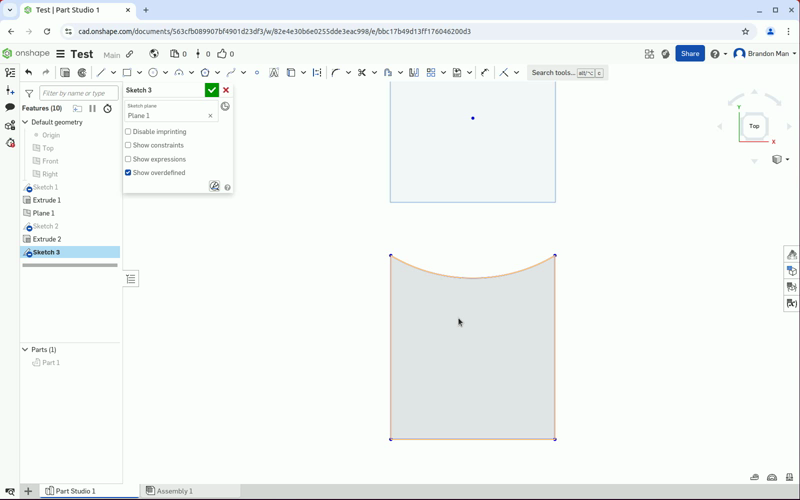
scroll(6)
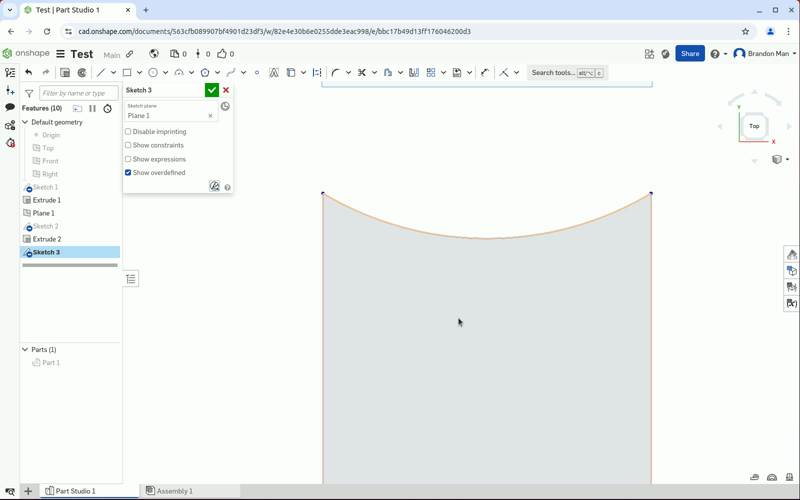
click(458, 317)
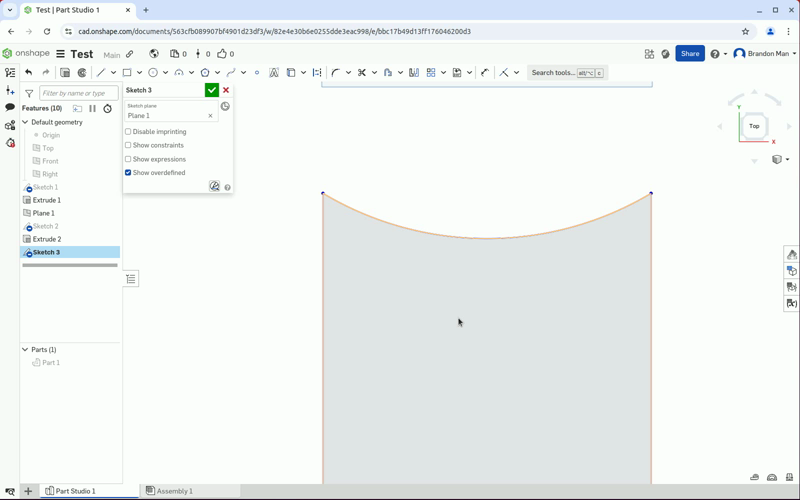
scroll(-6)
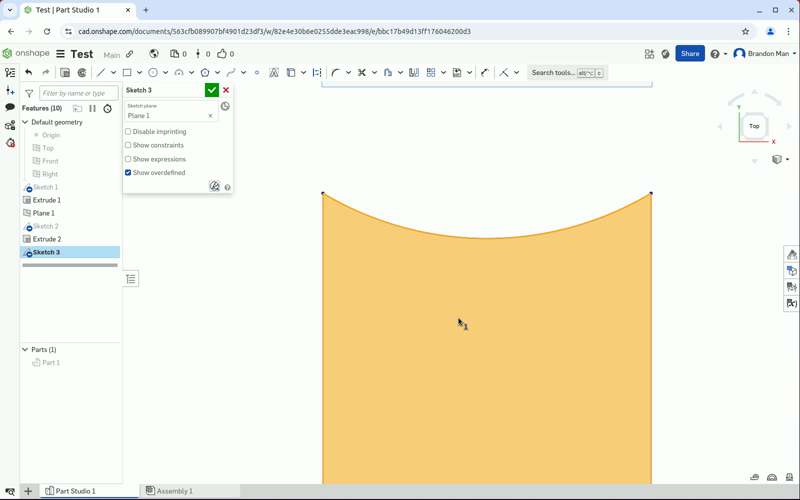
scroll(-6)
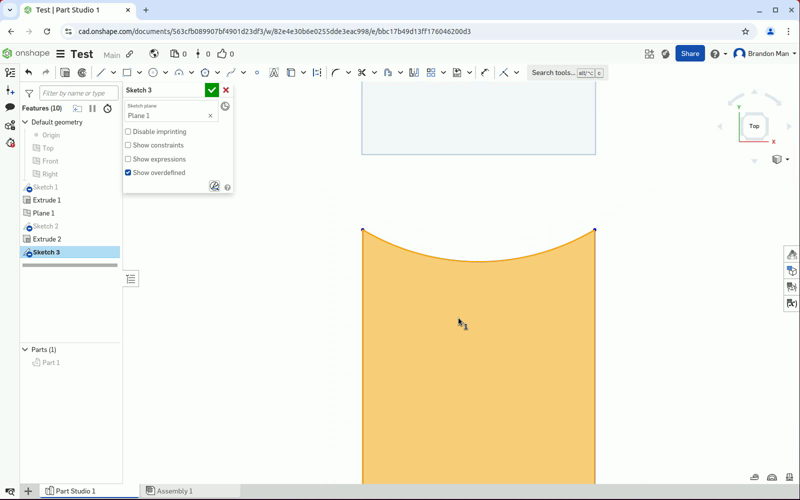
scroll(-6)
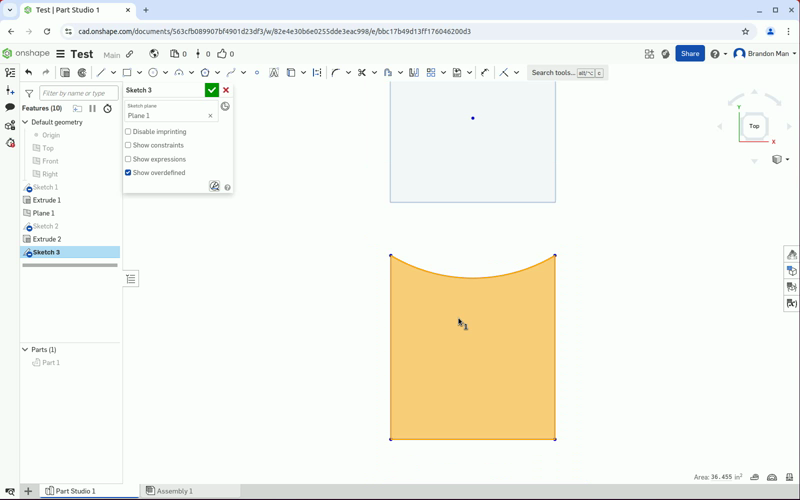
scroll(-6)
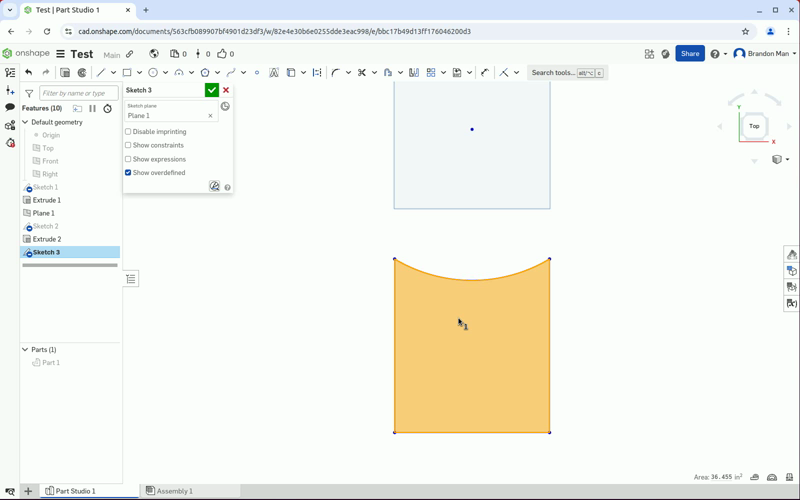
scroll(-6)
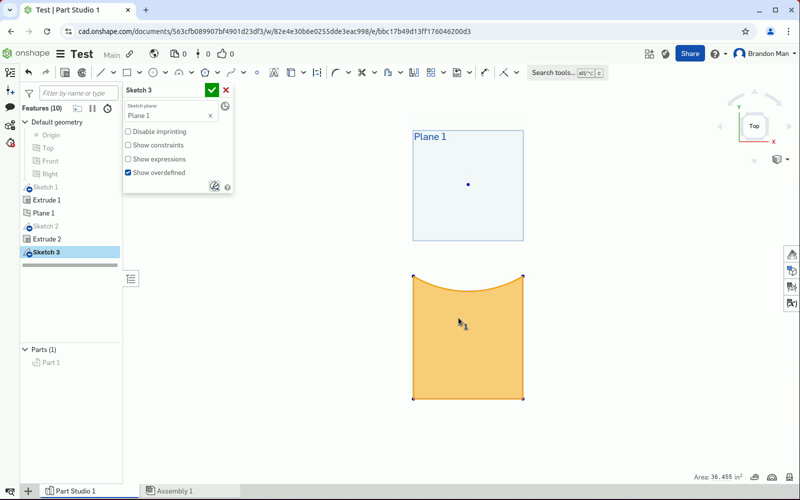
scroll(-6)
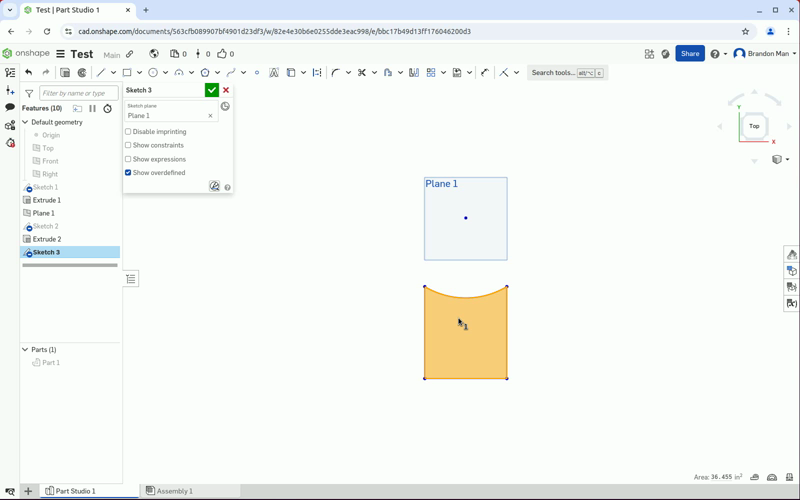
scroll(-6)
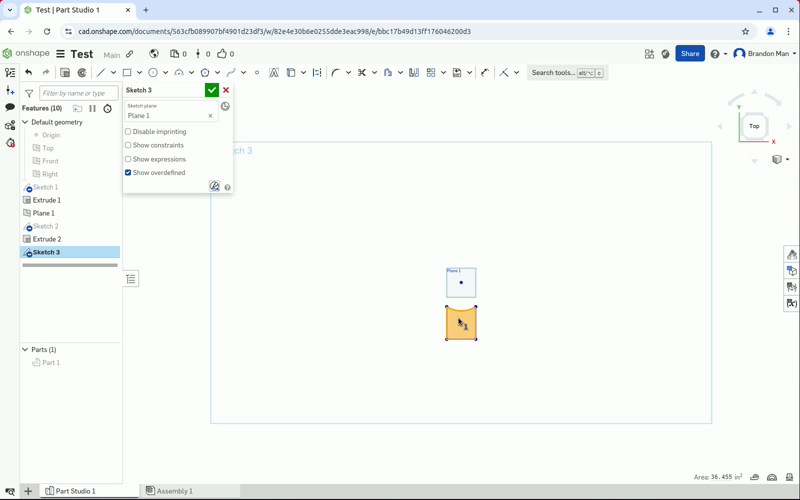
mouse_move(73, 352)
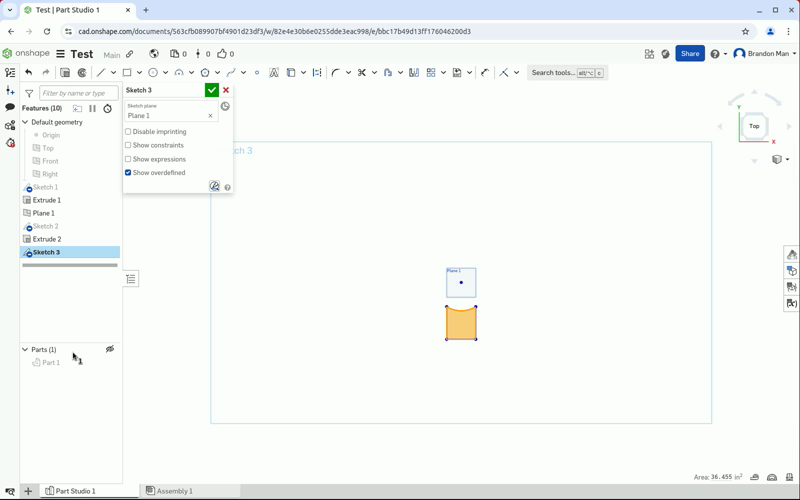
key(shift+y)
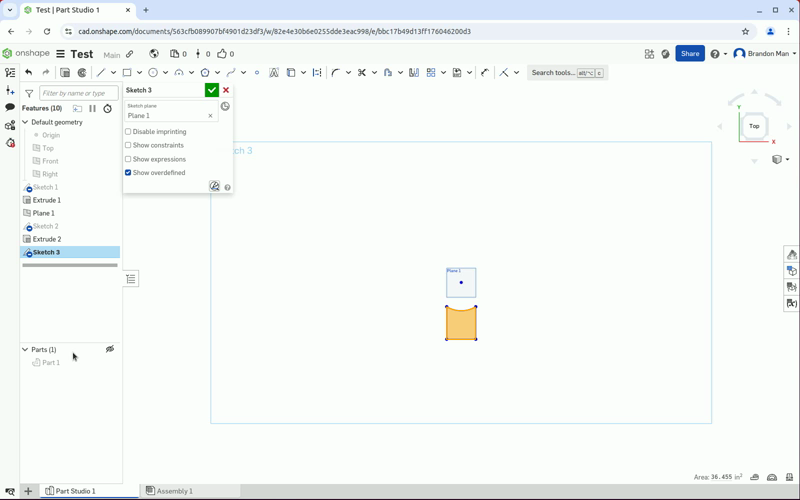
key(shift+e)
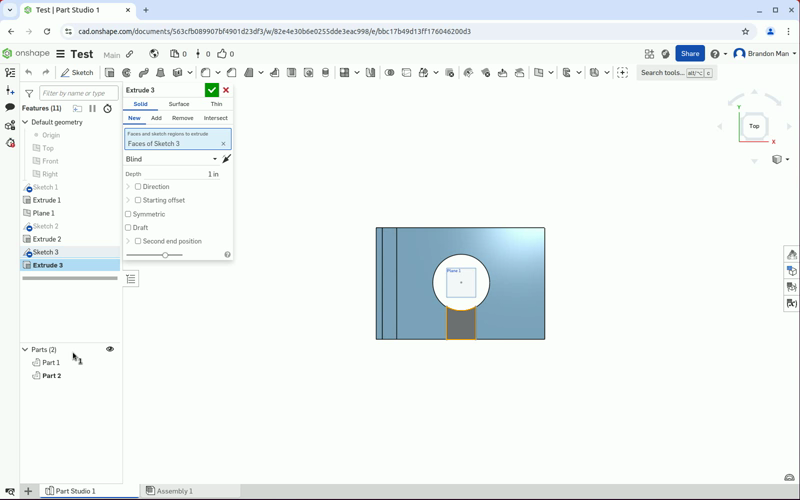
mouse_move(143, 106)
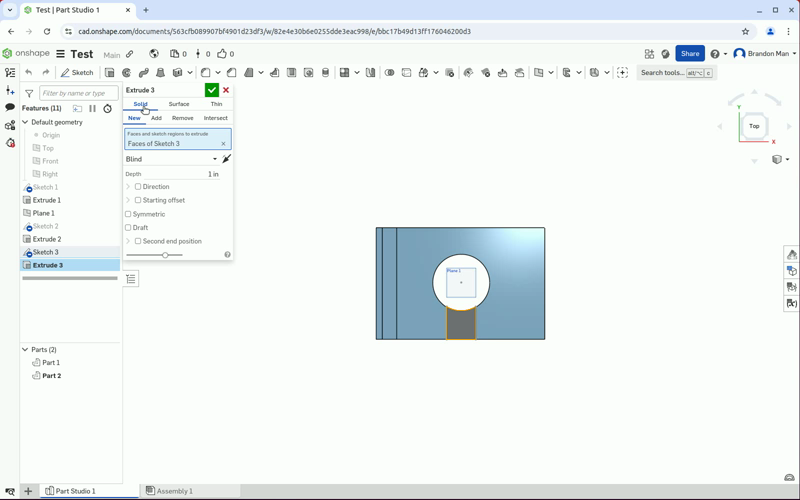
click(143, 106)
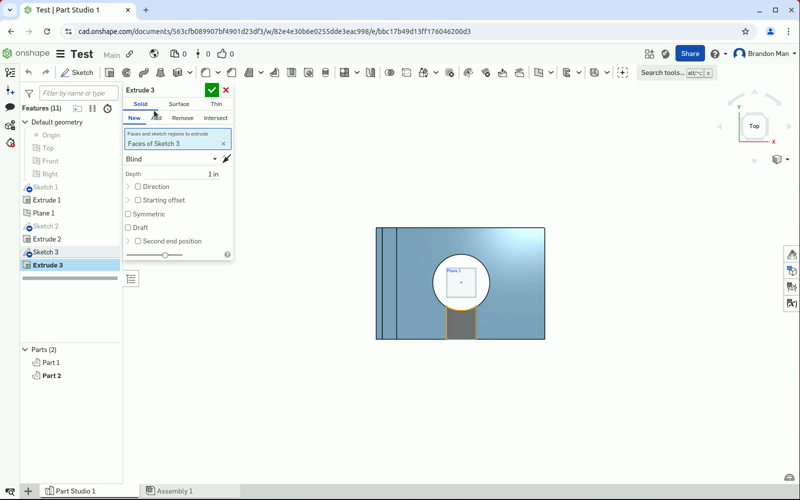
mouse_move(186, 120)
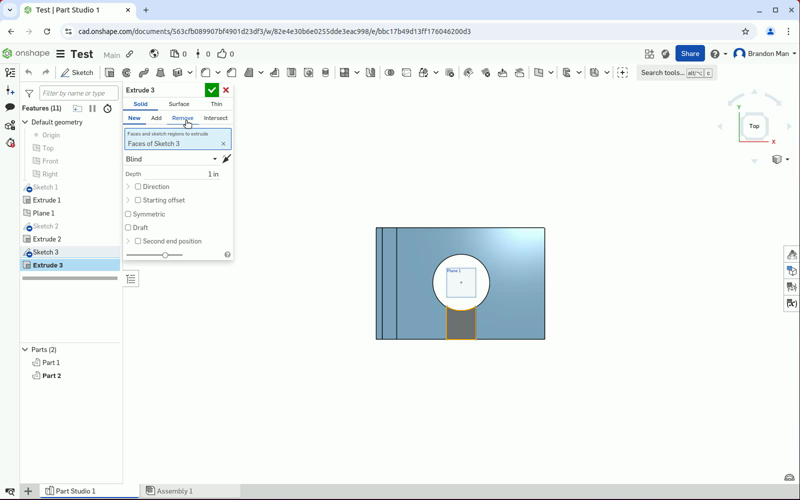
click(186, 120)
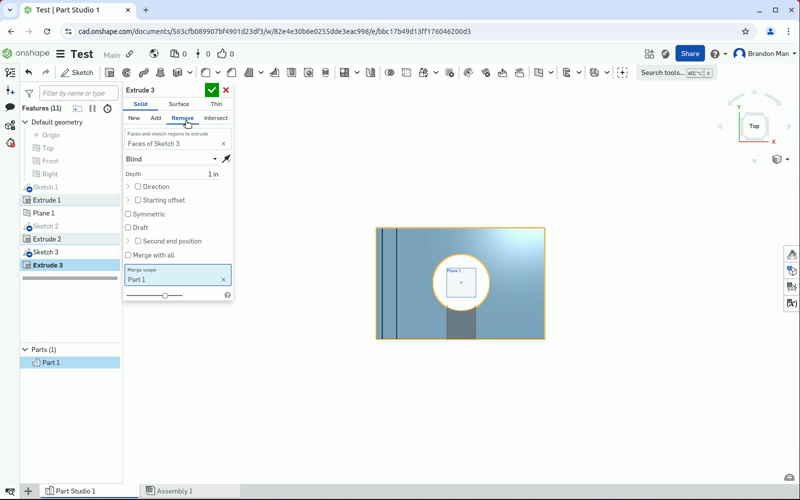
key(tab, 4)
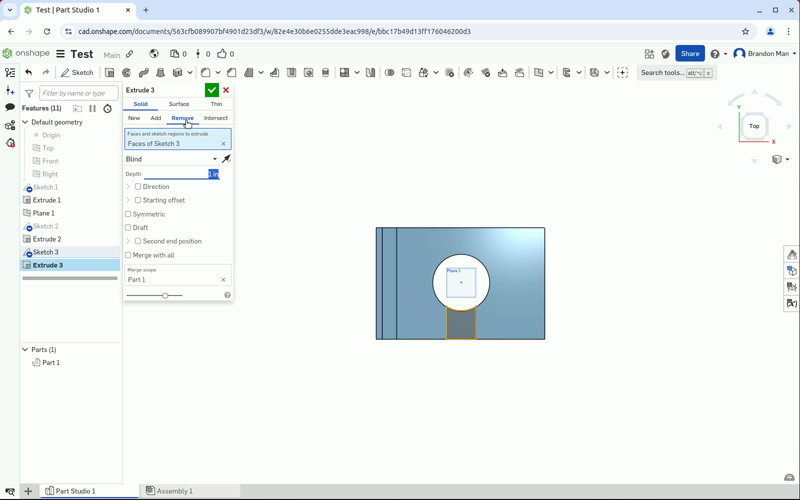
text(1.204)
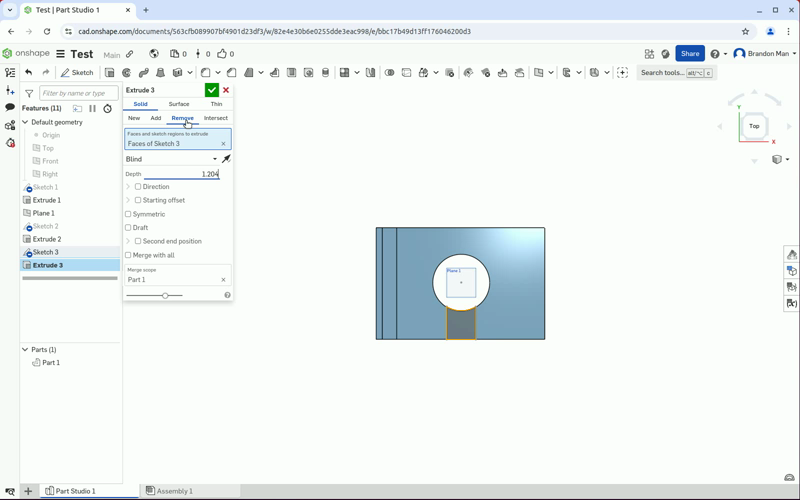
key(tab, 6)
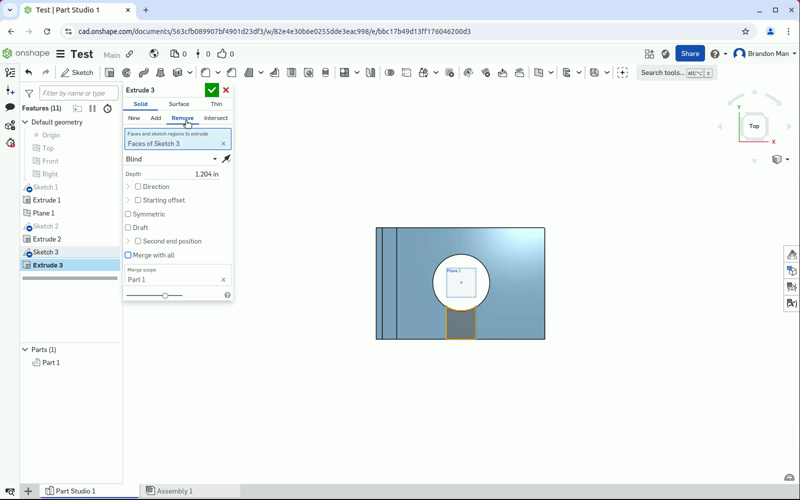
key(space)
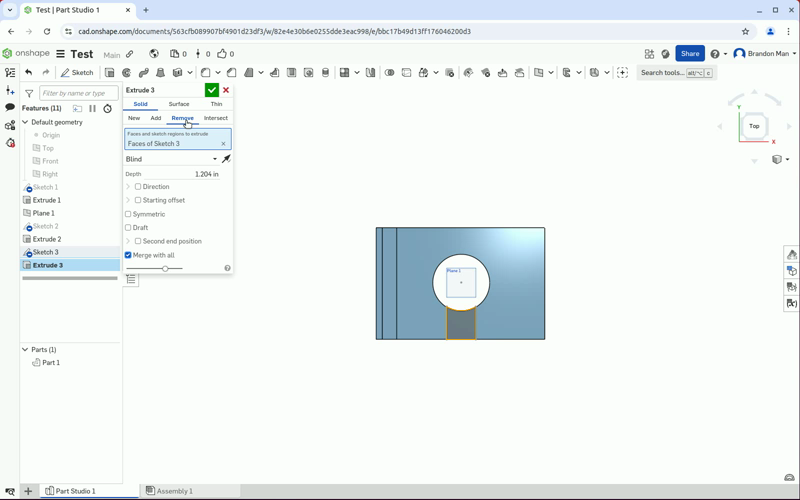
key(enter)
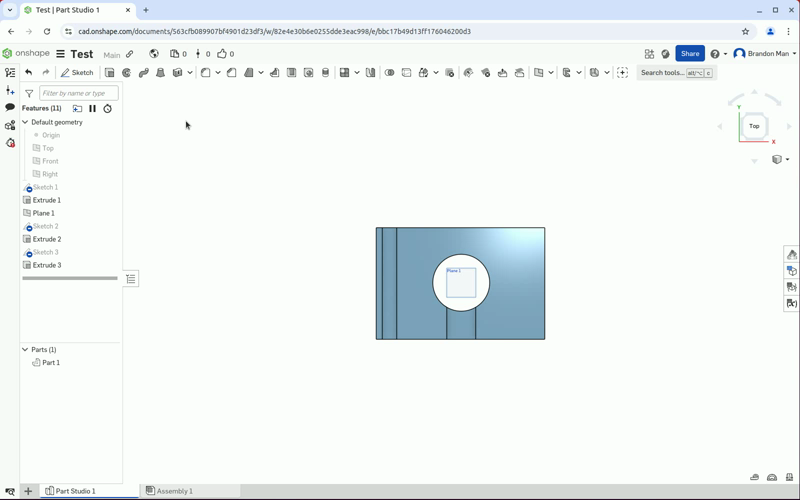
key(shift+h)
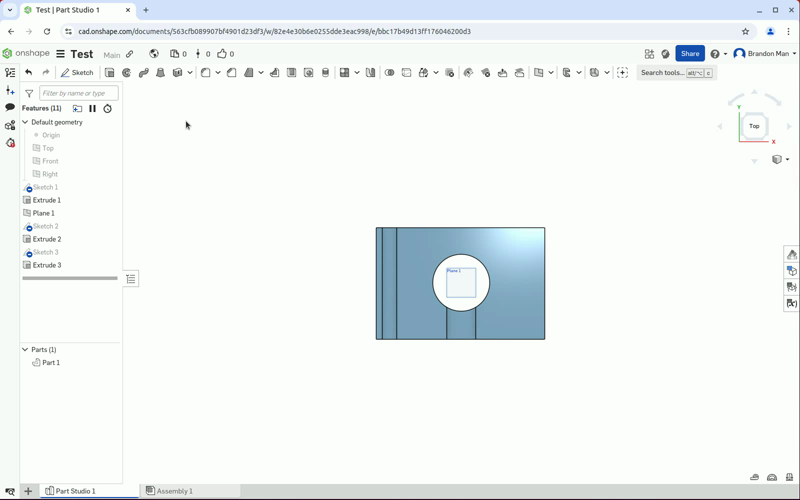
key(shift+h)
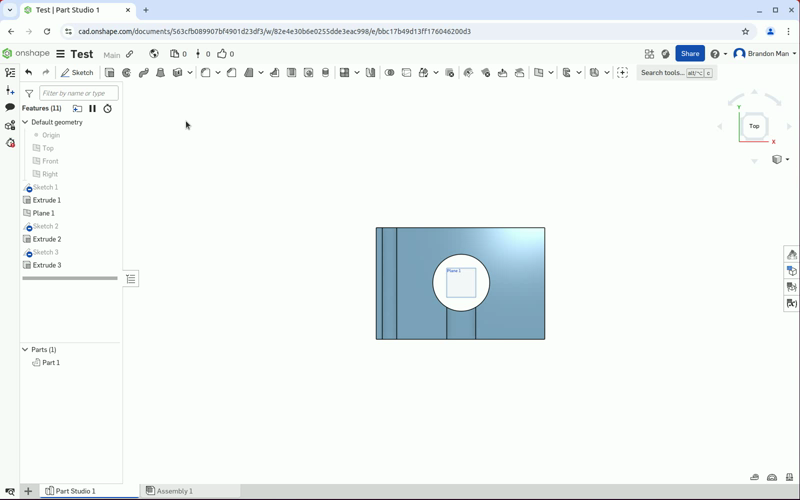
mouse_move(73, 189)
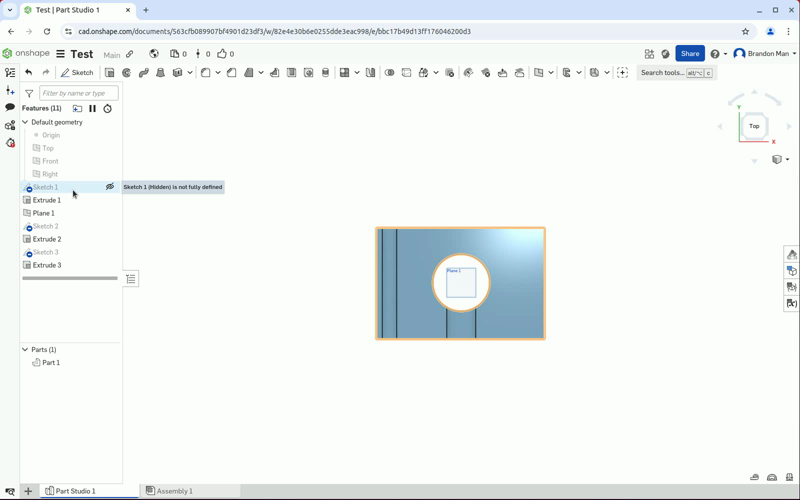
click(73, 189)
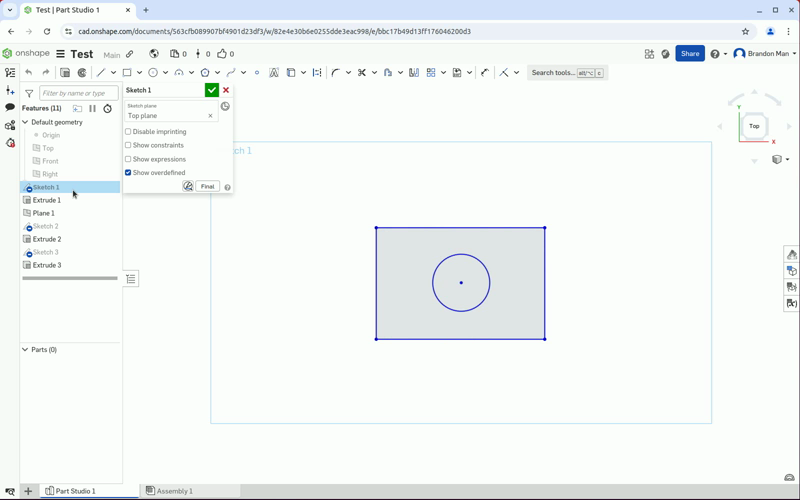
mouse_move(229, 92)
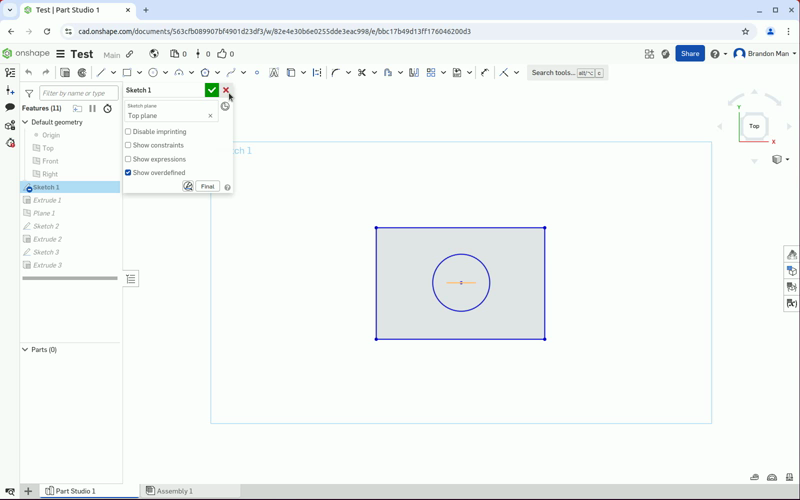
click(229, 92)
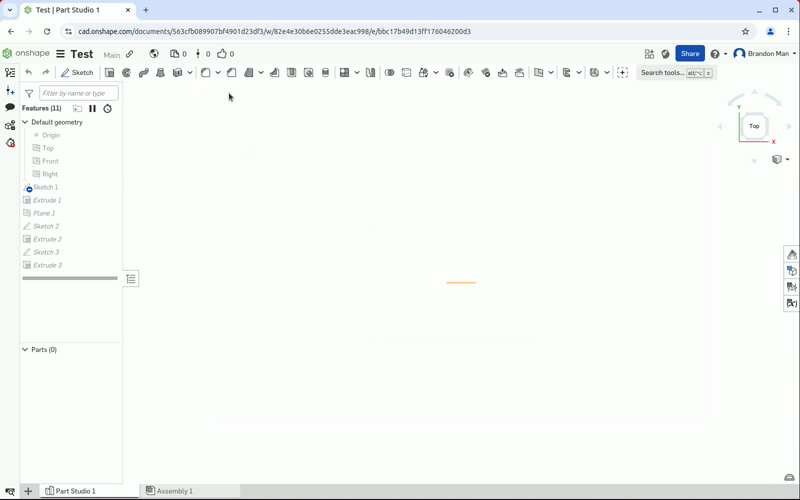
key(shift+s)
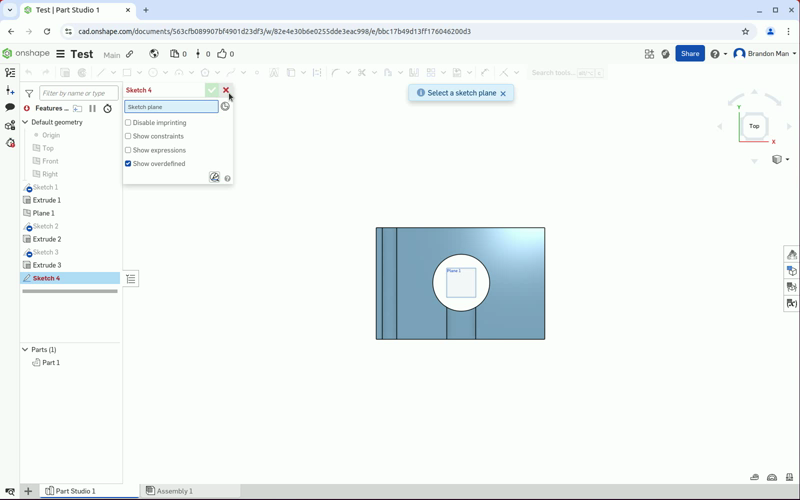
mouse_move(73, 215)
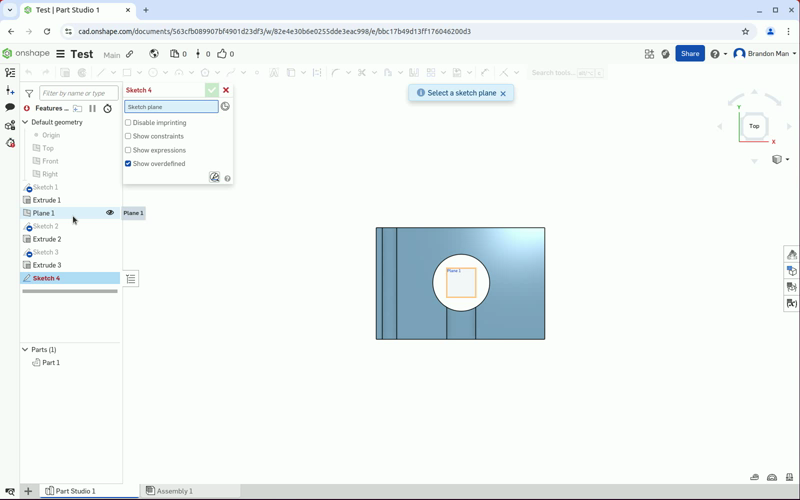
click(73, 215)
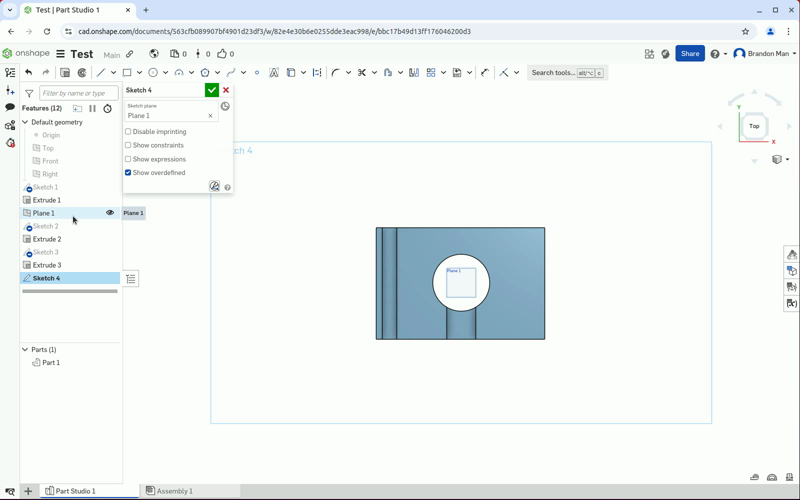
mouse_move(73, 352)
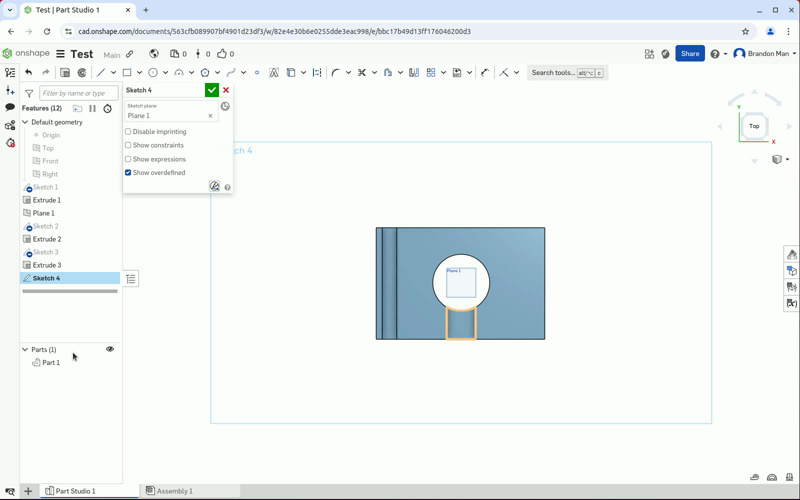
key(y)
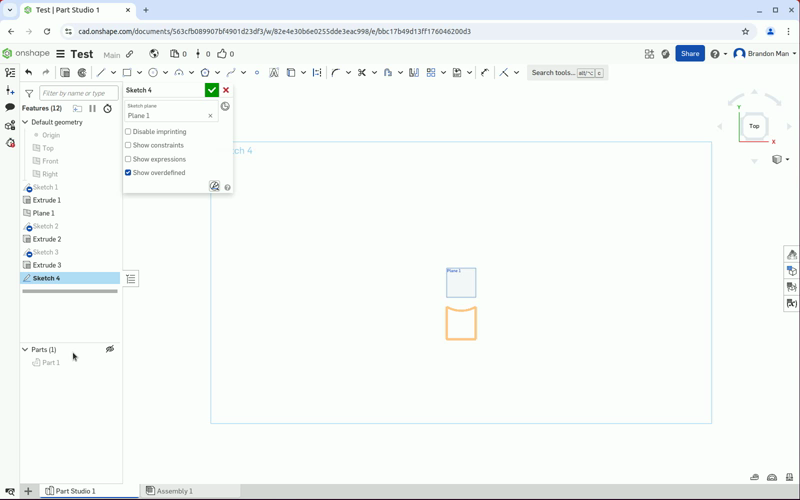
key(a)
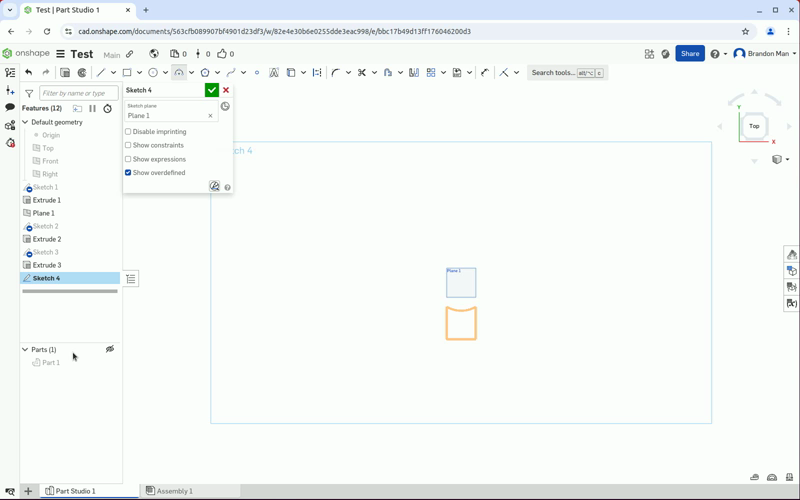
key_down(shift)
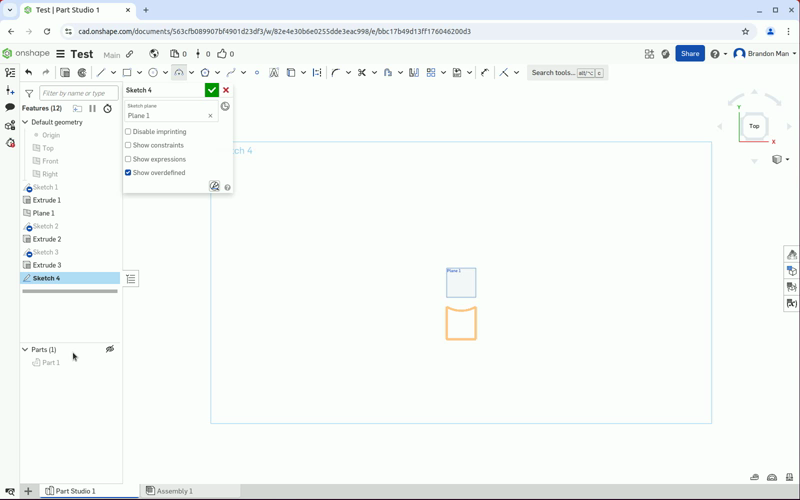
mouse_move(446, 258)
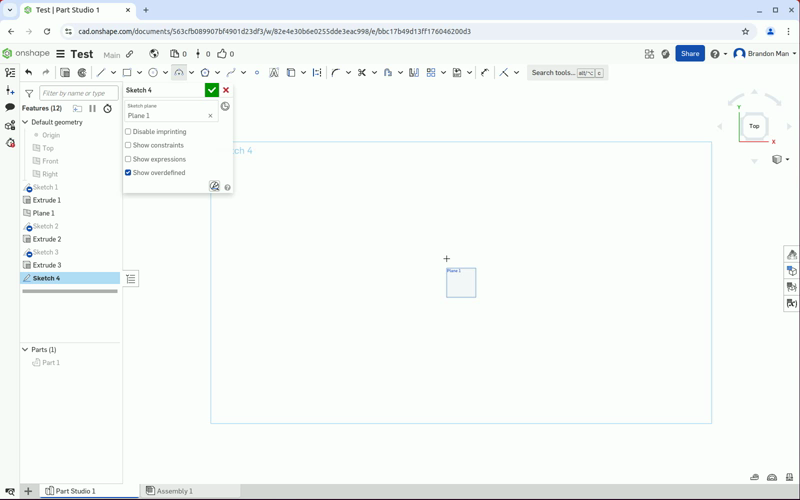
click(446, 258)
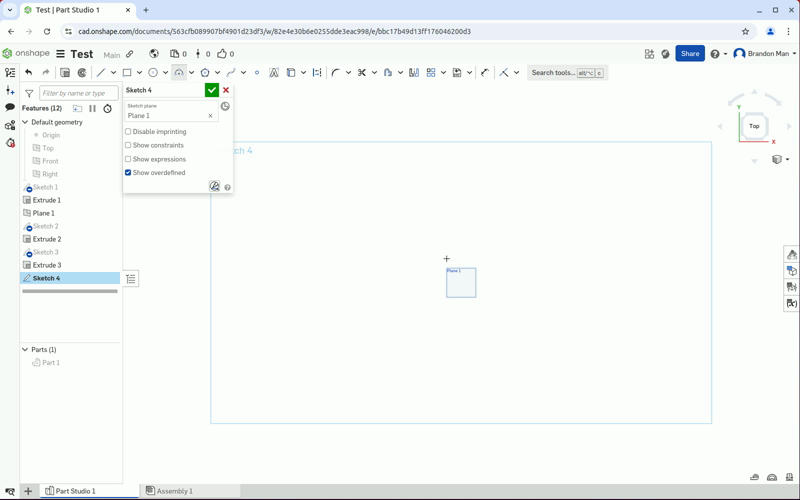
key_up(shift)
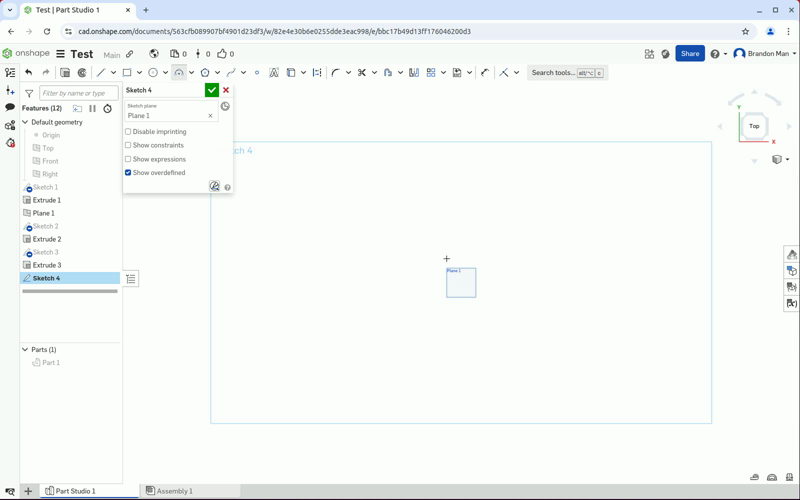
key_down(shift)
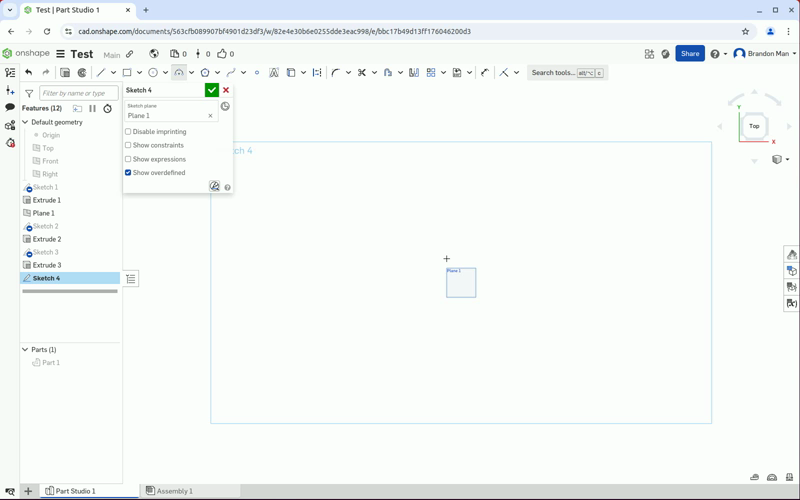
mouse_move(475, 258)
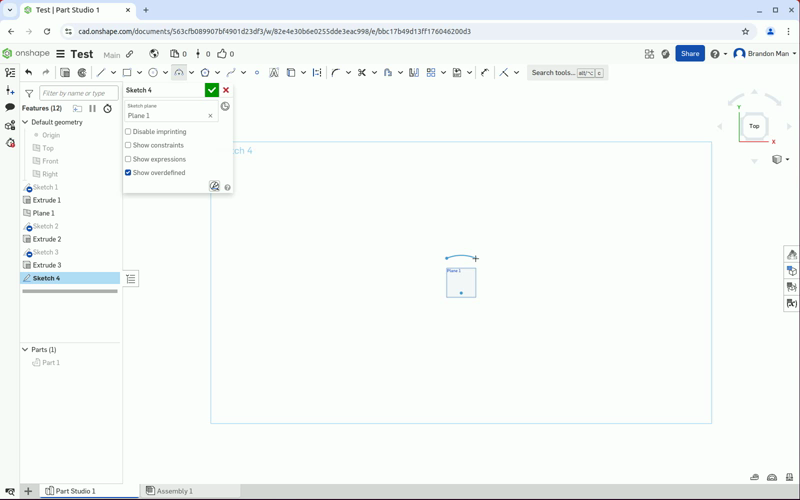
click(475, 258)
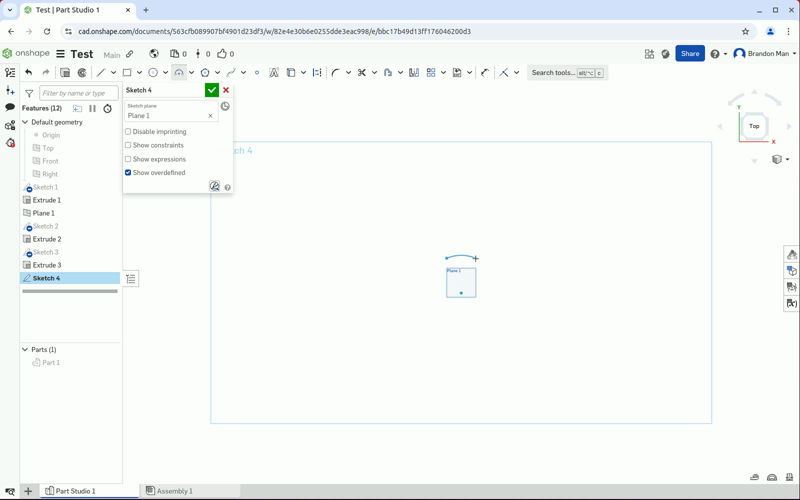
mouse_move(461, 254)
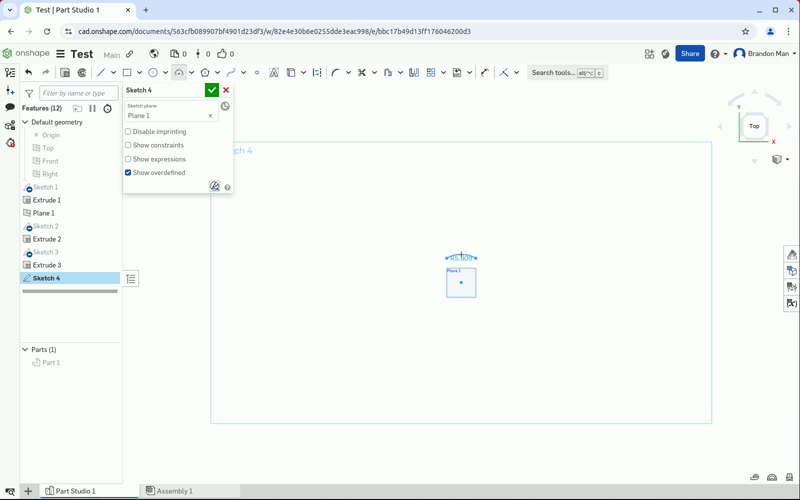
click(461, 254)
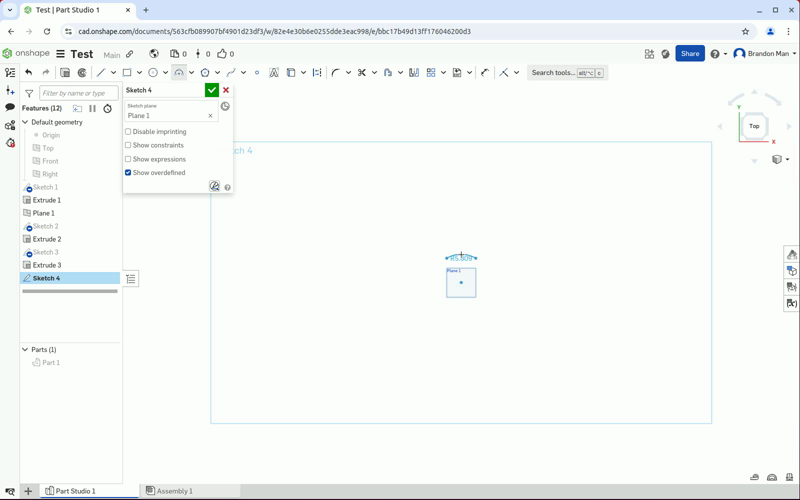
key_up(shift)
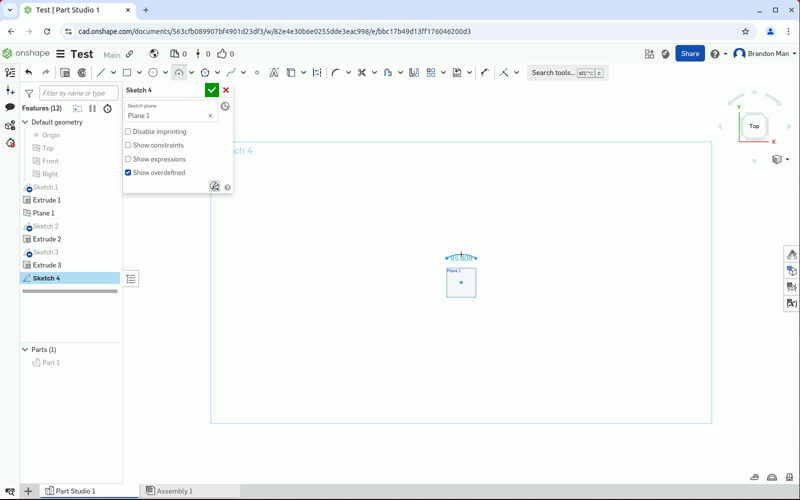
key(esc)
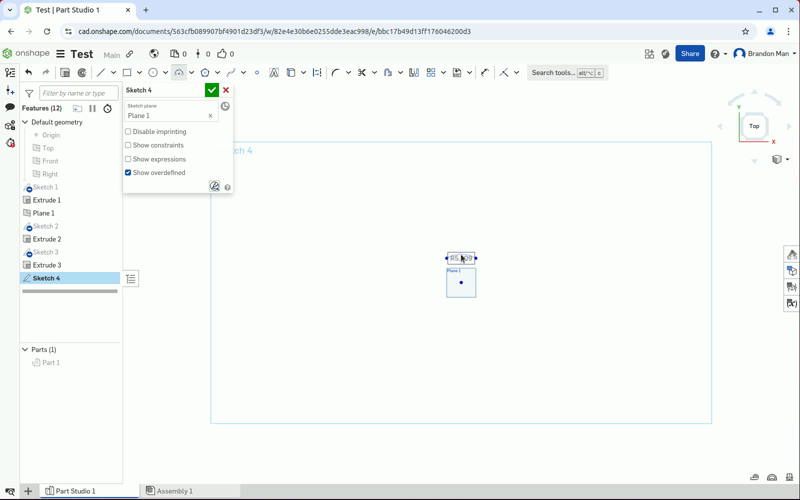
key(l)
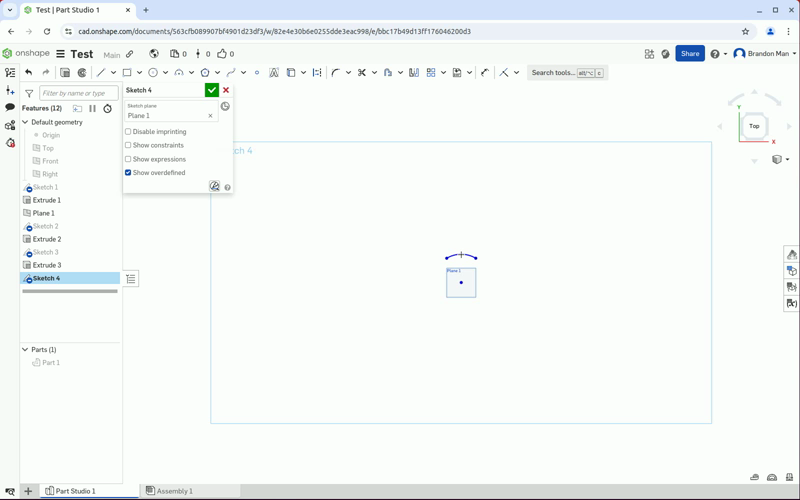
mouse_move(475, 258)
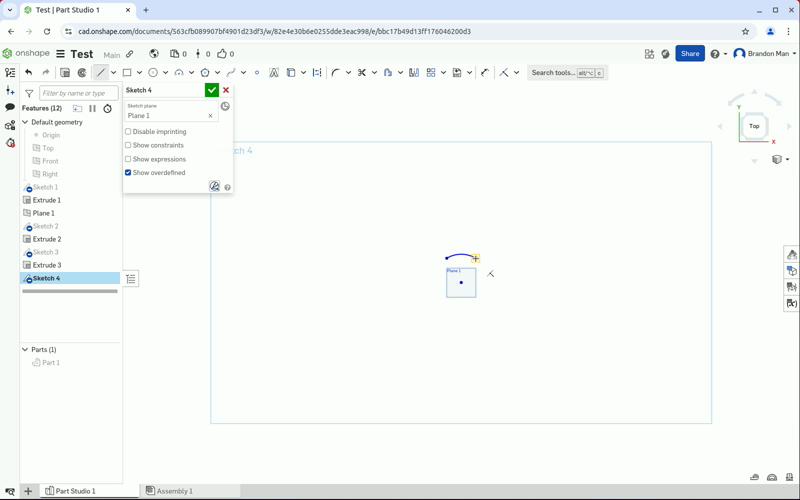
click(475, 258)
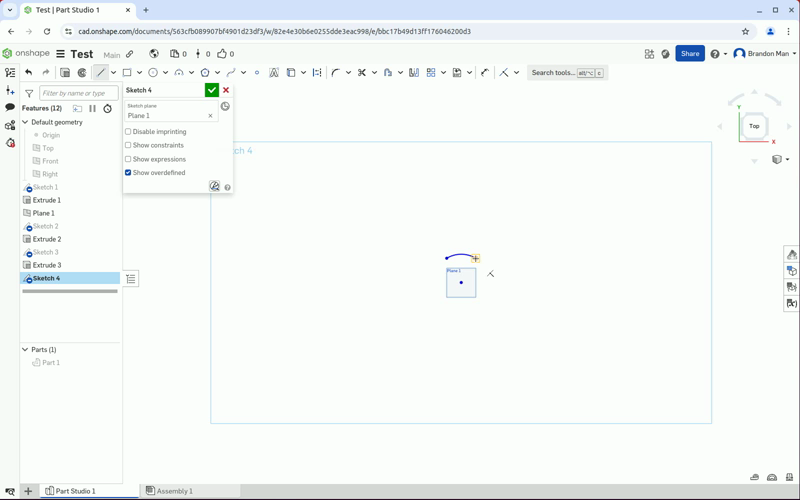
key_down(shift)
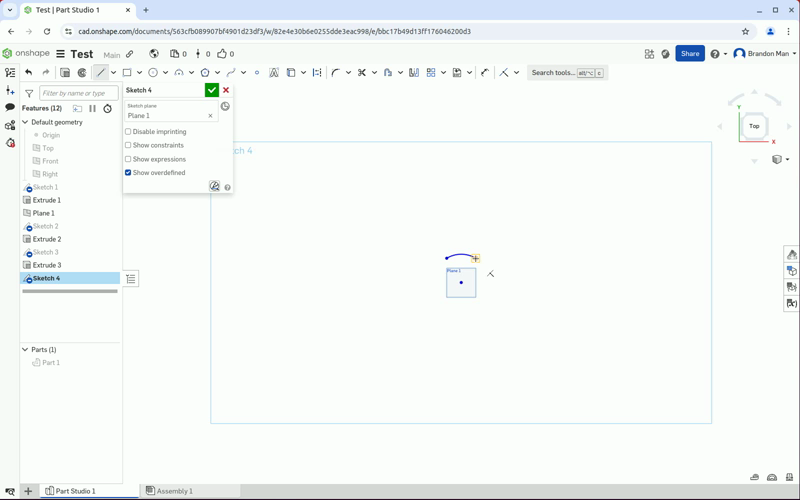
mouse_move(505, 258)
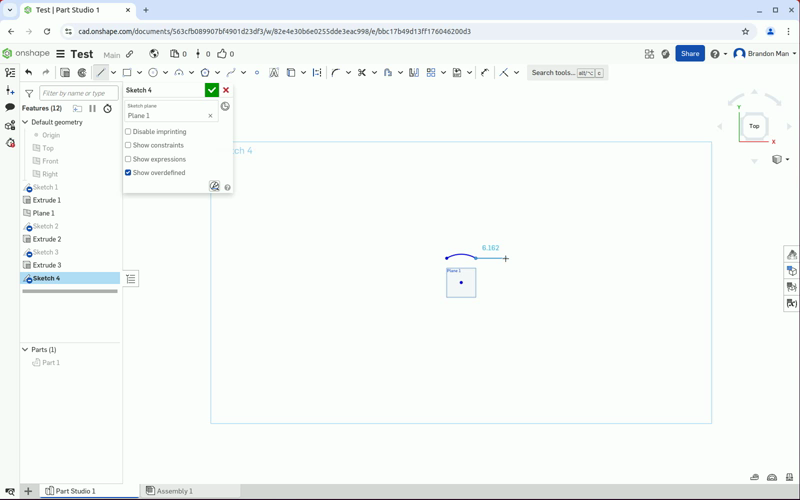
mouse_move(475, 225)
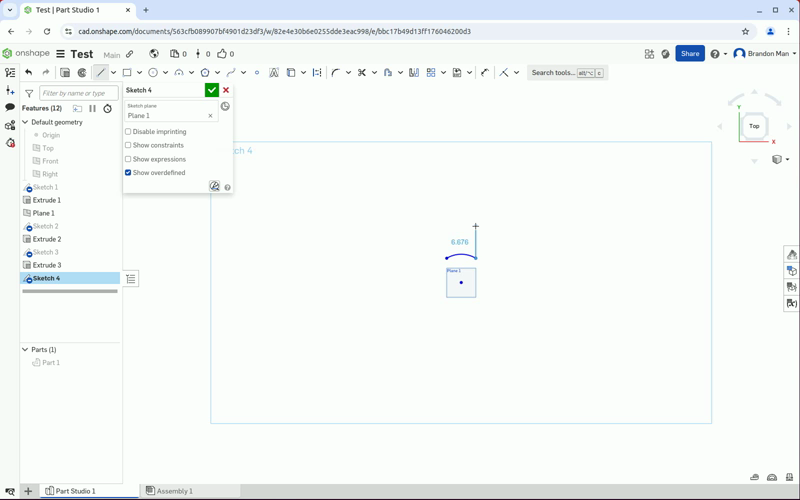
click(475, 225)
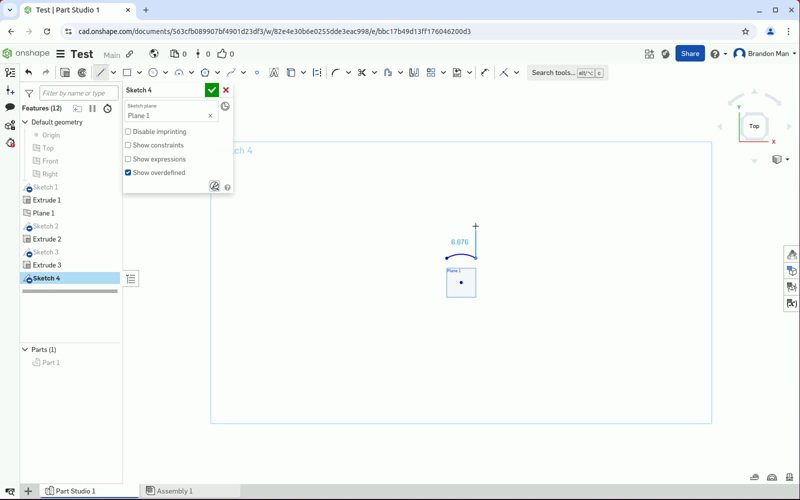
key_up(shift)
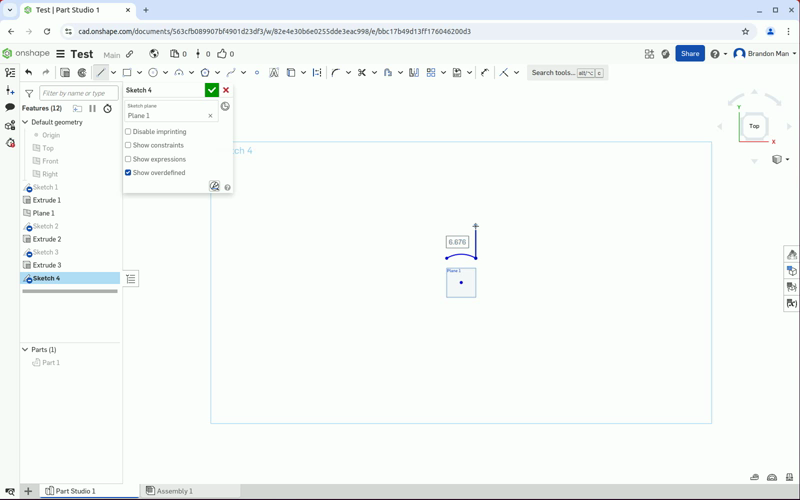
key_down(shift)
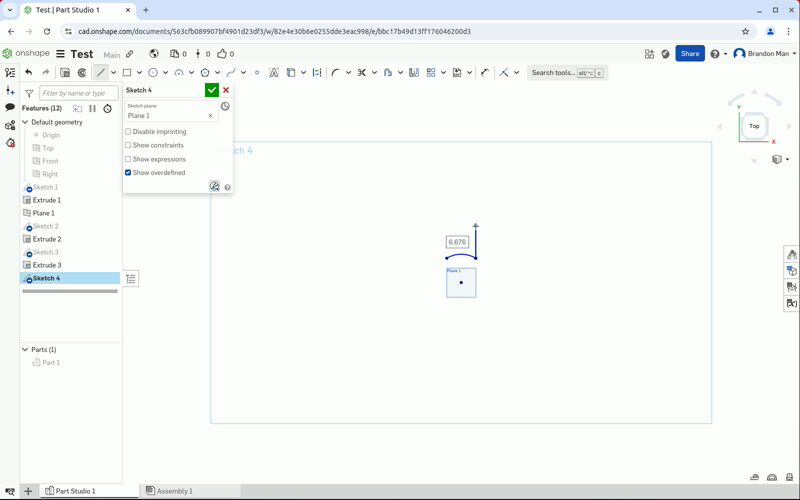
mouse_move(505, 225)
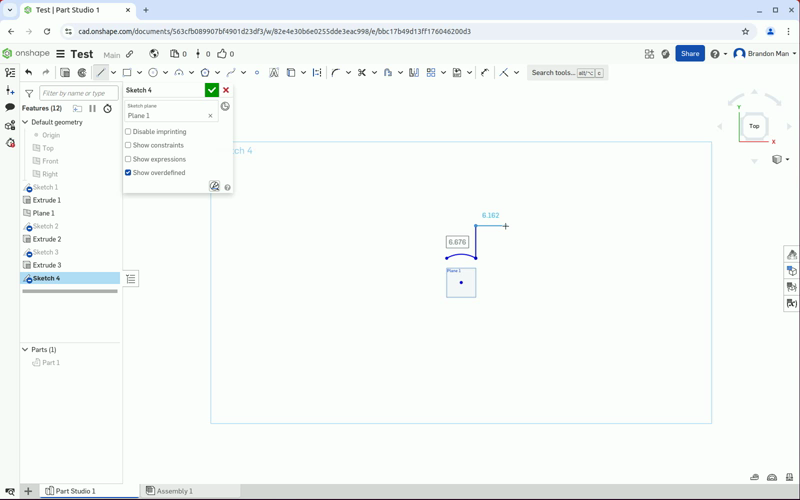
mouse_move(446, 225)
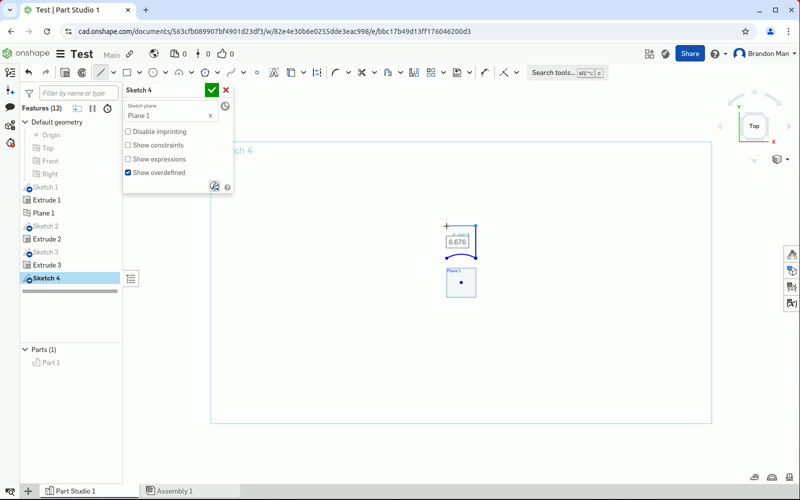
click(446, 225)
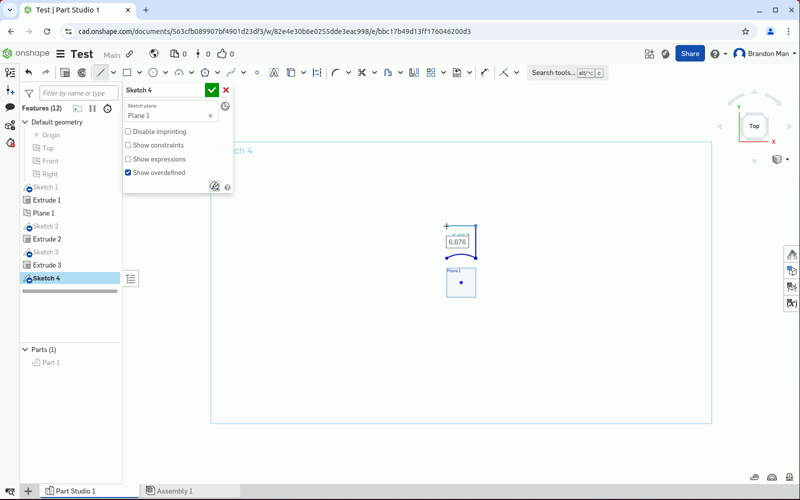
key_up(shift)
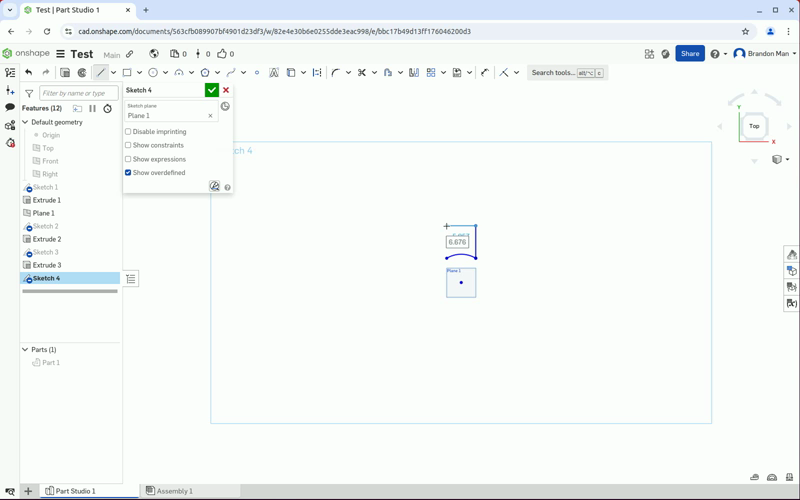
mouse_move(476, 225)
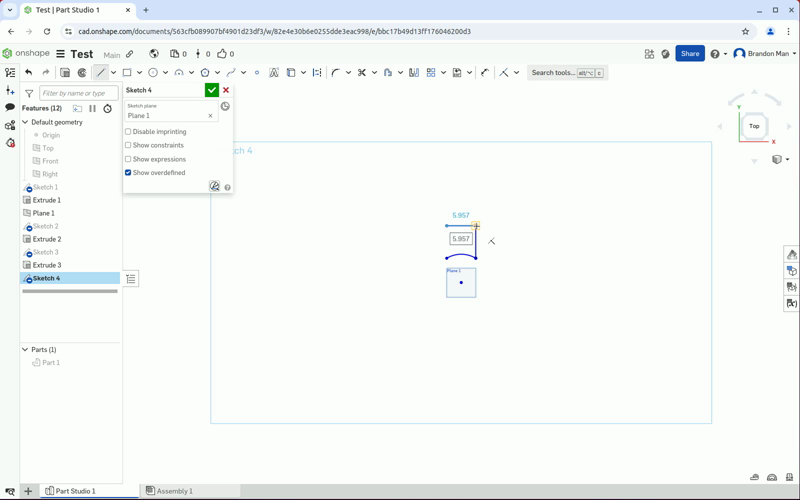
key_down(shift)
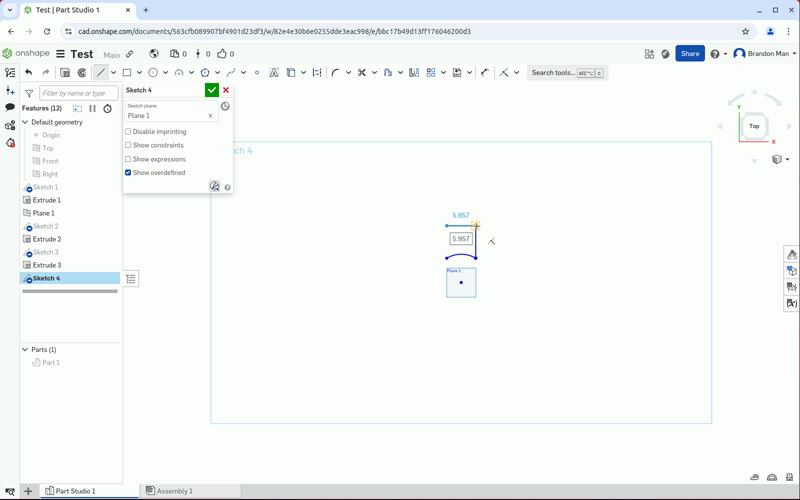
mouse_move(446, 258)
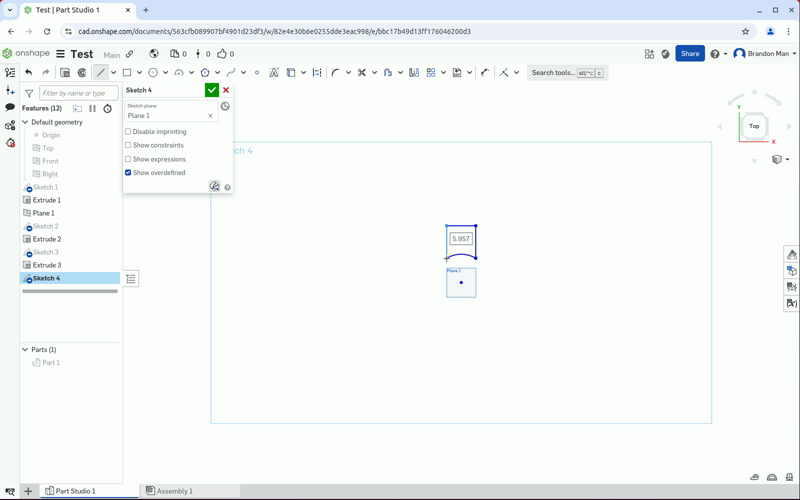
key_up(shift)
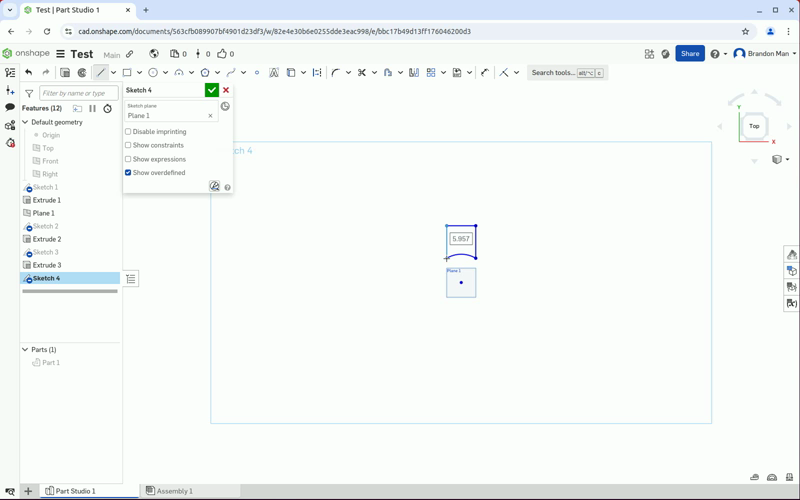
click(446, 258)
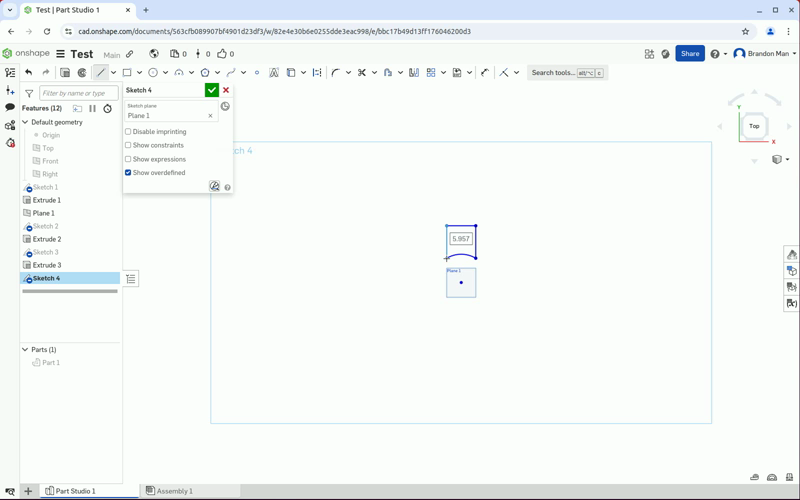
key(esc)
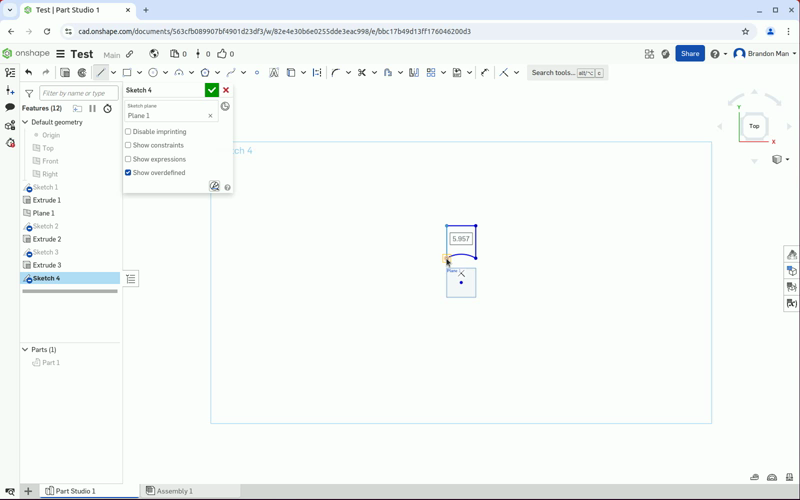
mouse_move(472, 236)
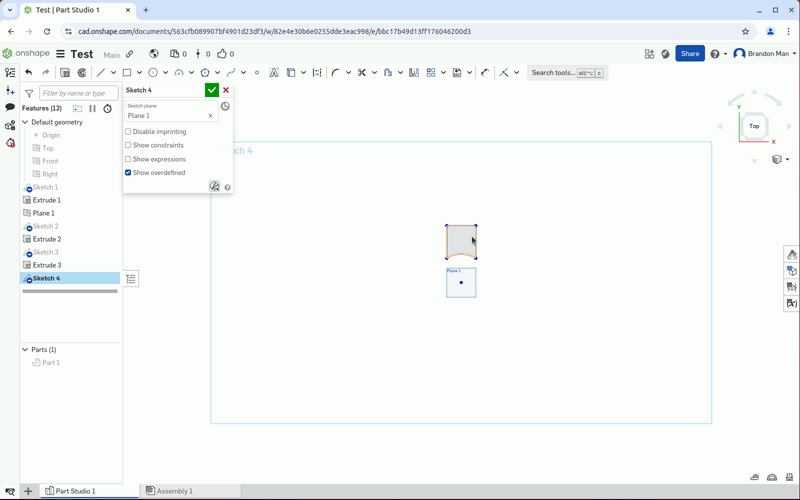
scroll(6)
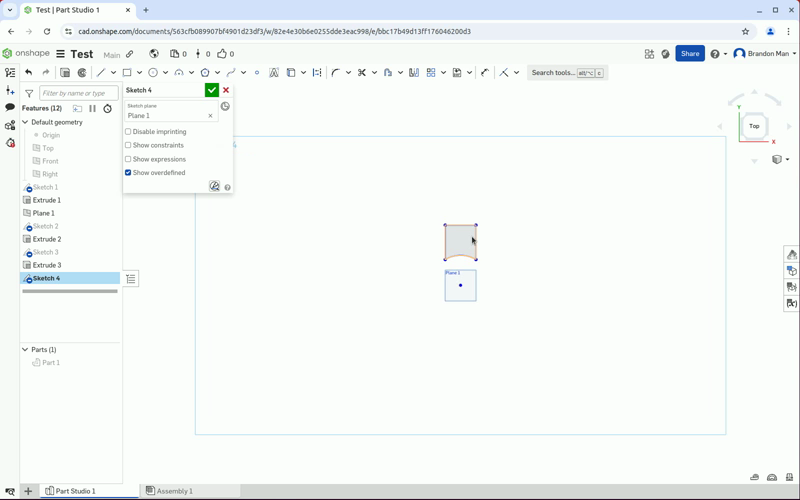
scroll(6)
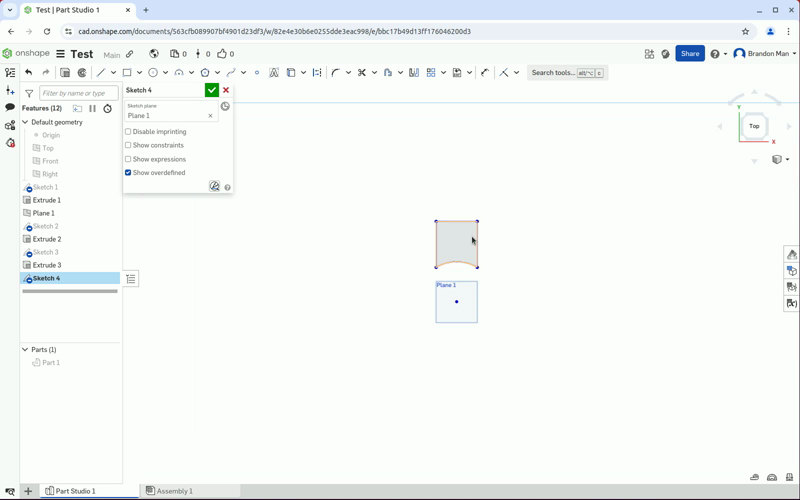
scroll(6)
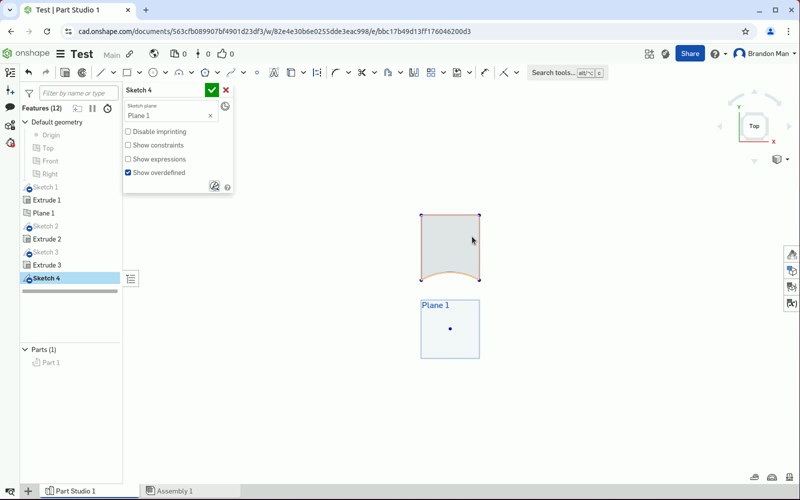
scroll(6)
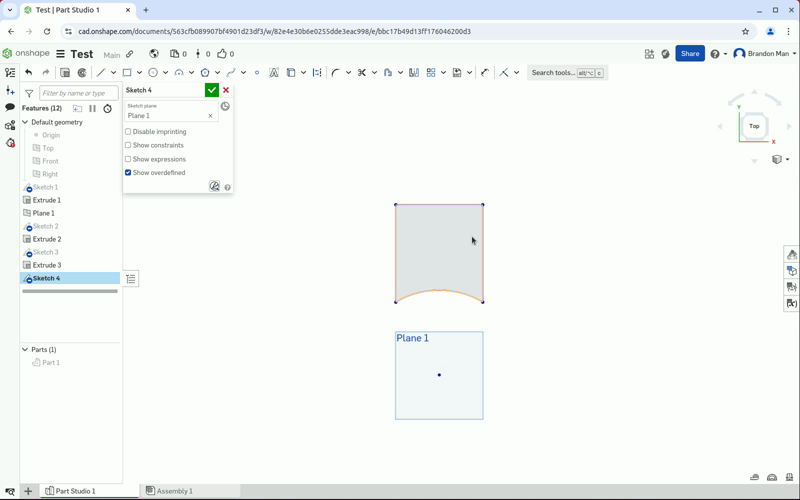
scroll(6)
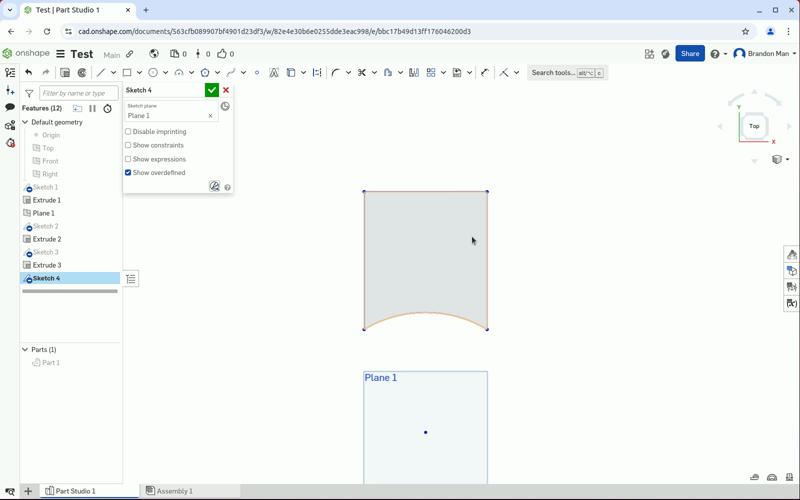
scroll(6)
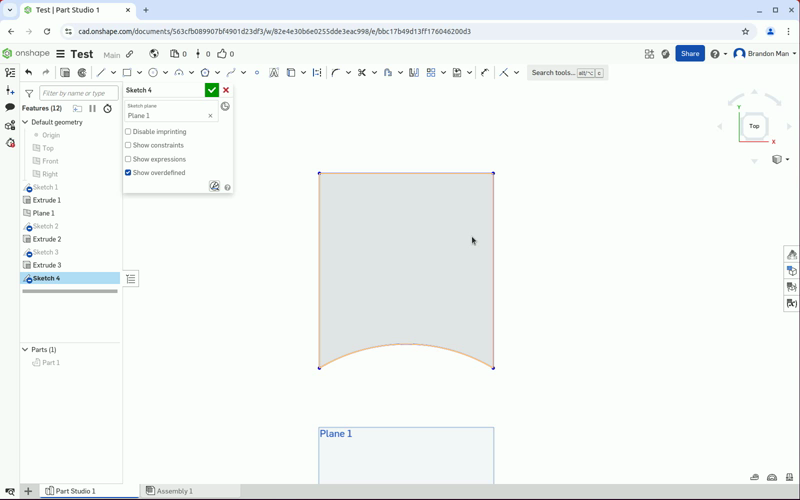
scroll(6)
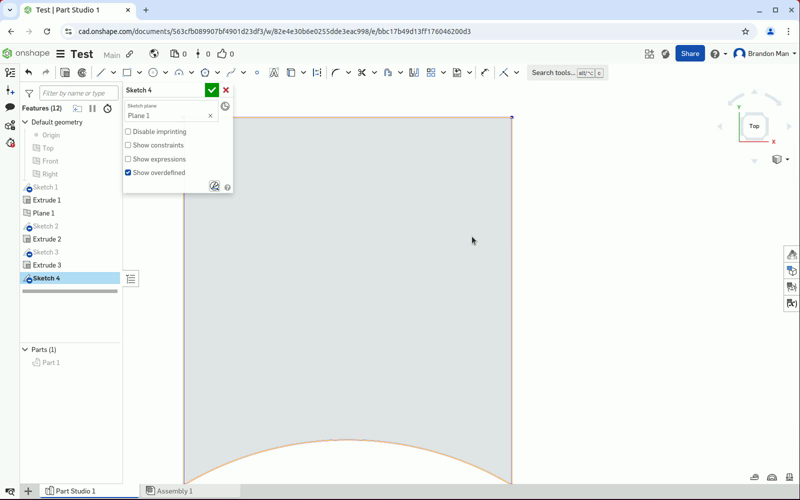
click(472, 236)
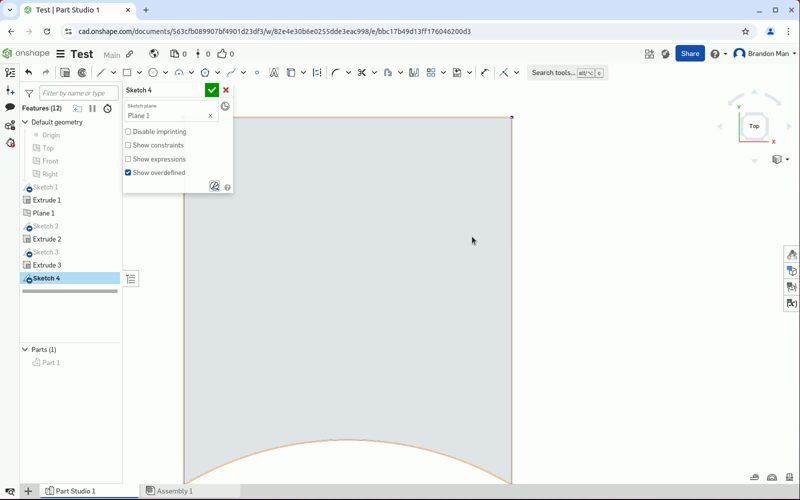
scroll(-6)
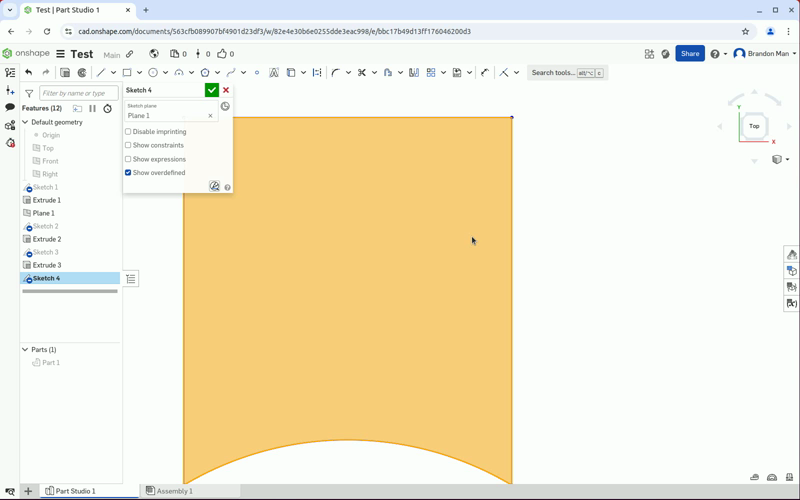
scroll(-6)
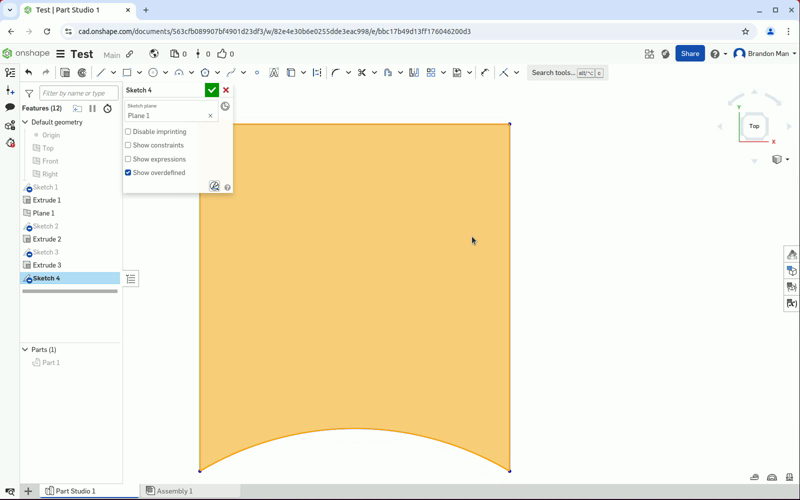
scroll(-6)
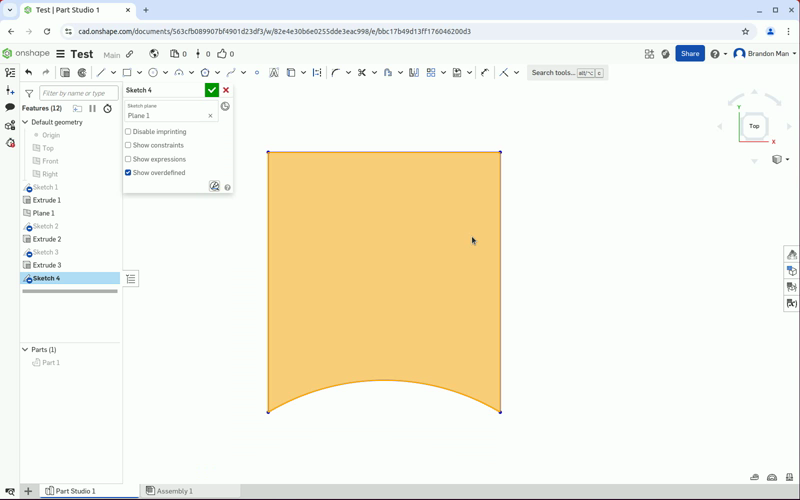
scroll(-6)
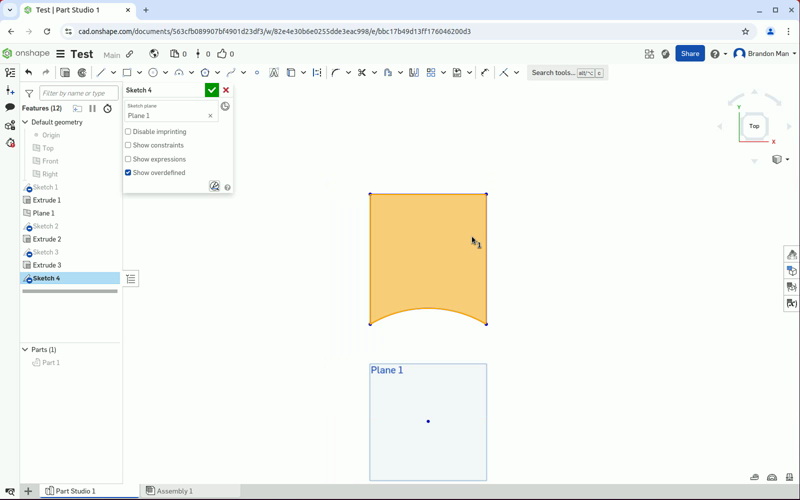
scroll(-6)
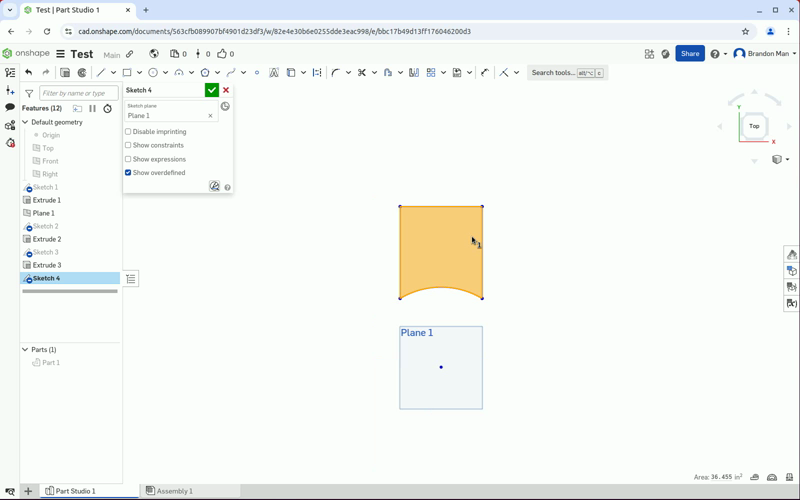
scroll(-6)
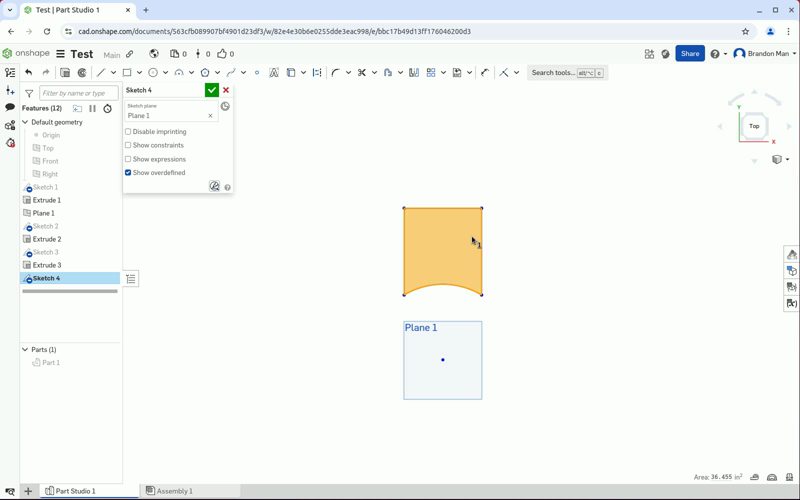
scroll(-6)
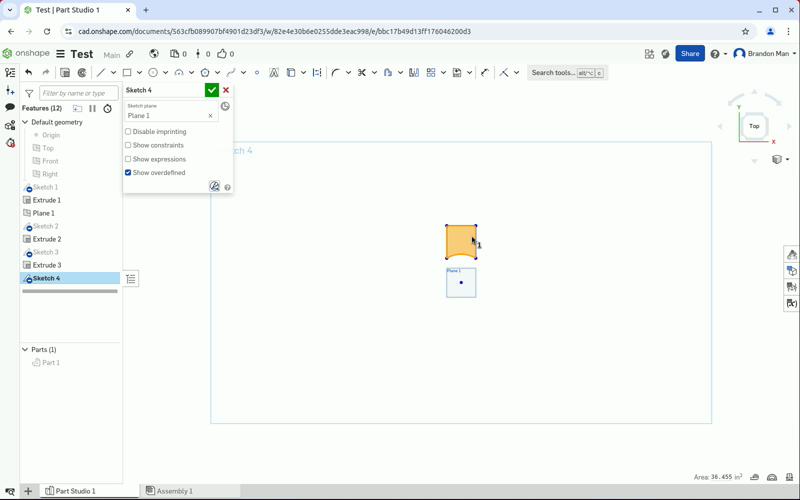
mouse_move(73, 352)
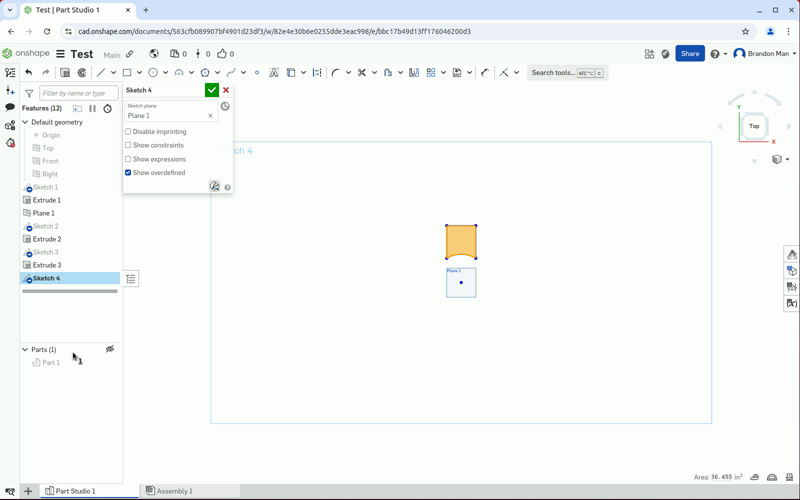
key(shift+y)
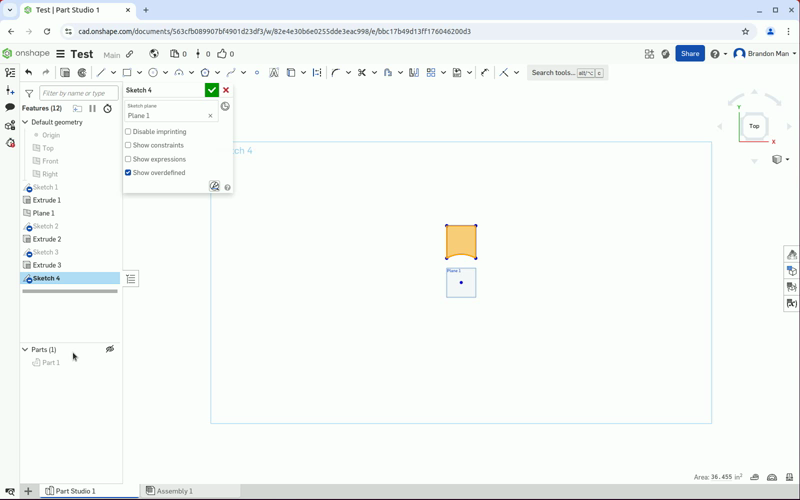
key(shift+e)
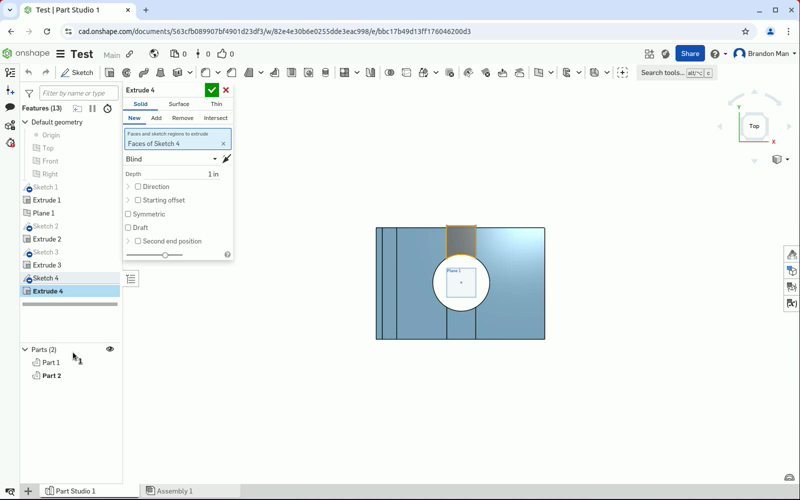
mouse_move(143, 106)
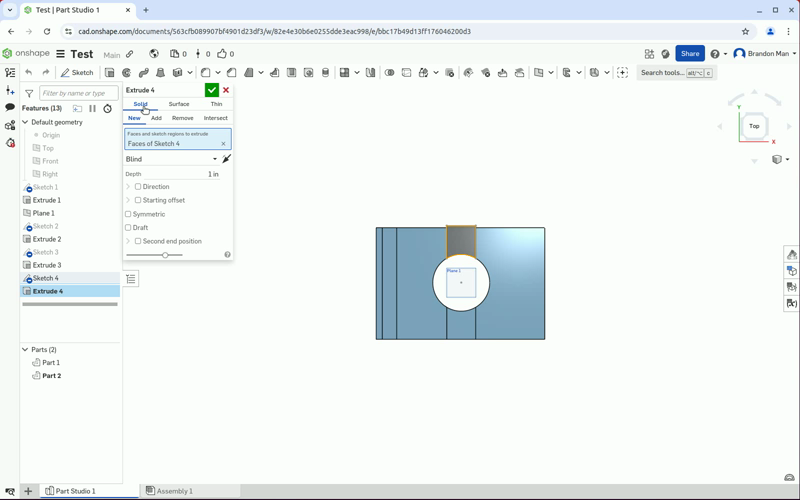
click(143, 106)
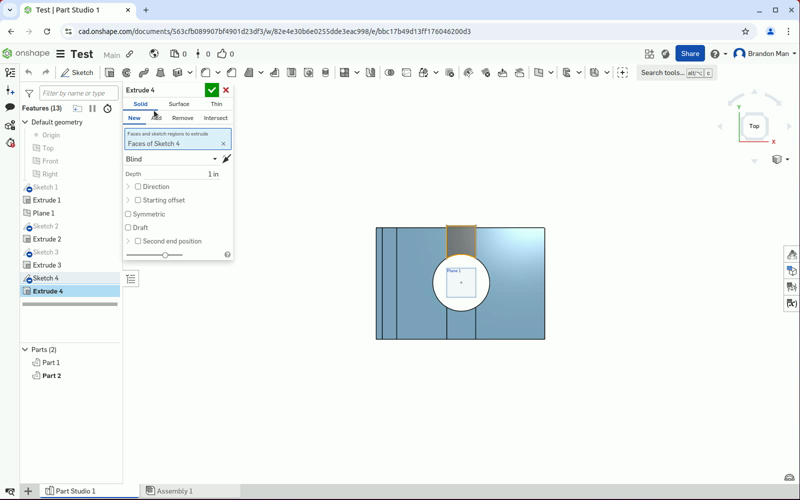
mouse_move(186, 120)
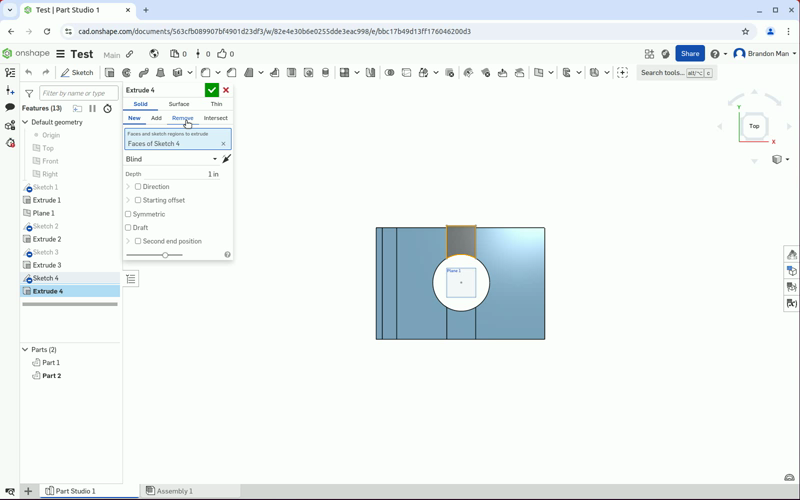
click(186, 120)
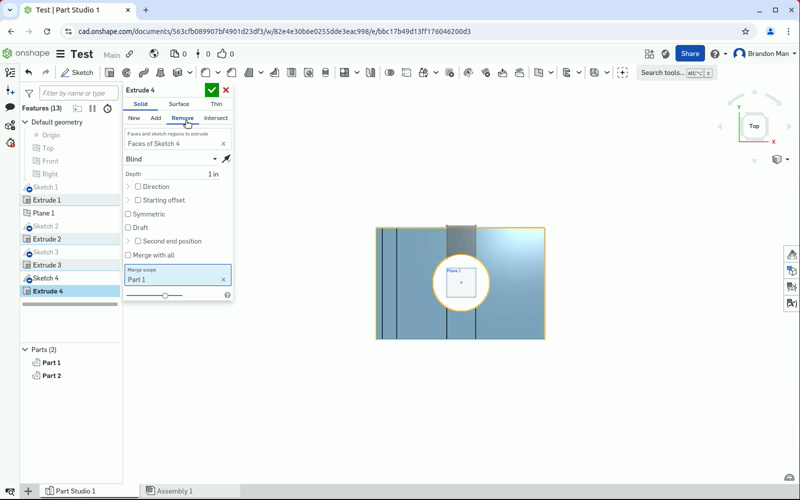
key(tab, 4)
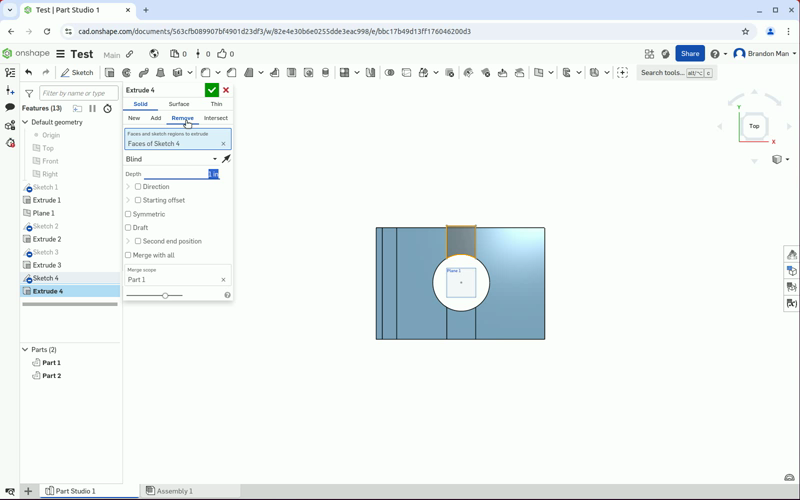
text(1.204)
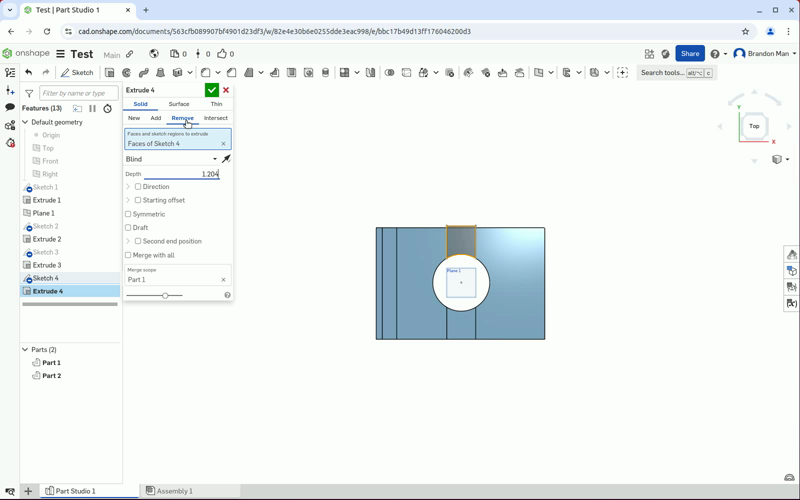
key(tab, 6)
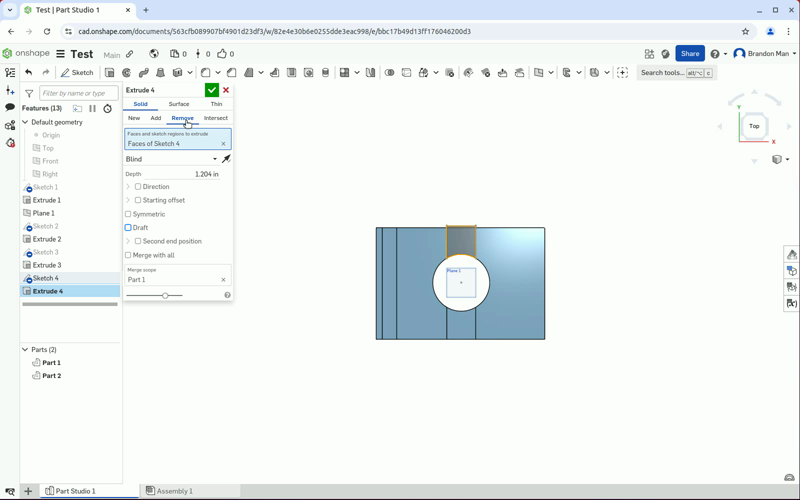
key(space)
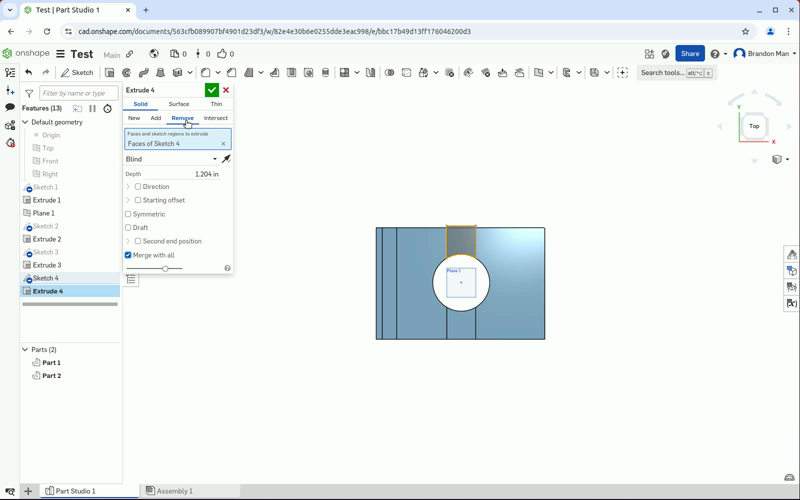
key(enter)
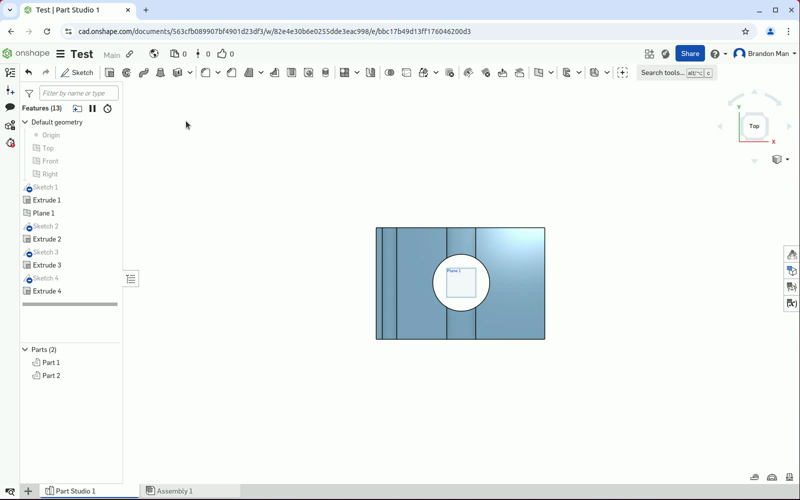
key(shift+h)
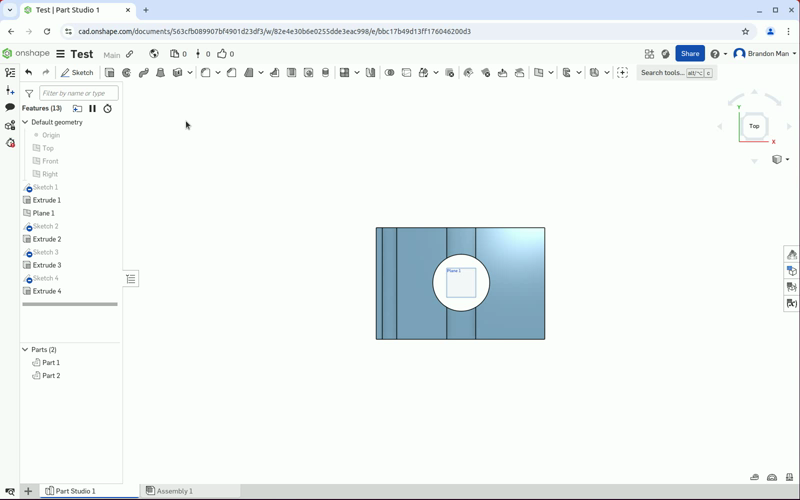
key(shift+h)
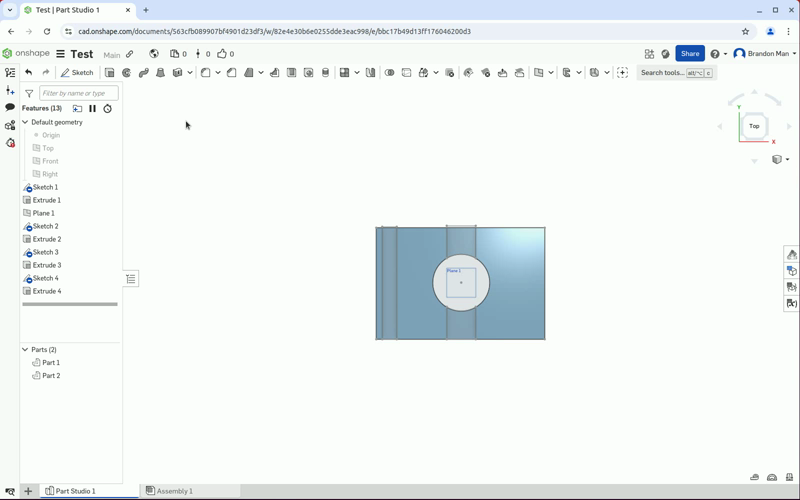
key(shift+7)
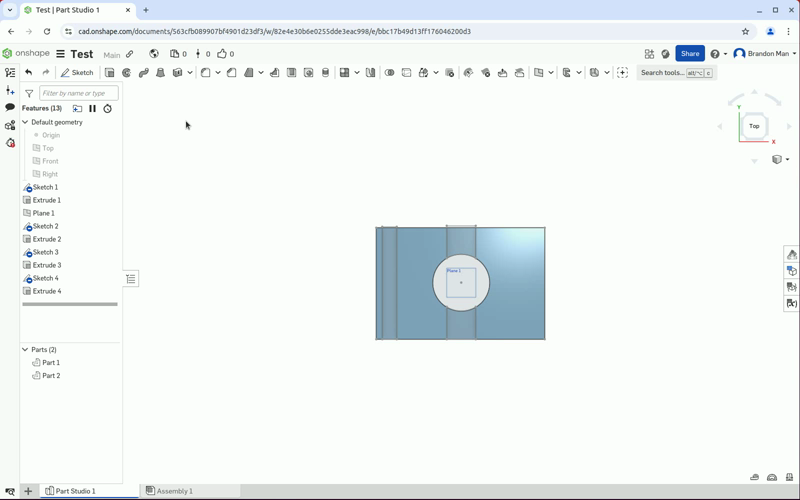
key(up, 3)
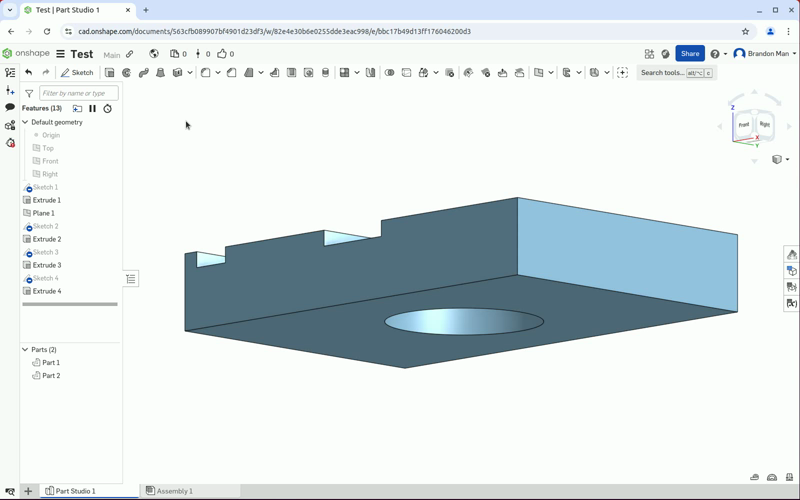
key(left, 3)
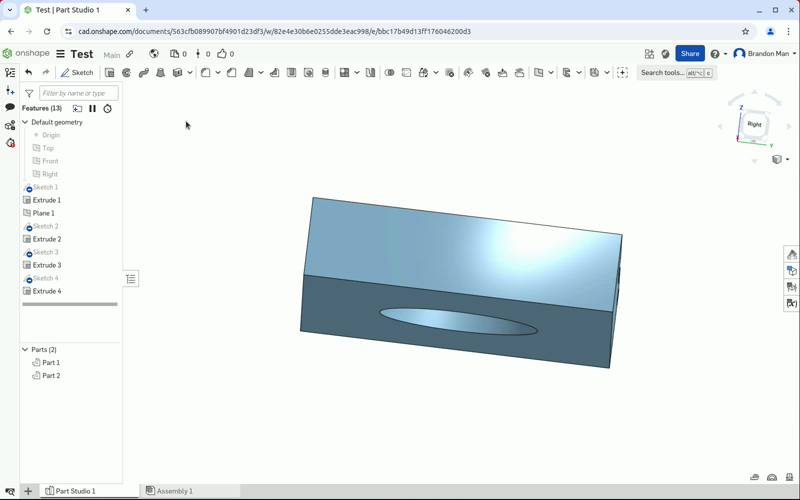
key(right, 3)
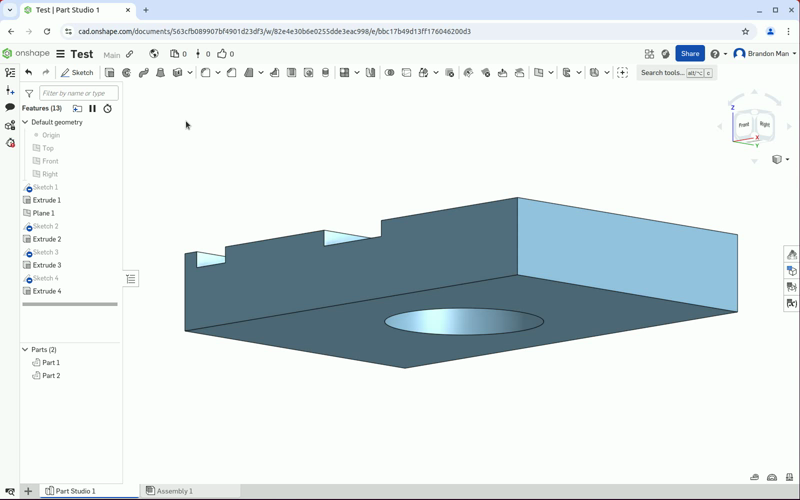
key(down, 3)
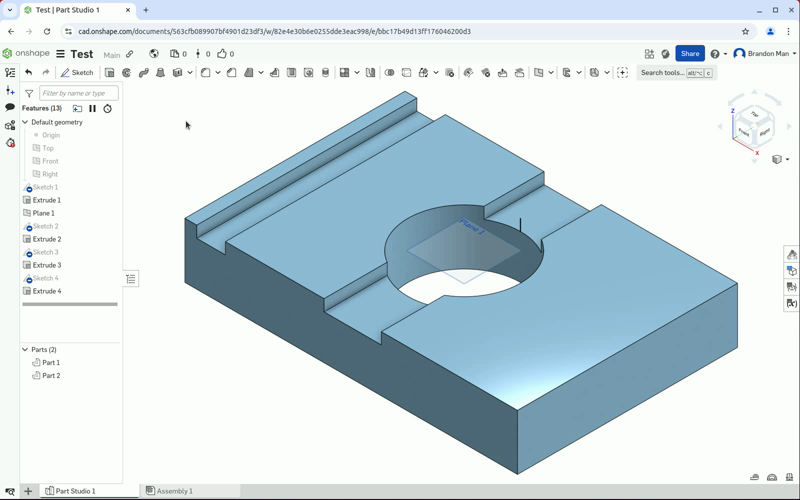
mouse_move(73, 189)
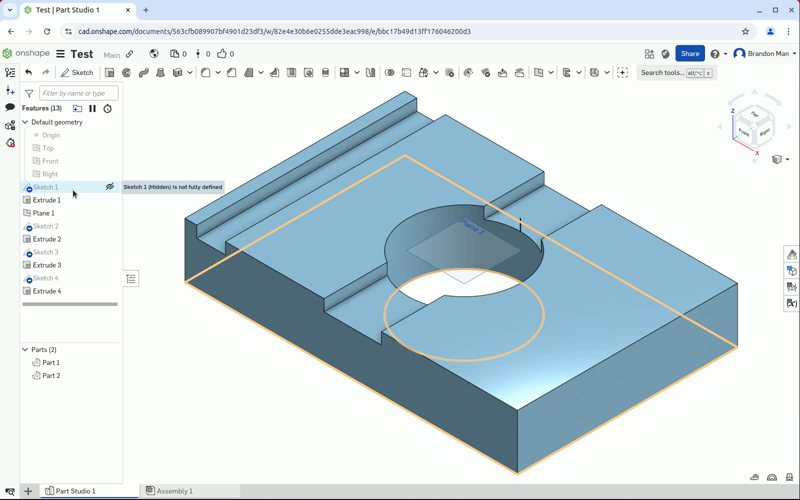
click(73, 189)